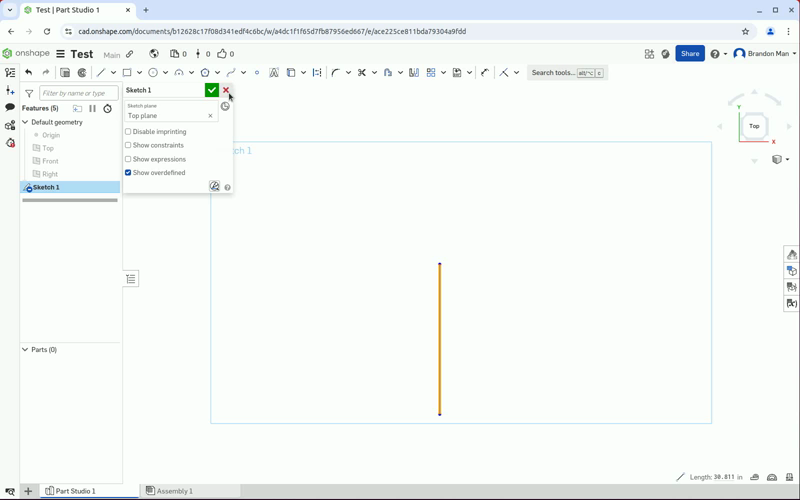
key(shift+h)
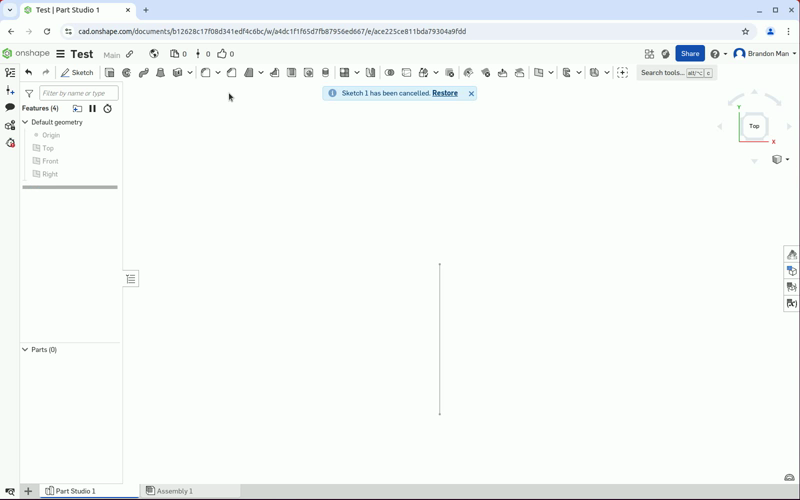
mouse_move(73, 352)
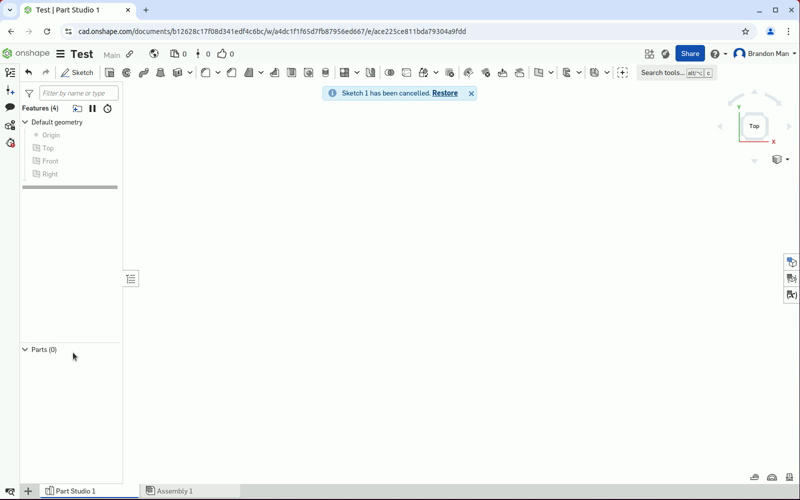
key(y)
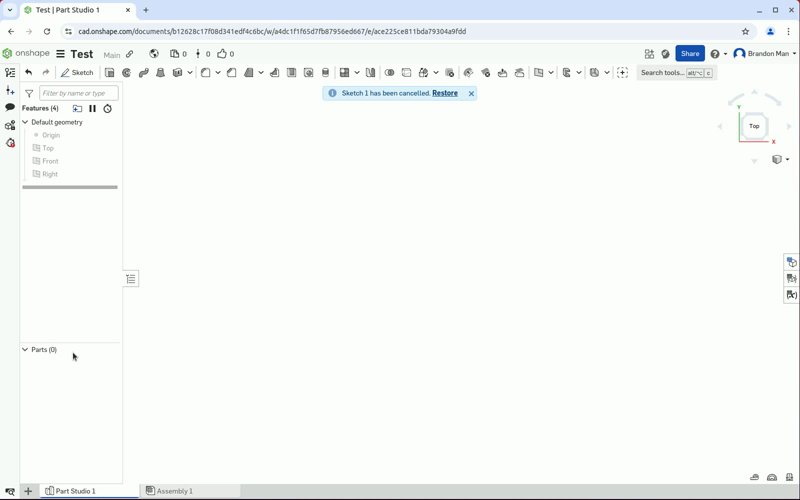
key(shift+p)
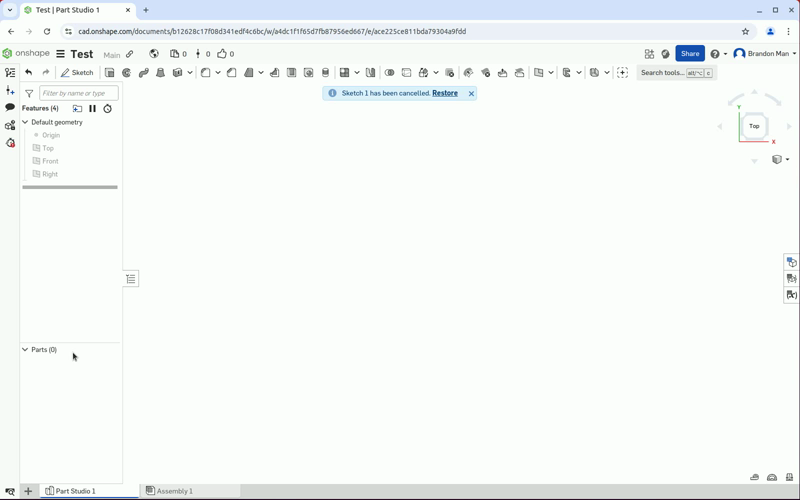
key(space)
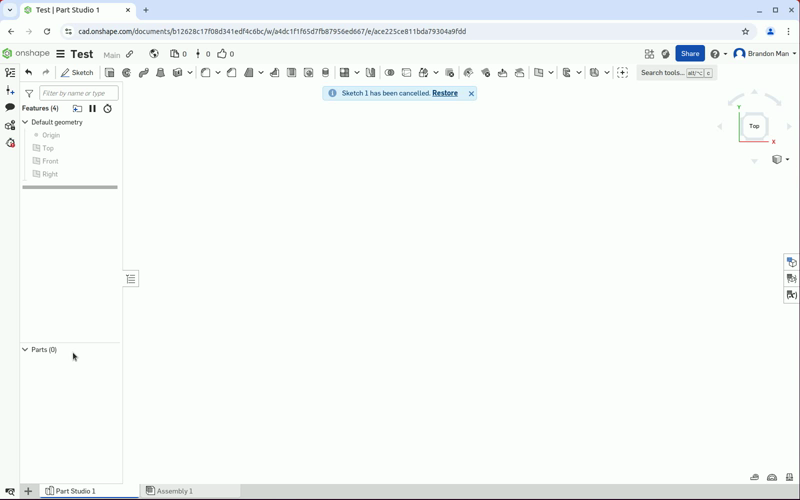
key_down(shift)
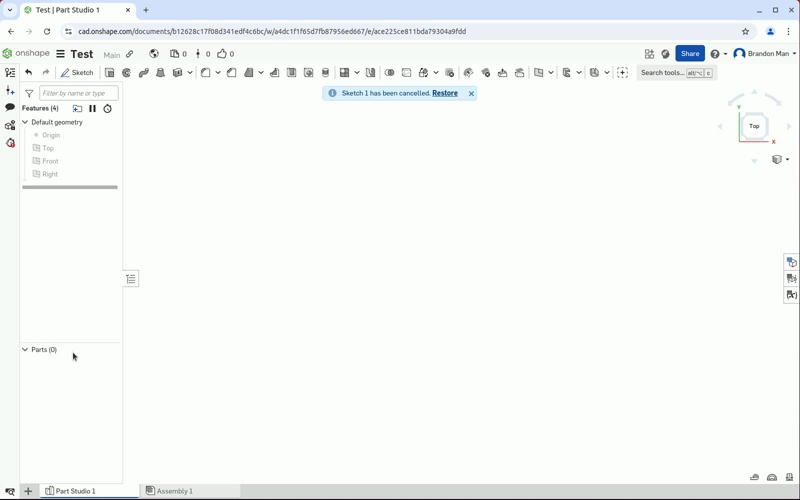
key(up)
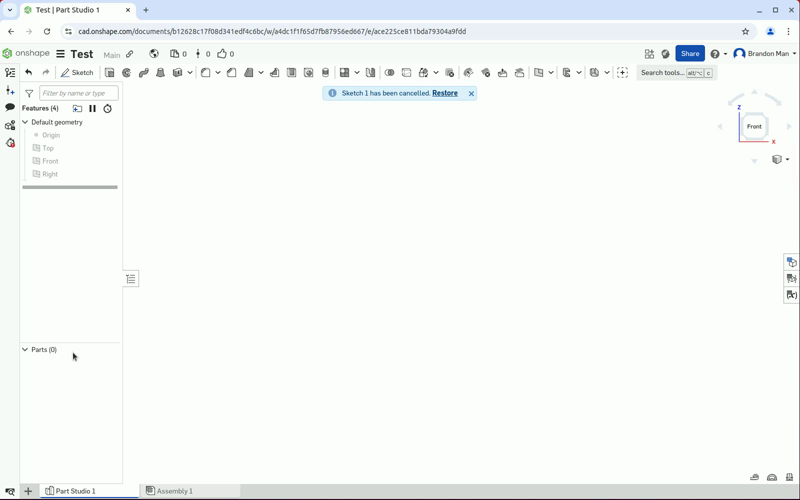
key_up(shift)
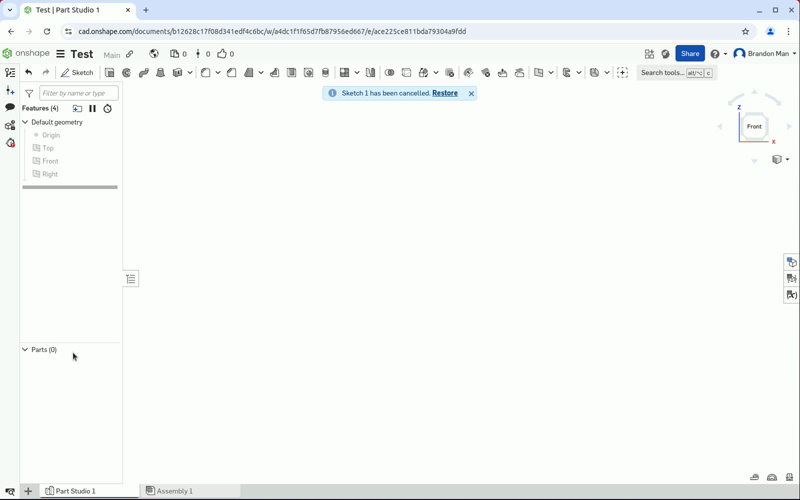
mouse_move(73, 352)
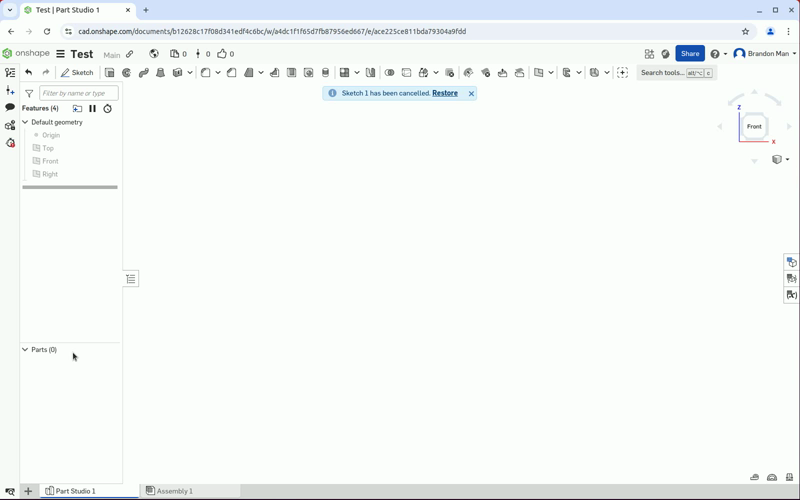
key(shift+y)
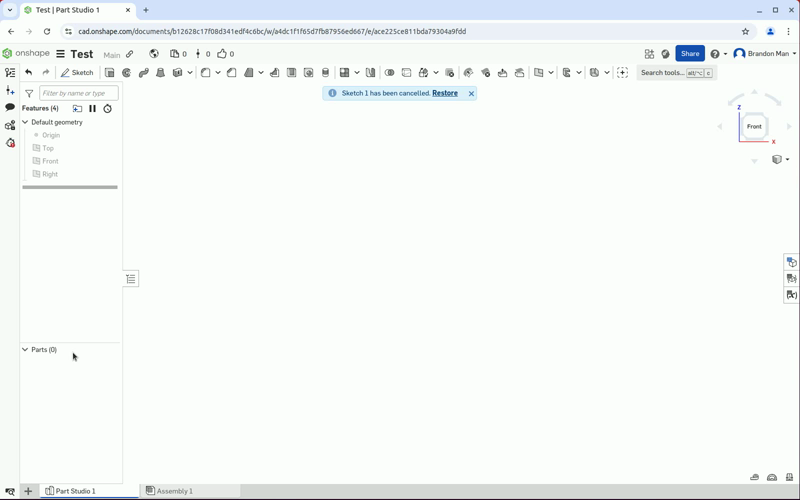
key(shift+s)
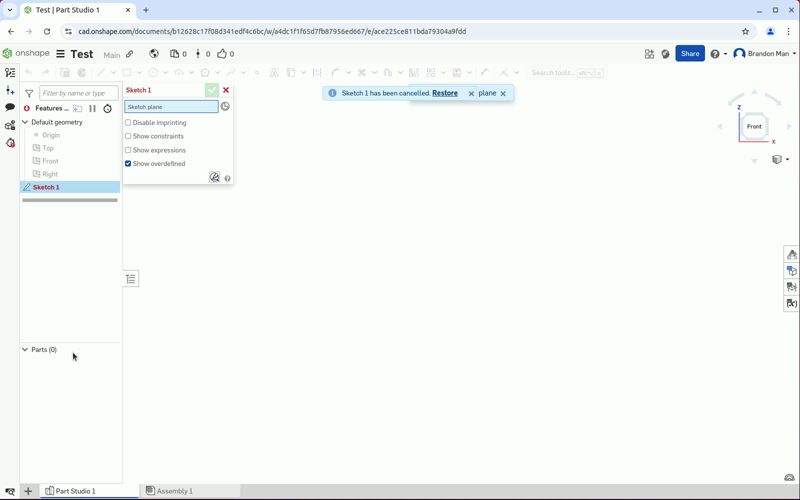
mouse_move(73, 163)
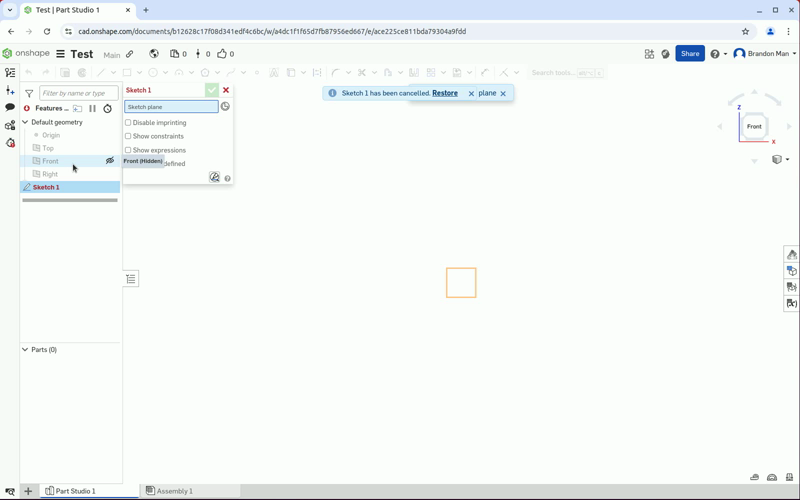
click(73, 163)
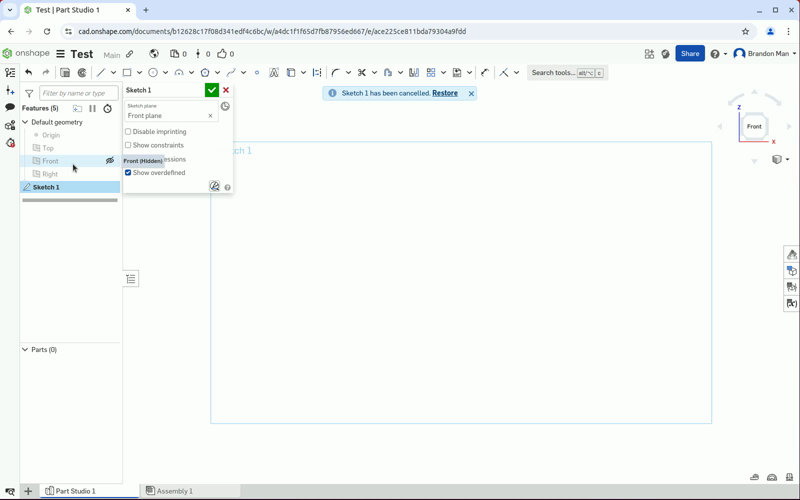
mouse_move(73, 352)
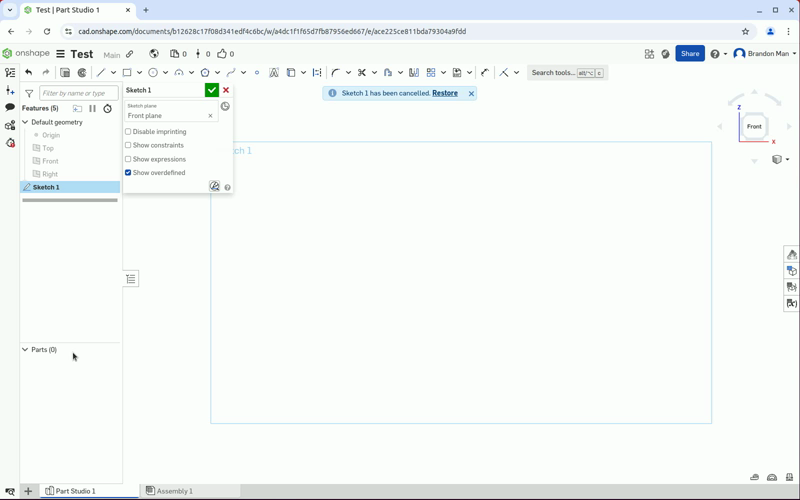
key(y)
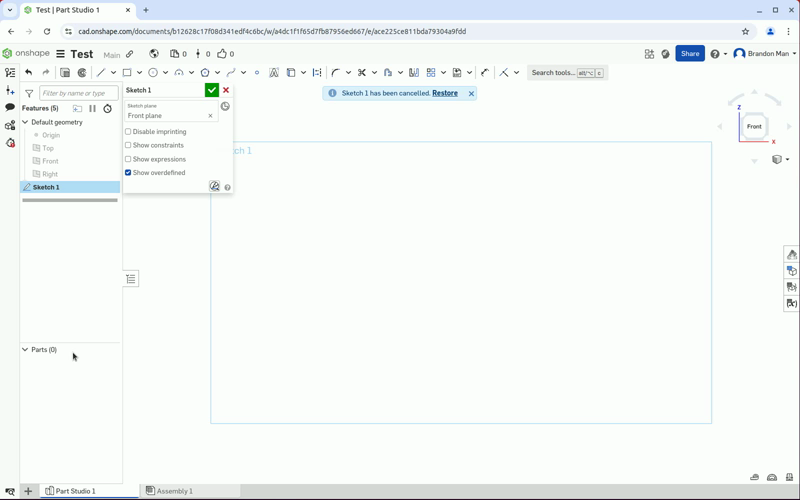
key(a)
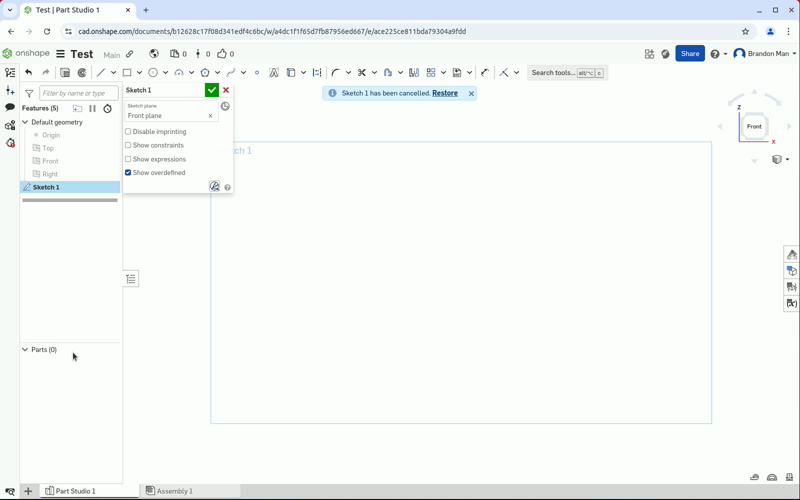
key_down(shift)
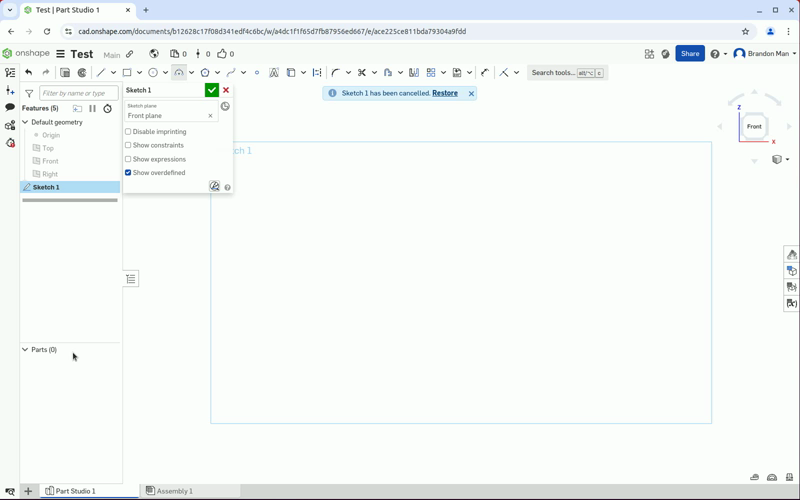
mouse_move(355, 382)
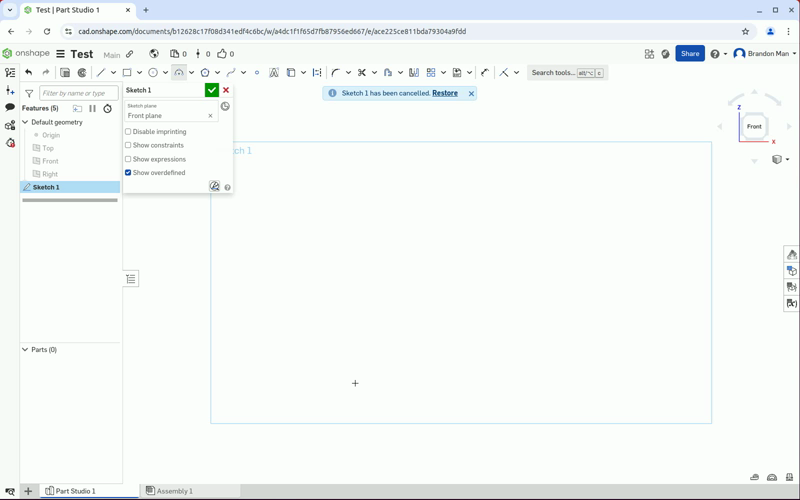
click(355, 382)
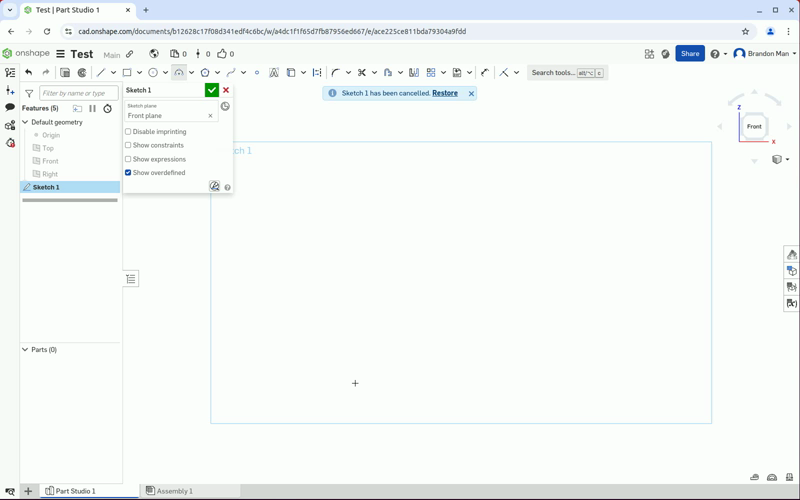
key_up(shift)
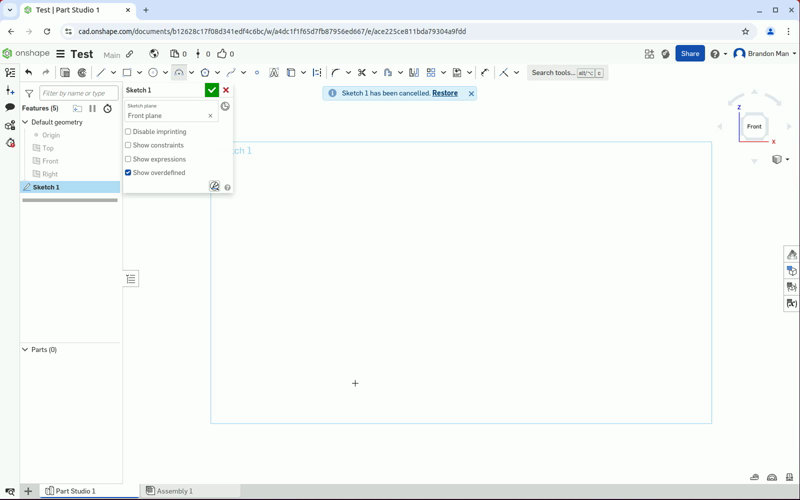
key_down(shift)
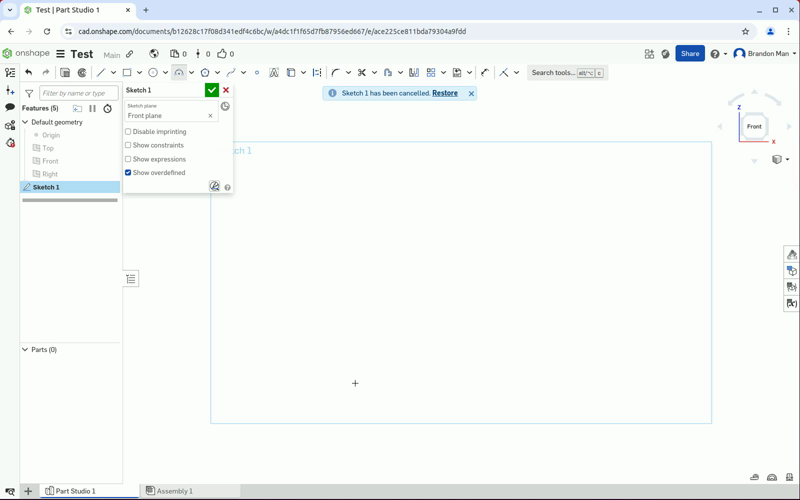
mouse_move(362, 389)
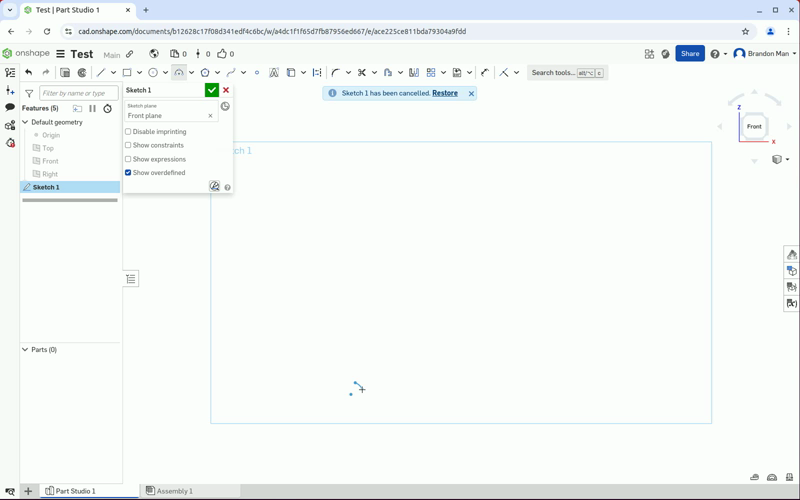
click(362, 389)
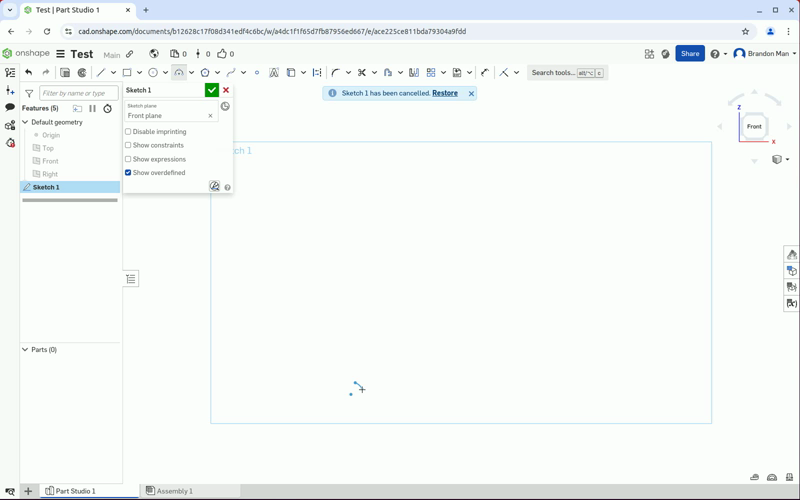
mouse_move(357, 387)
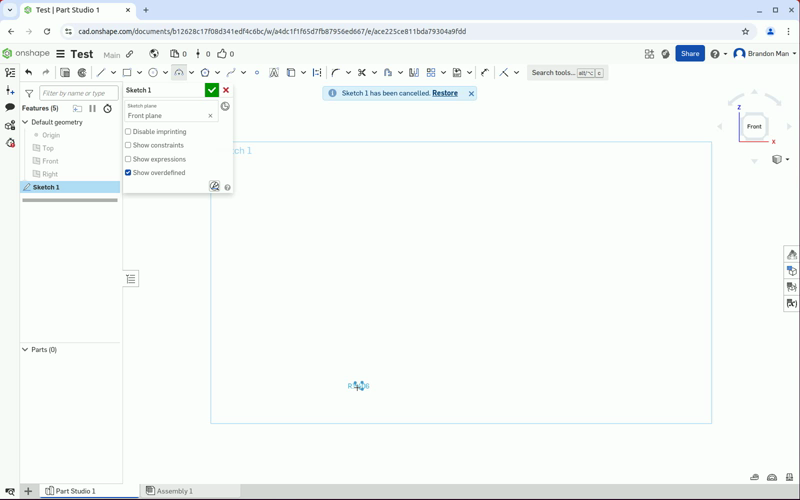
click(357, 387)
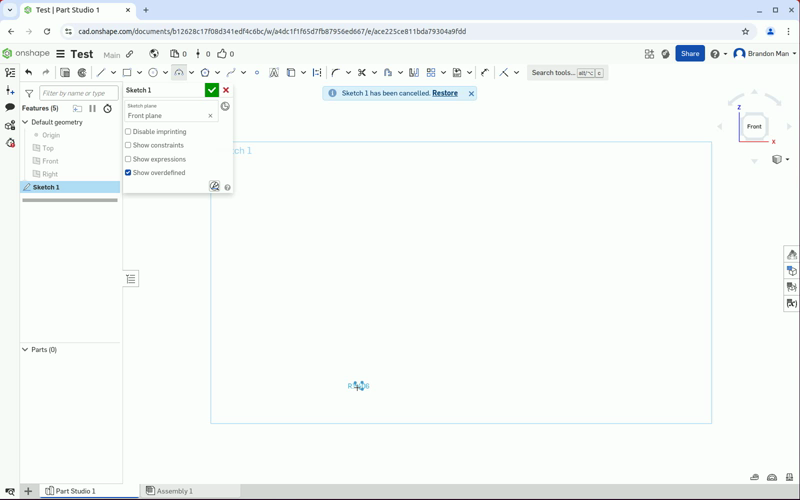
key_up(shift)
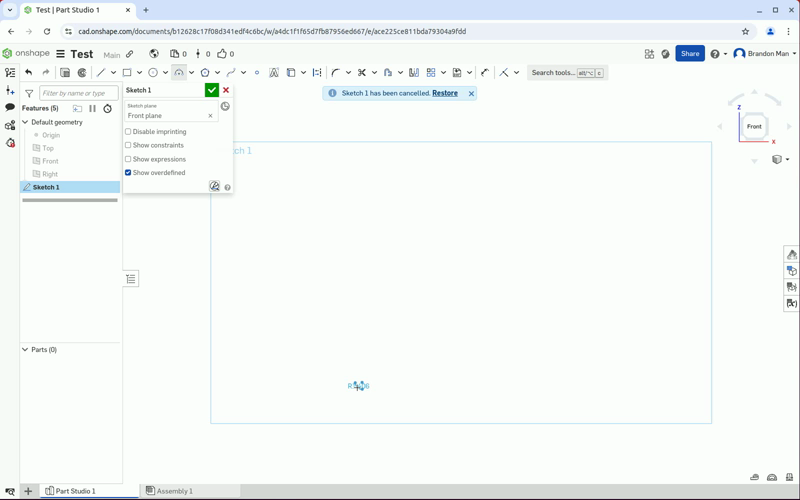
key(esc)
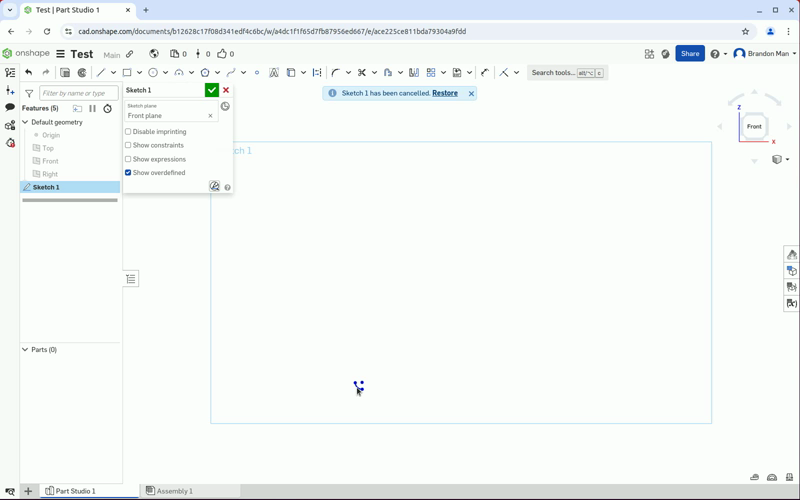
key(l)
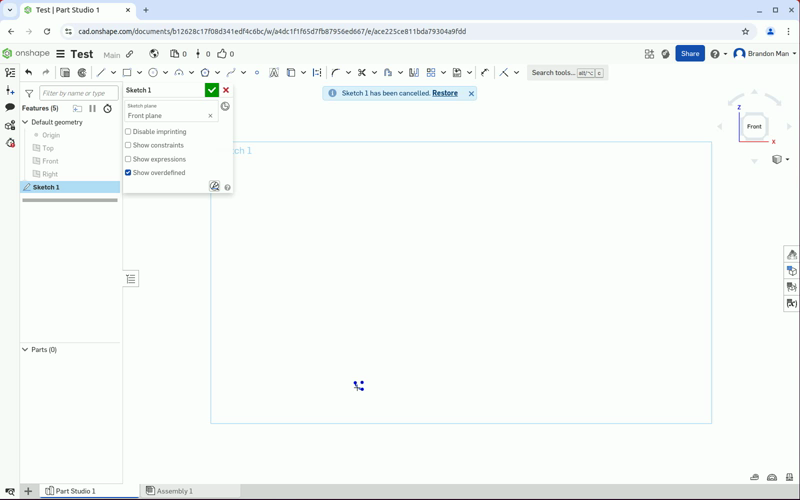
mouse_move(362, 389)
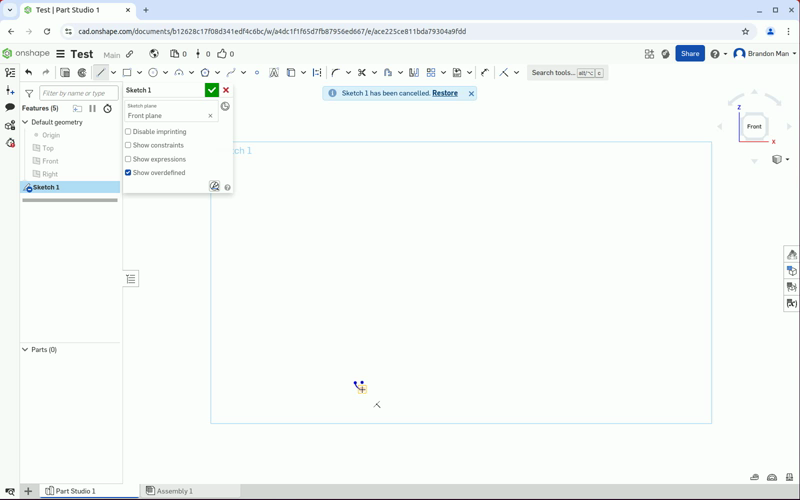
click(362, 389)
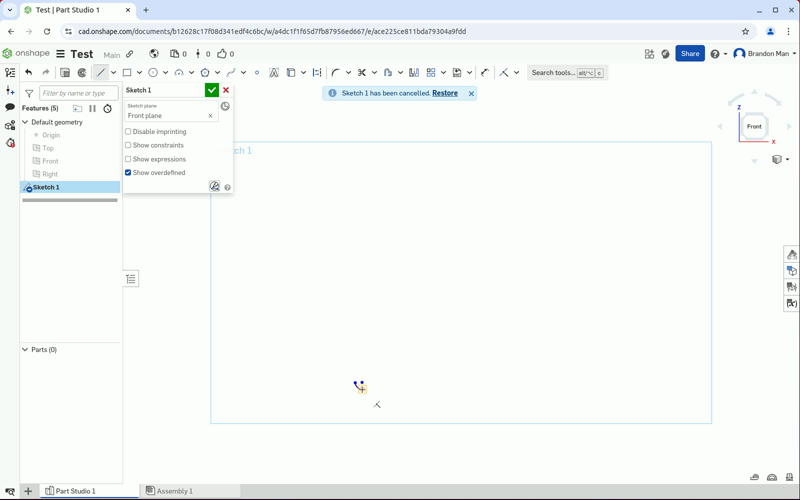
key_down(shift)
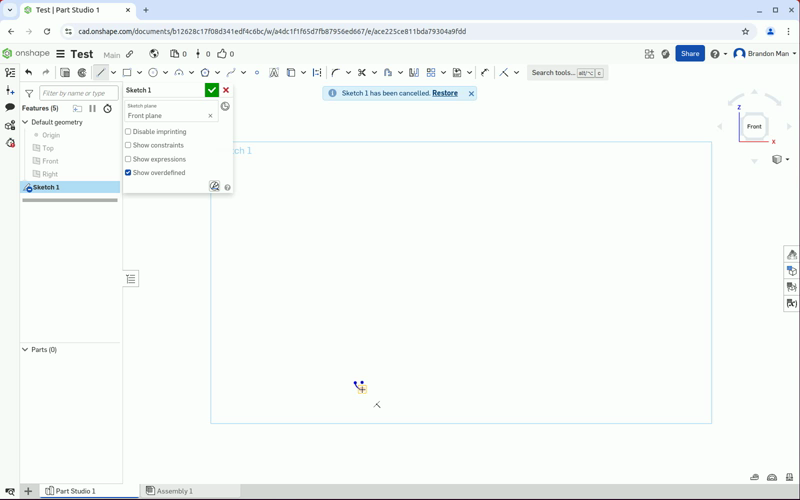
mouse_move(559, 389)
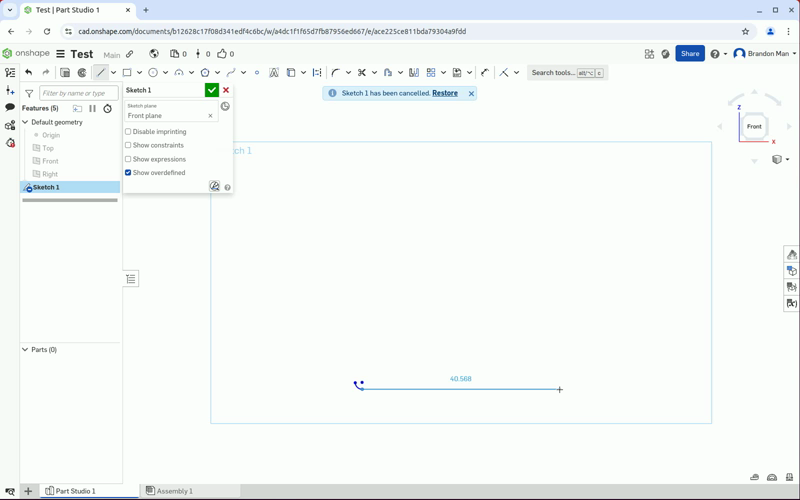
click(559, 389)
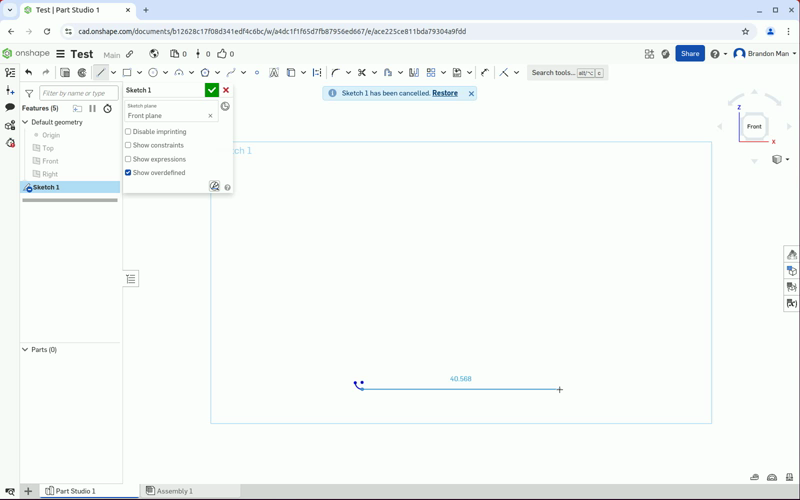
key_up(shift)
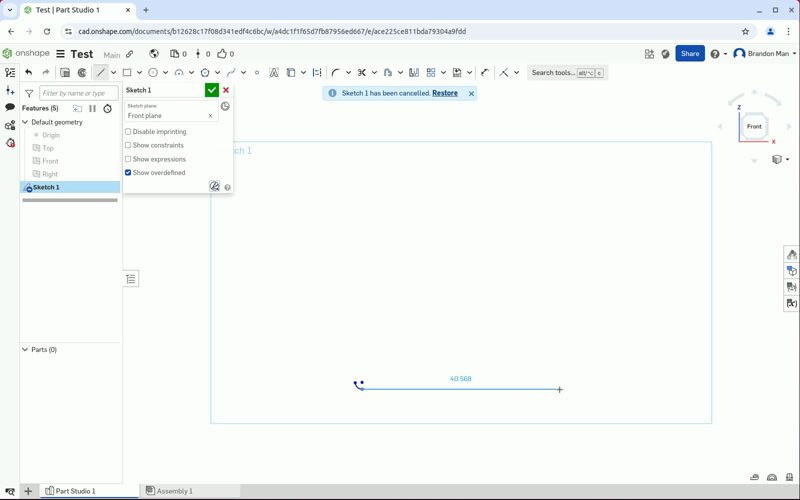
key(esc)
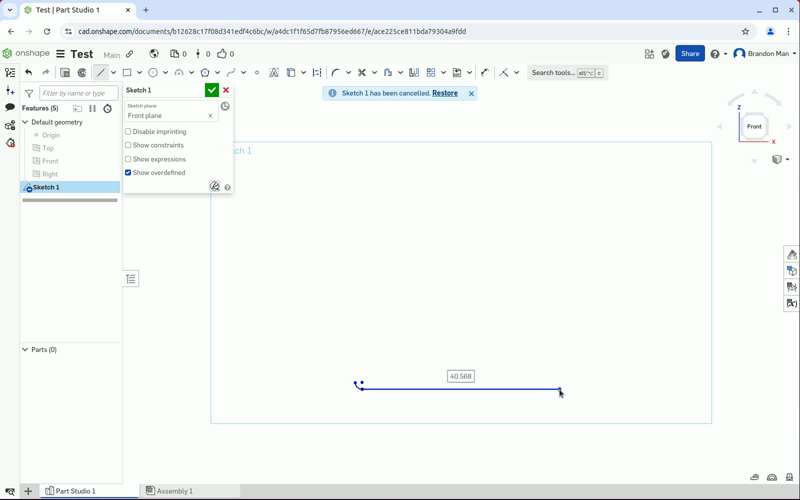
key(a)
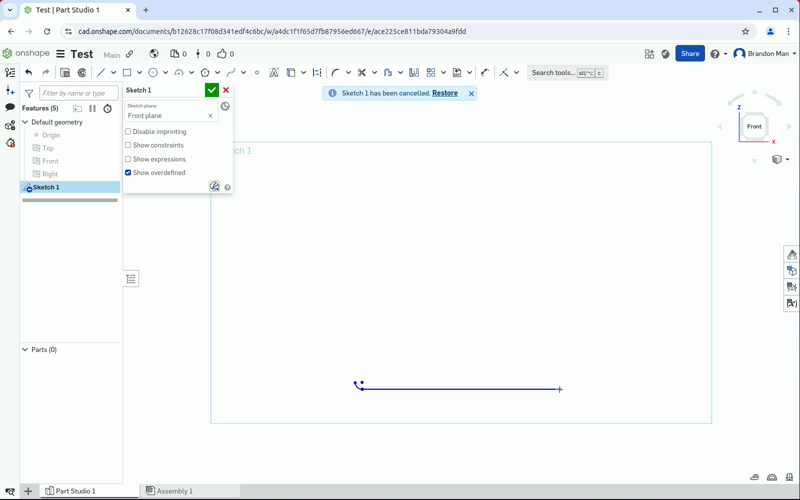
mouse_move(559, 389)
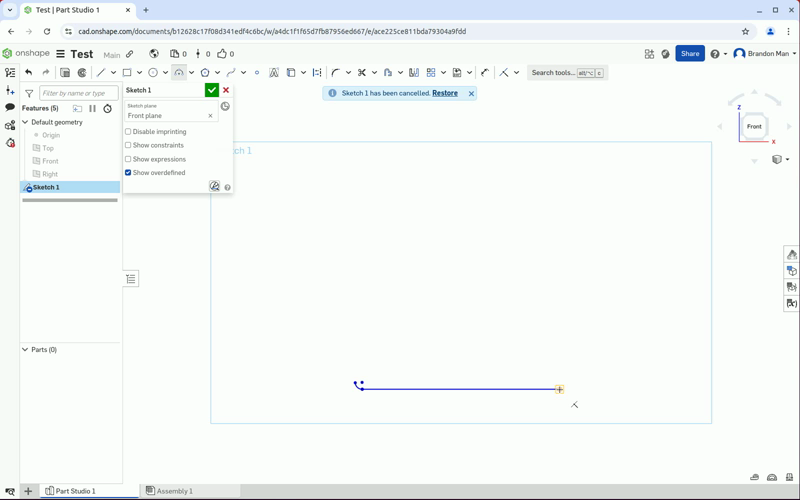
click(559, 389)
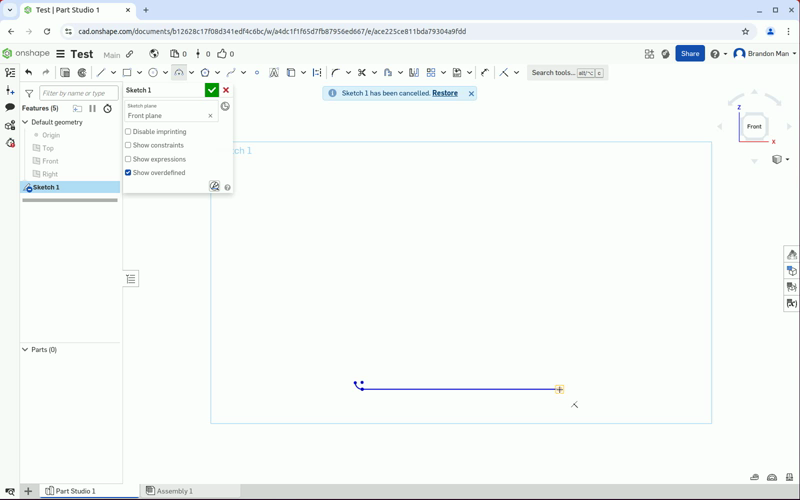
key_down(shift)
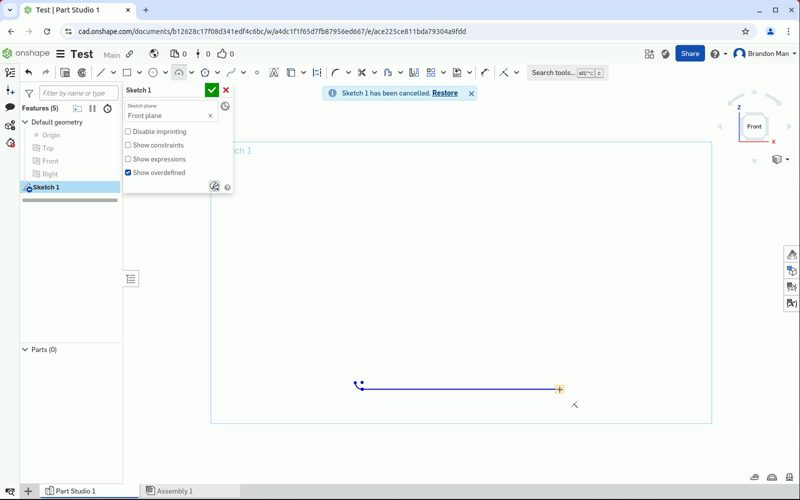
mouse_move(566, 382)
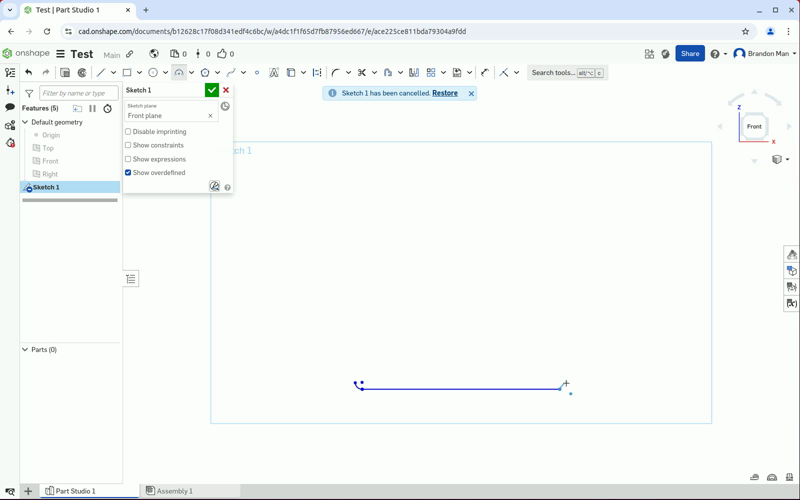
click(566, 382)
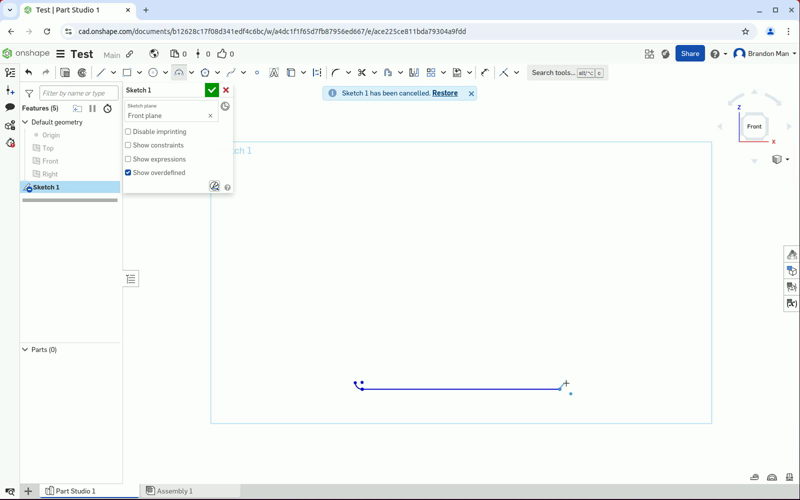
mouse_move(564, 387)
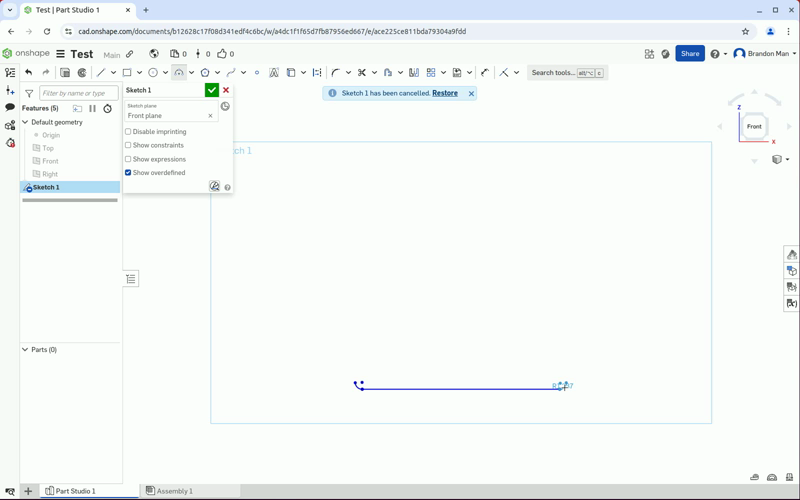
click(564, 387)
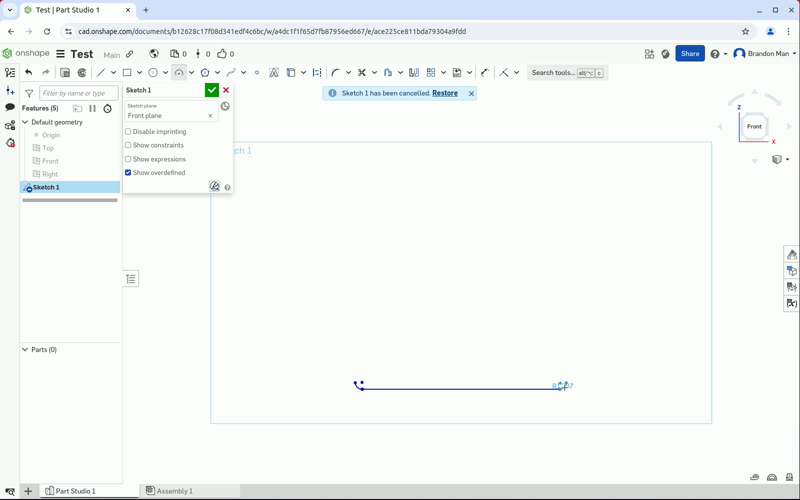
key_up(shift)
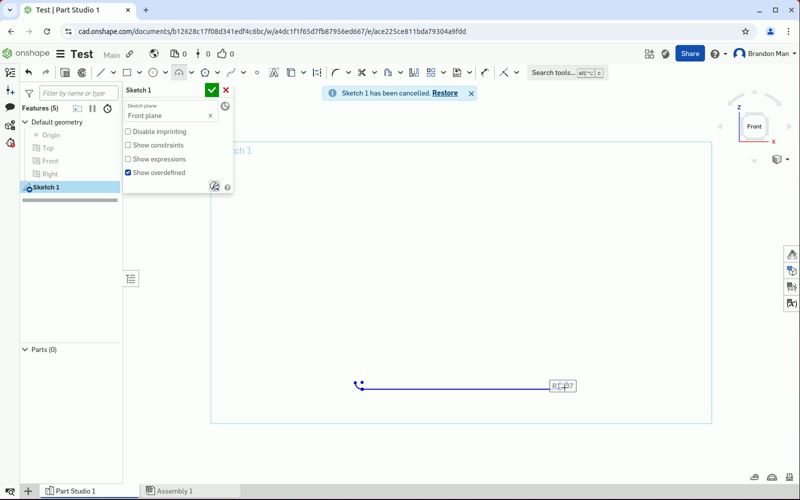
key(esc)
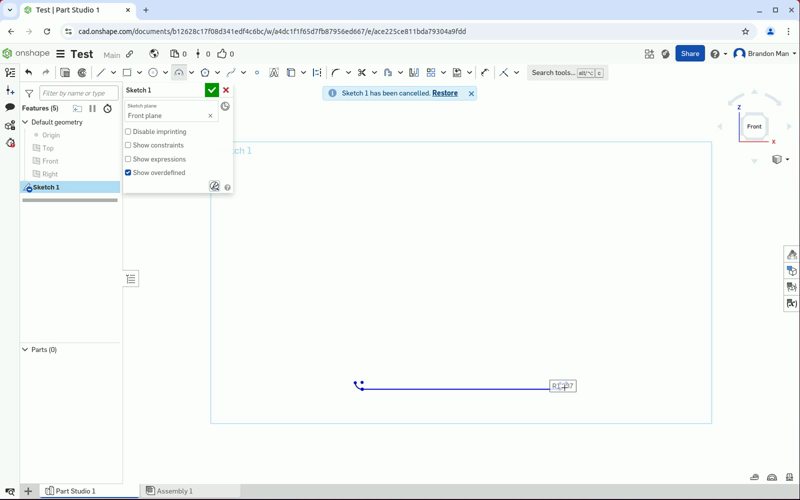
key(l)
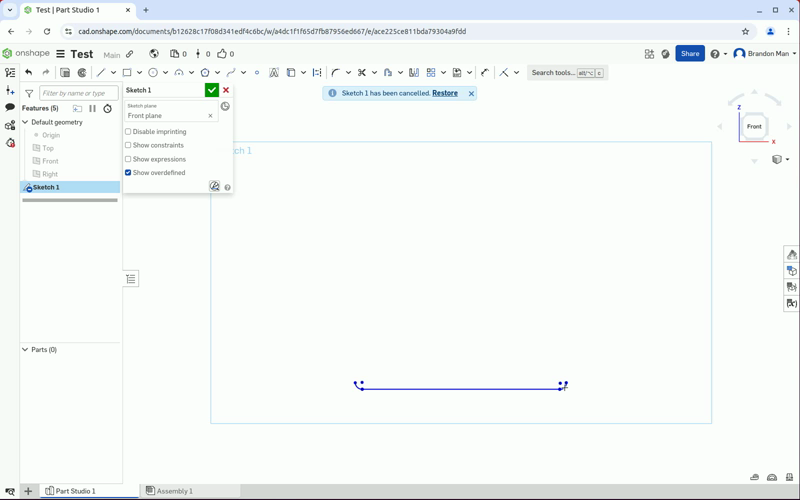
mouse_move(566, 382)
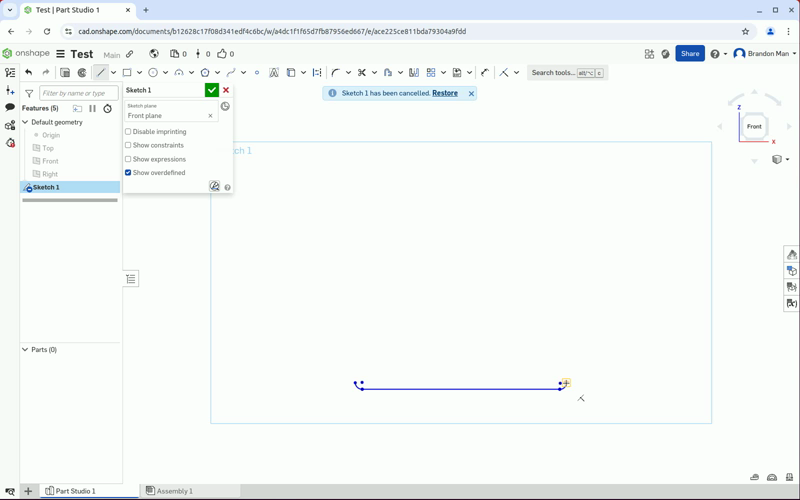
click(566, 382)
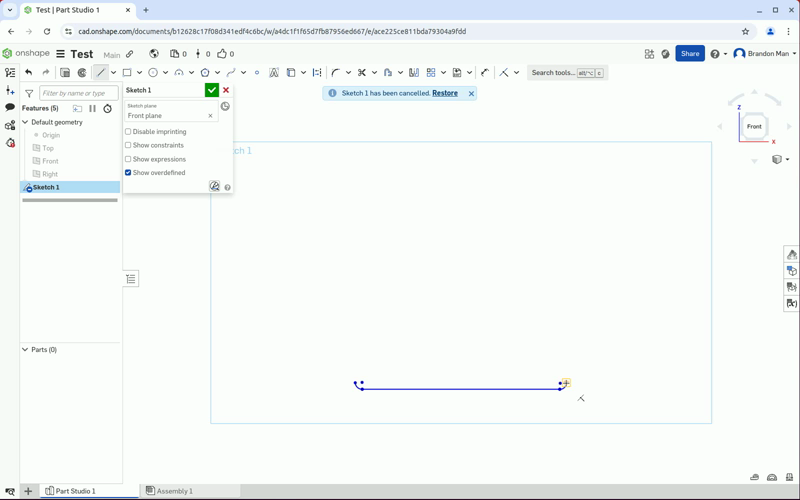
key_down(shift)
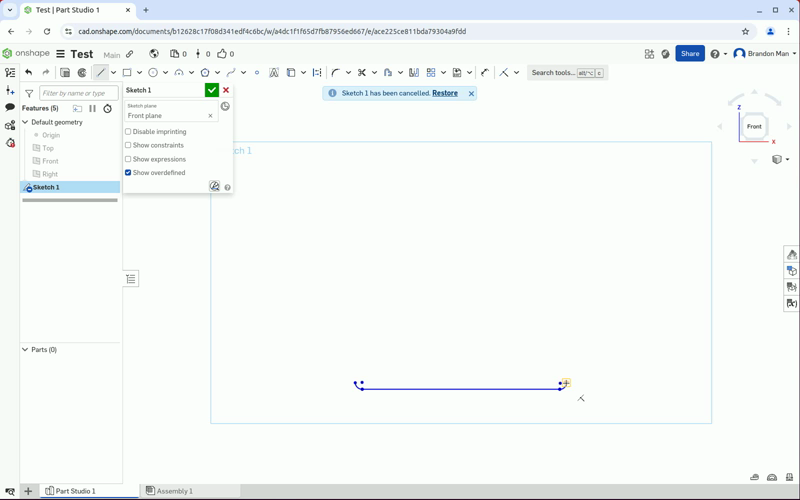
mouse_move(566, 184)
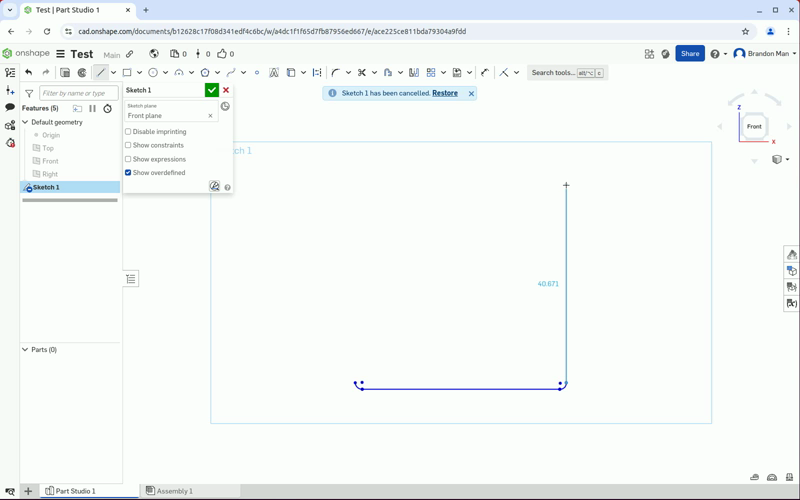
click(566, 184)
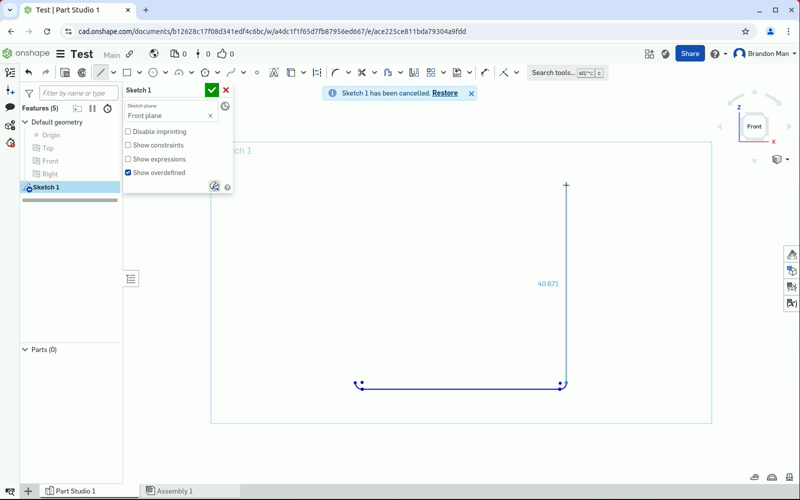
key_up(shift)
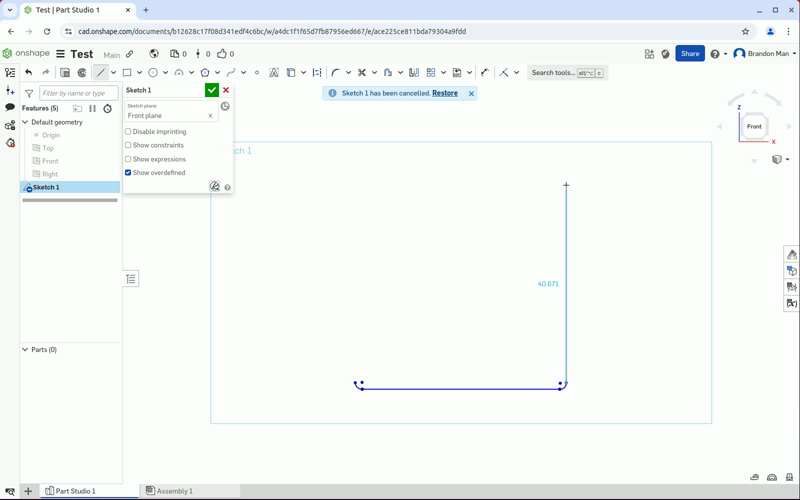
key(esc)
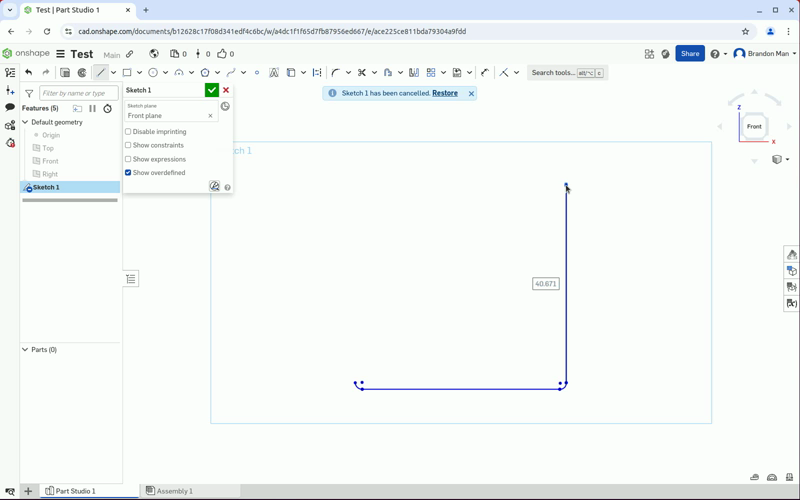
key(a)
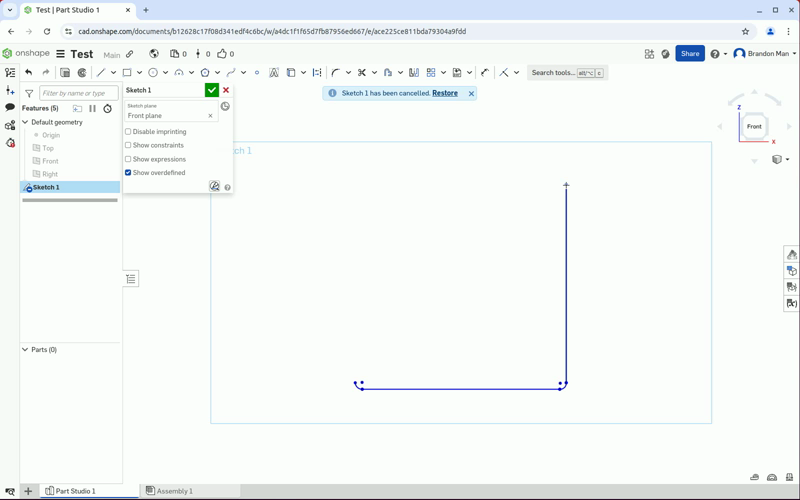
mouse_move(566, 184)
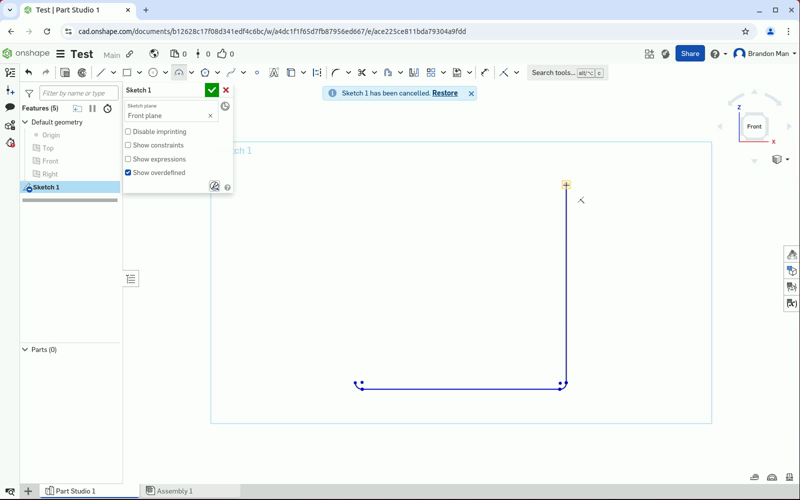
click(566, 184)
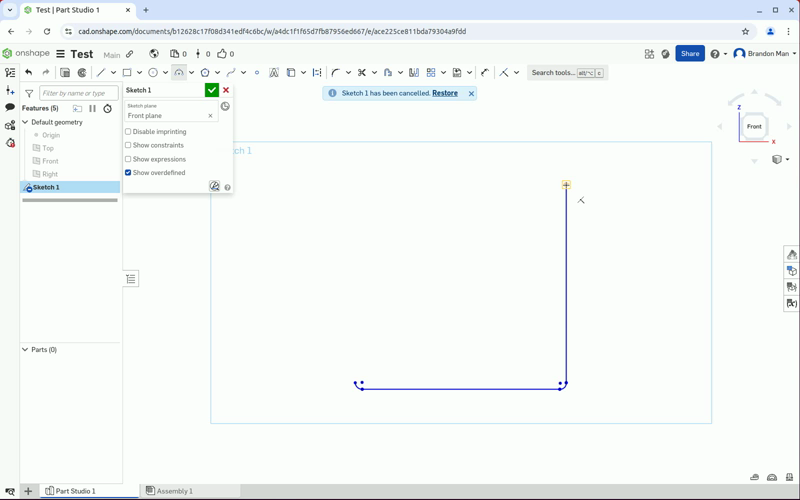
key_down(shift)
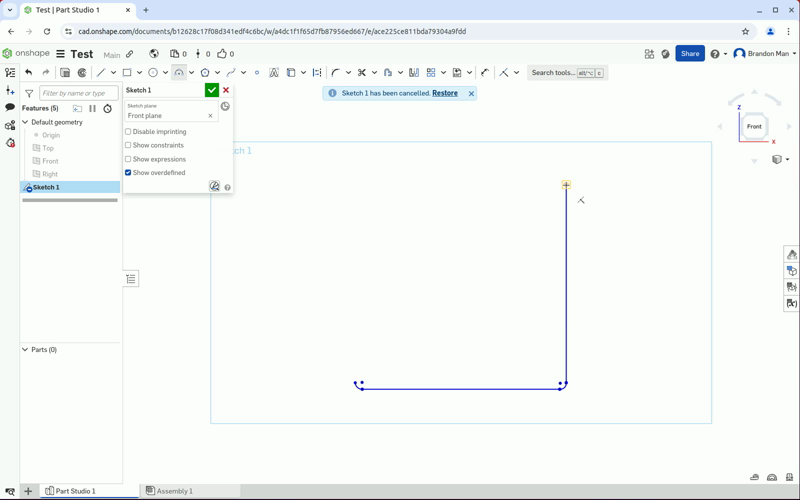
mouse_move(559, 178)
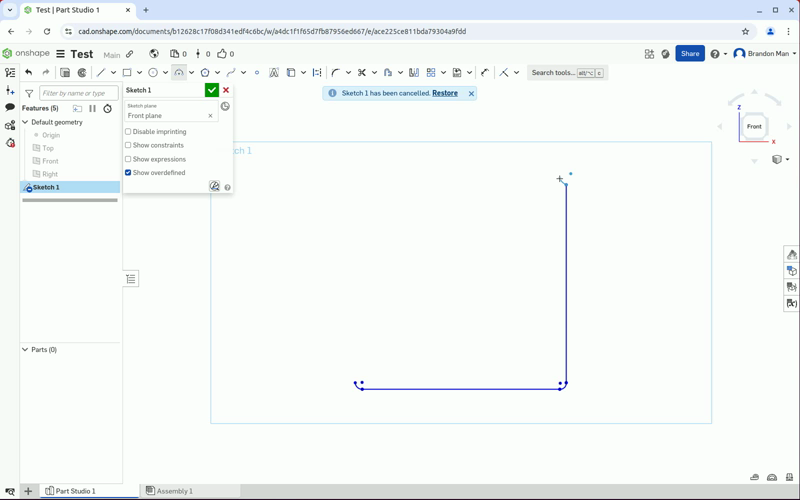
click(559, 178)
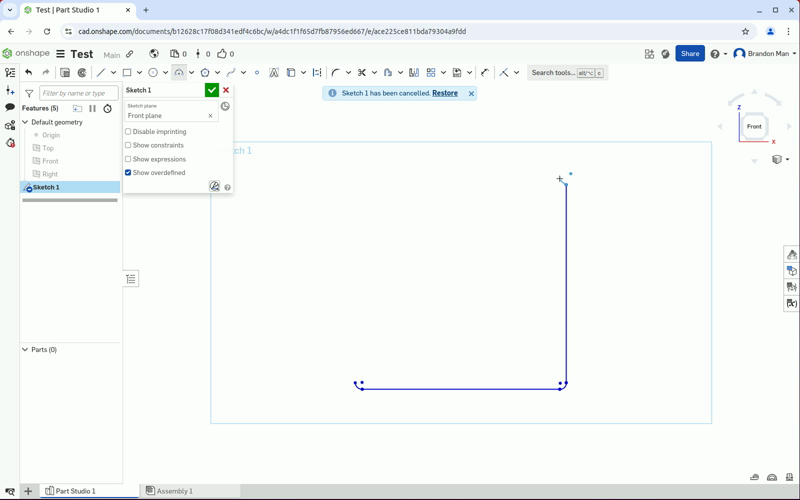
mouse_move(564, 180)
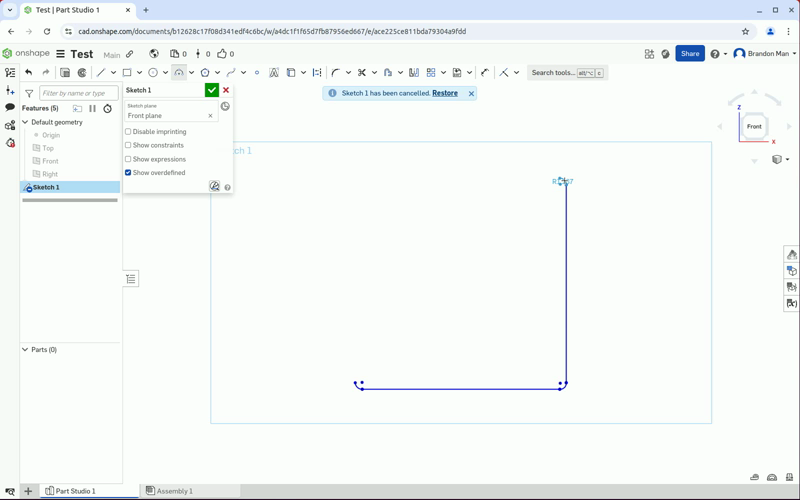
click(564, 180)
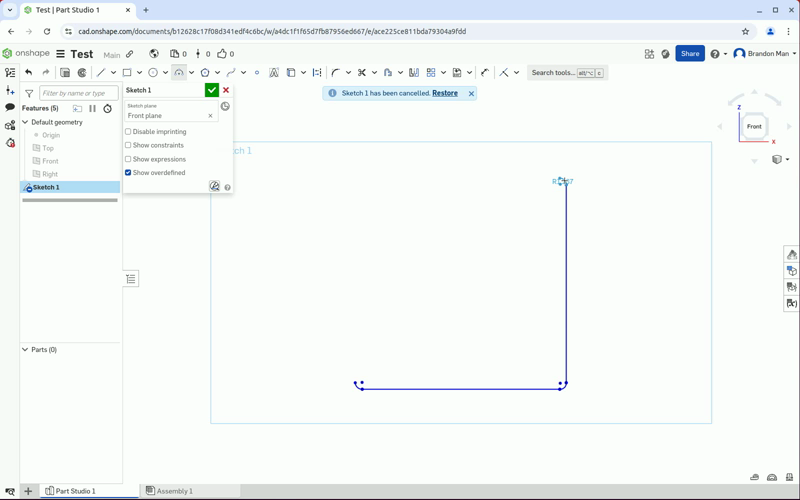
key_up(shift)
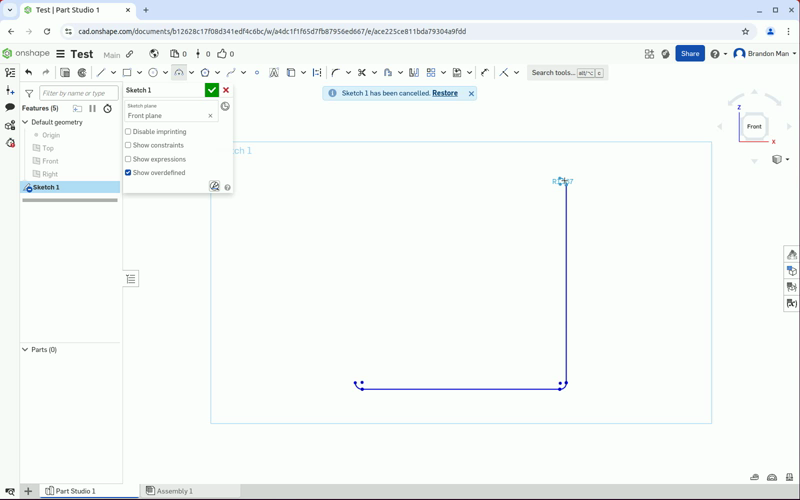
key(esc)
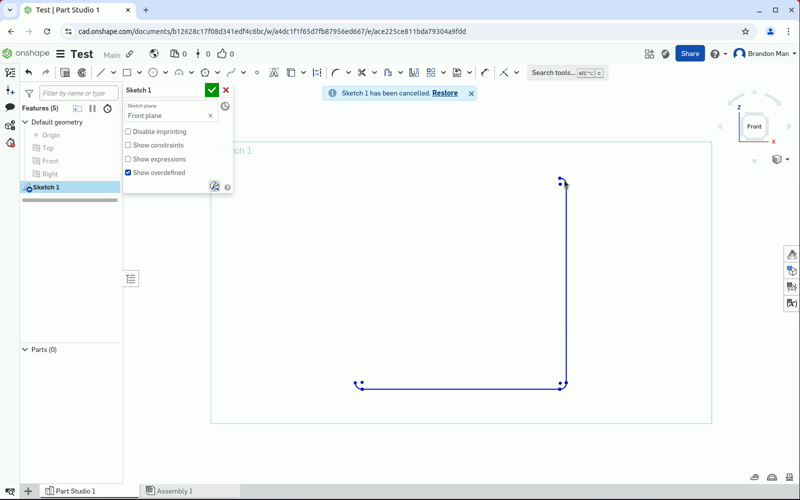
key(l)
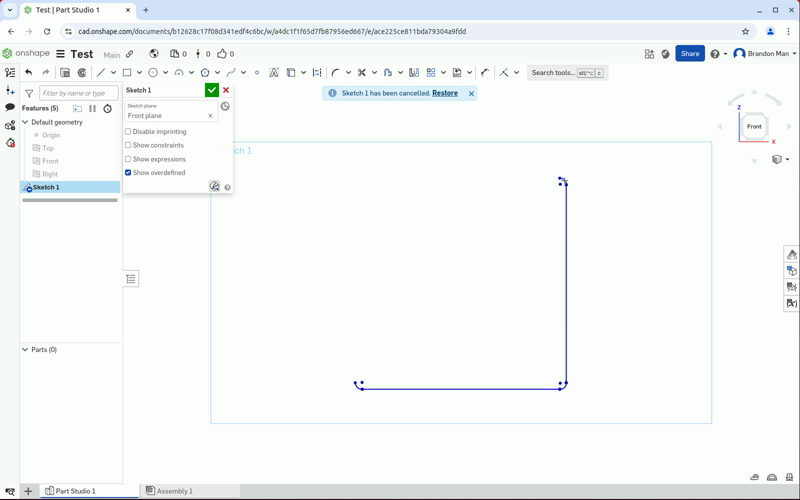
mouse_move(559, 178)
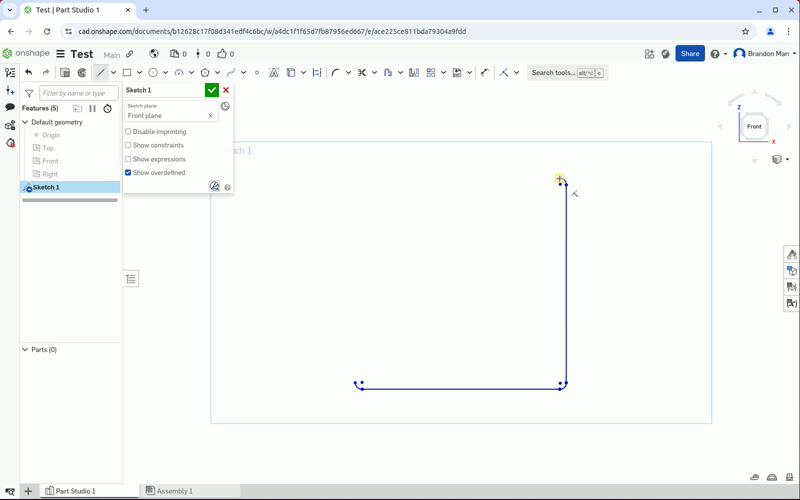
click(559, 178)
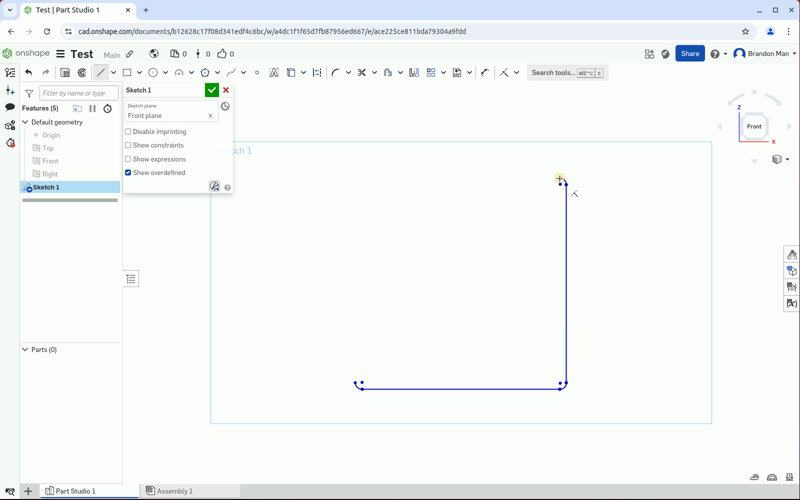
key_down(shift)
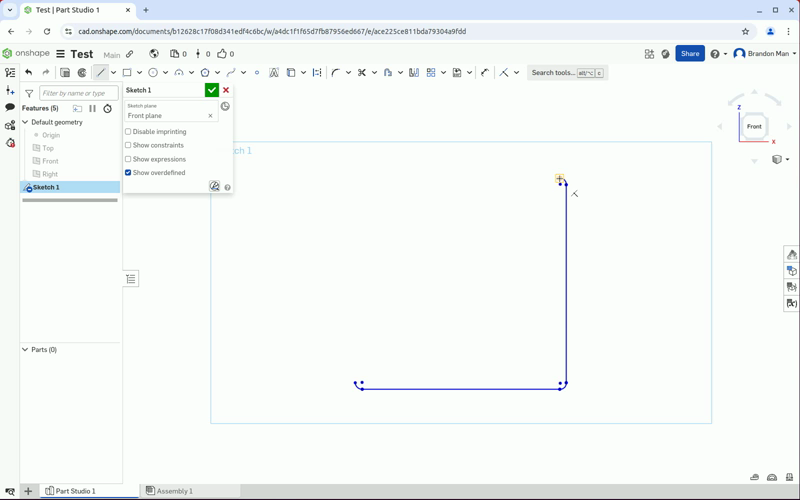
mouse_move(362, 178)
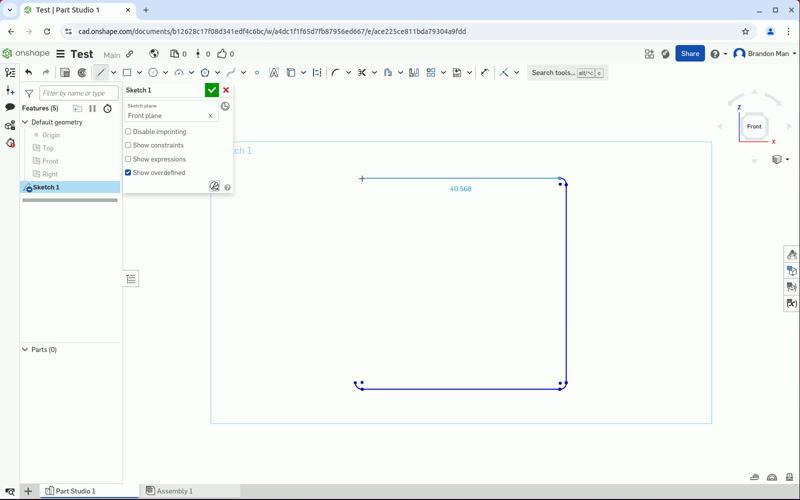
click(362, 178)
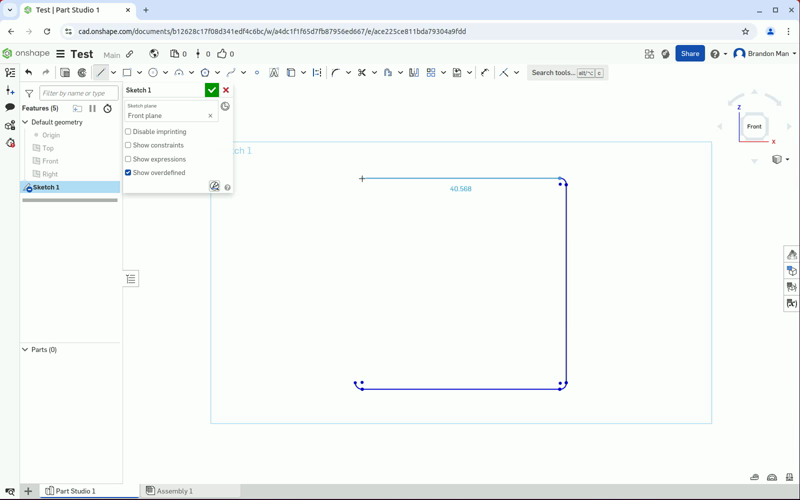
key_up(shift)
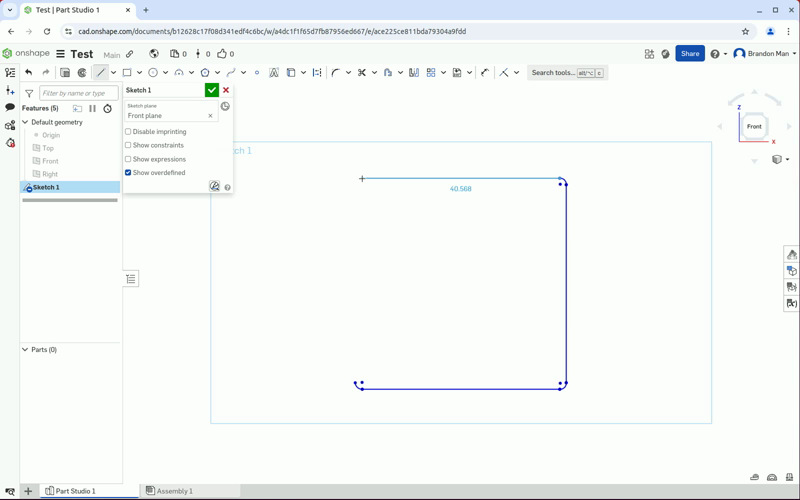
key(esc)
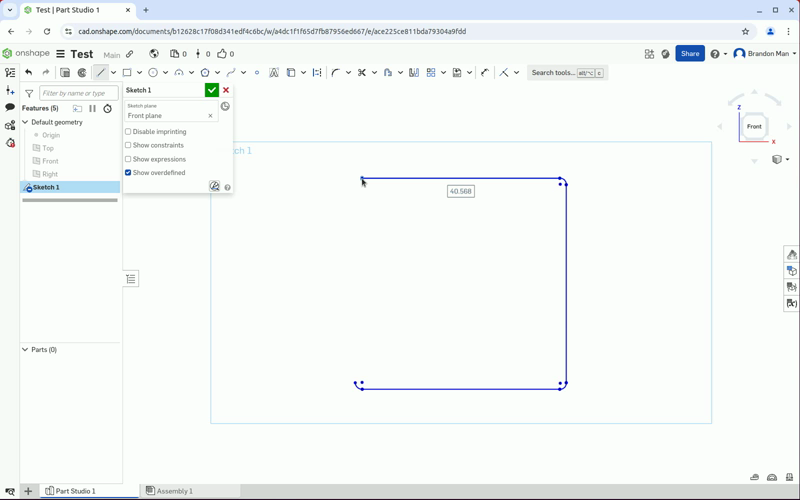
key(a)
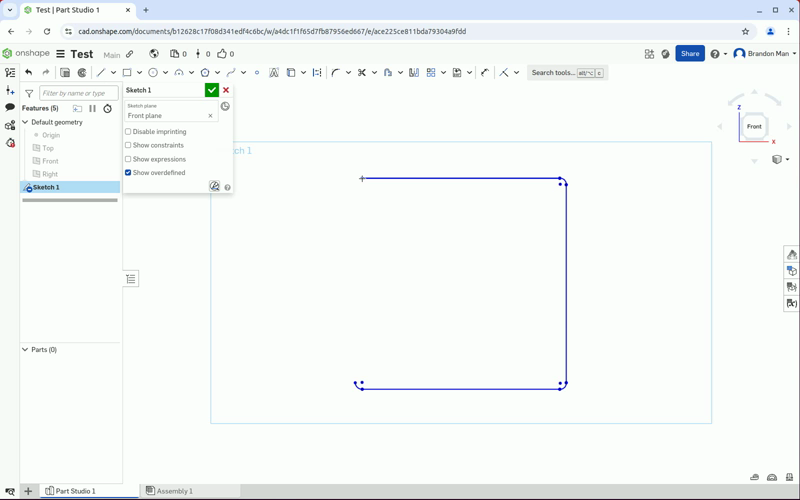
mouse_move(362, 178)
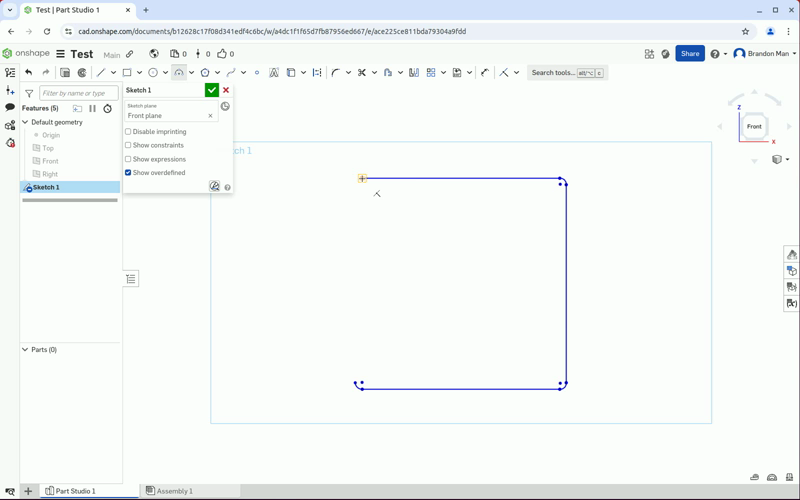
click(362, 178)
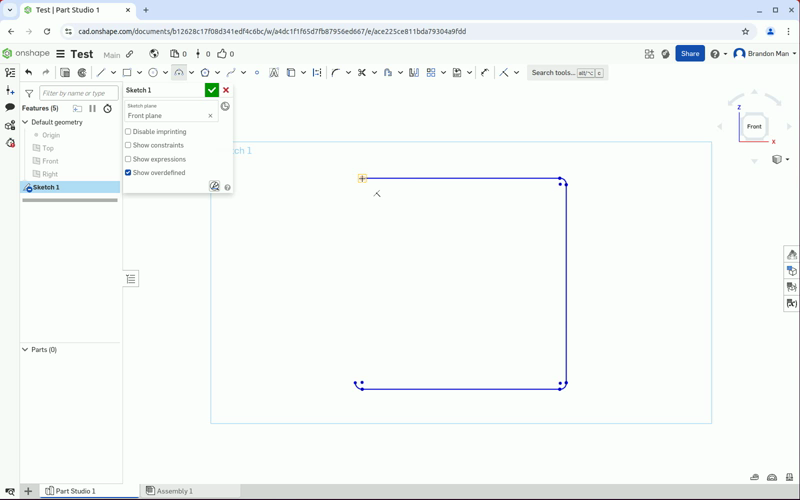
key_down(shift)
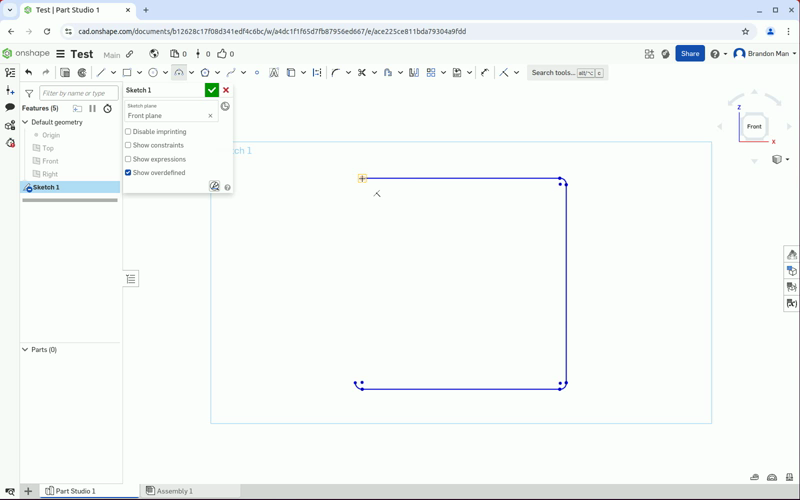
mouse_move(355, 184)
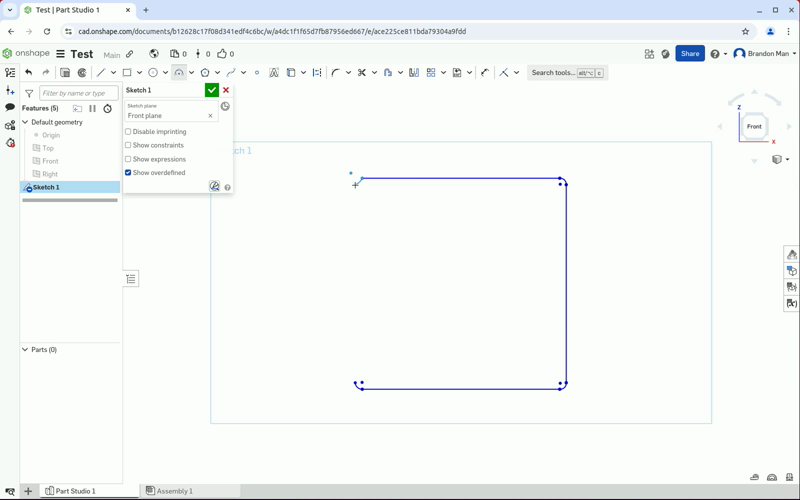
click(355, 184)
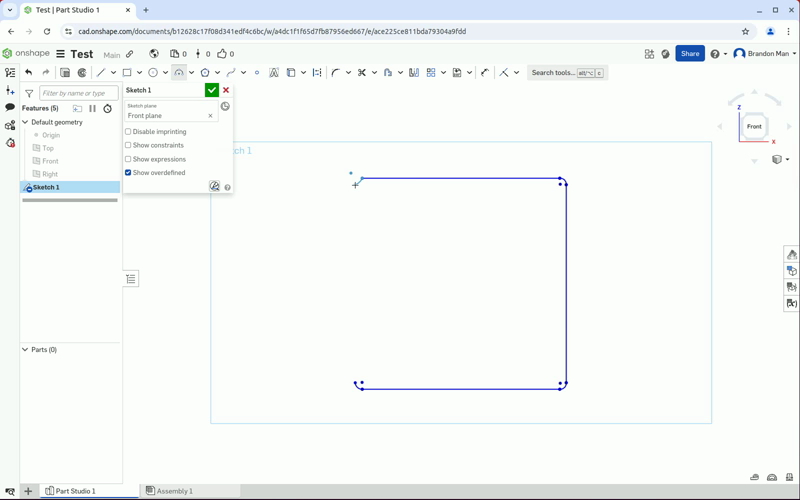
mouse_move(357, 180)
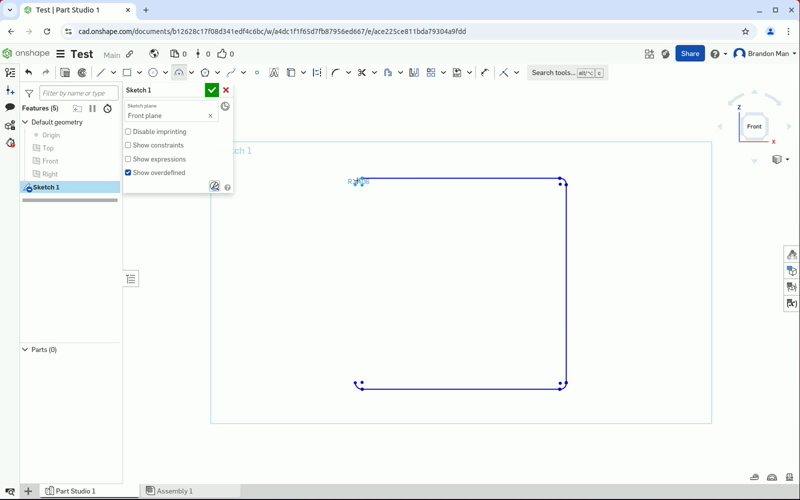
click(357, 180)
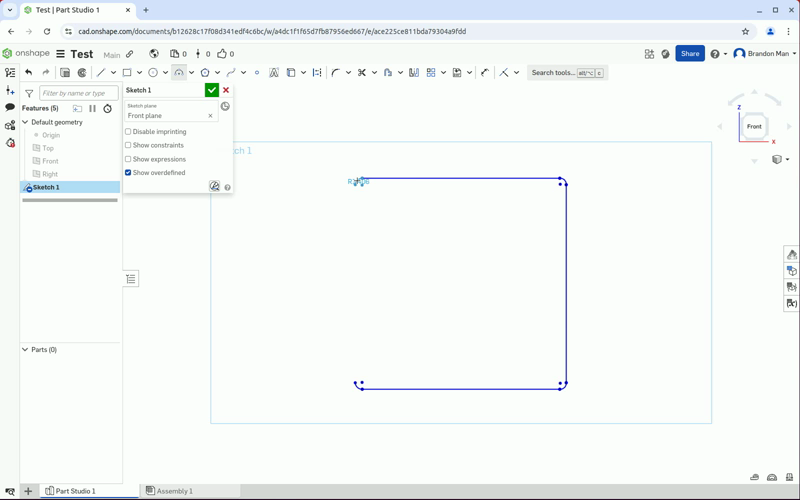
key_up(shift)
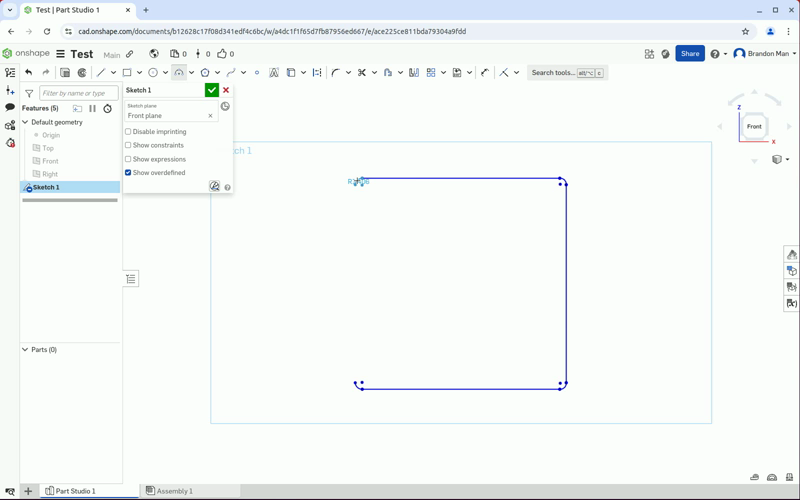
key(esc)
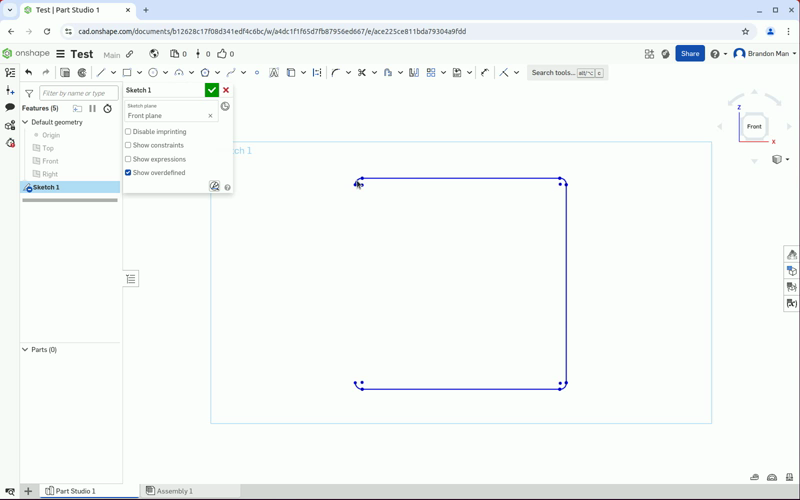
key(l)
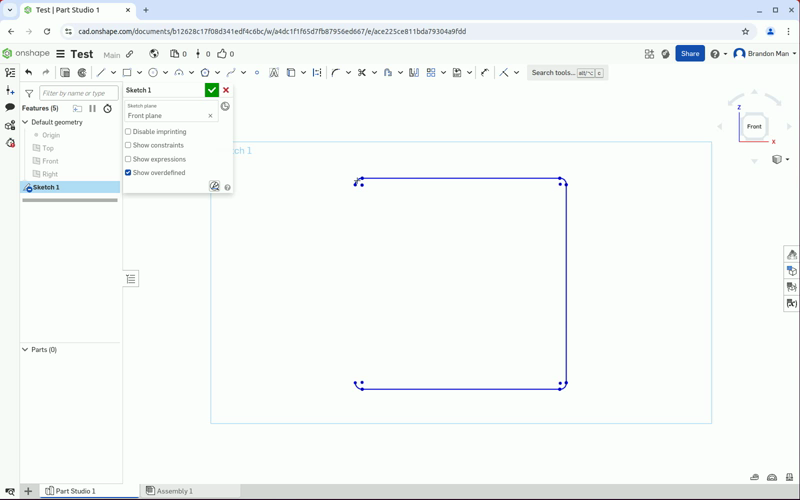
mouse_move(355, 184)
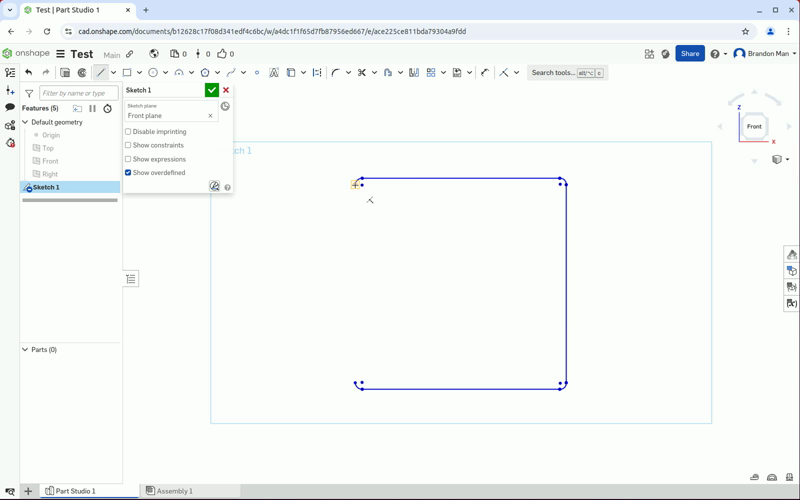
click(355, 184)
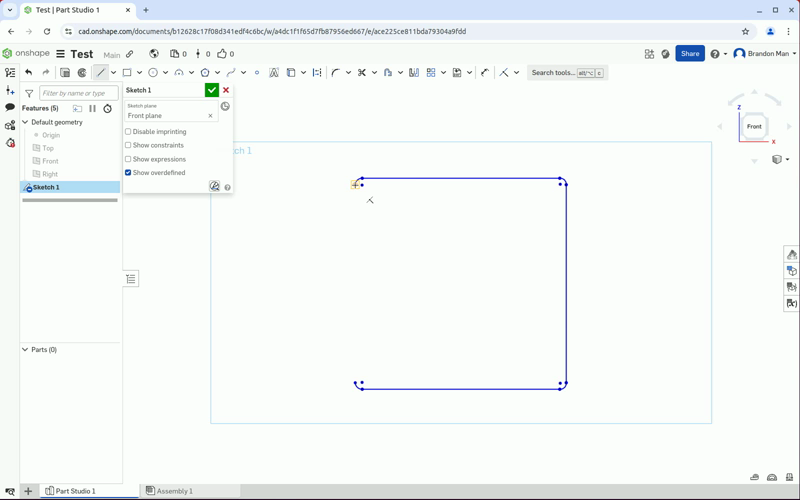
key_down(shift)
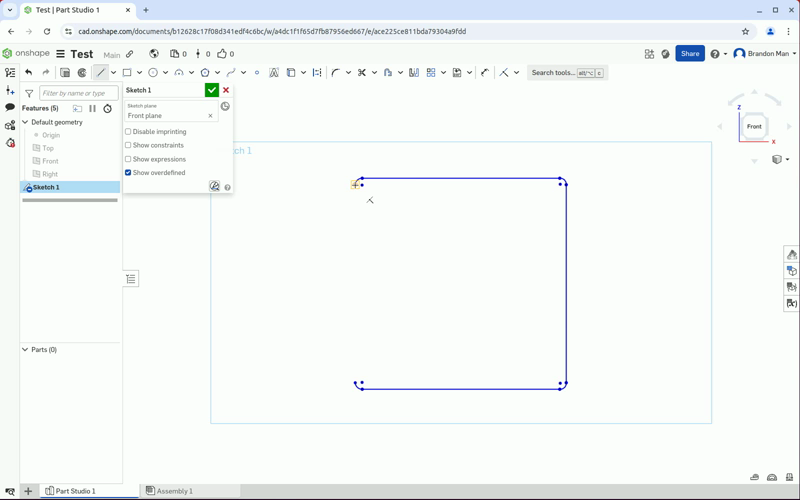
mouse_move(355, 382)
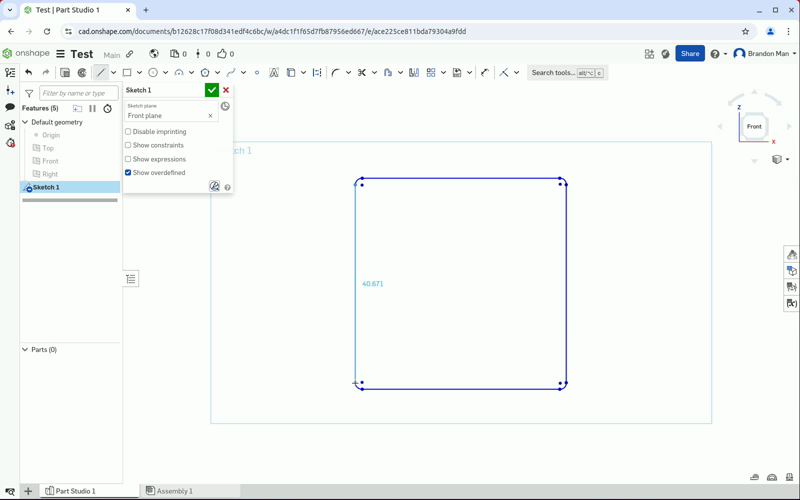
key_up(shift)
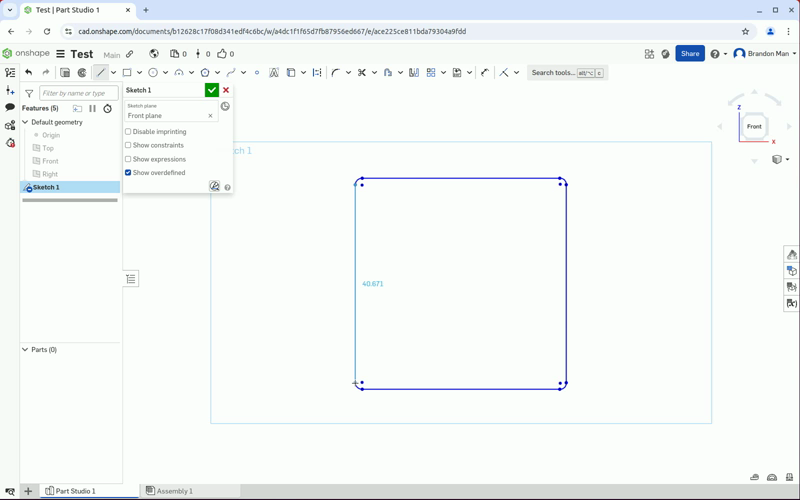
click(355, 382)
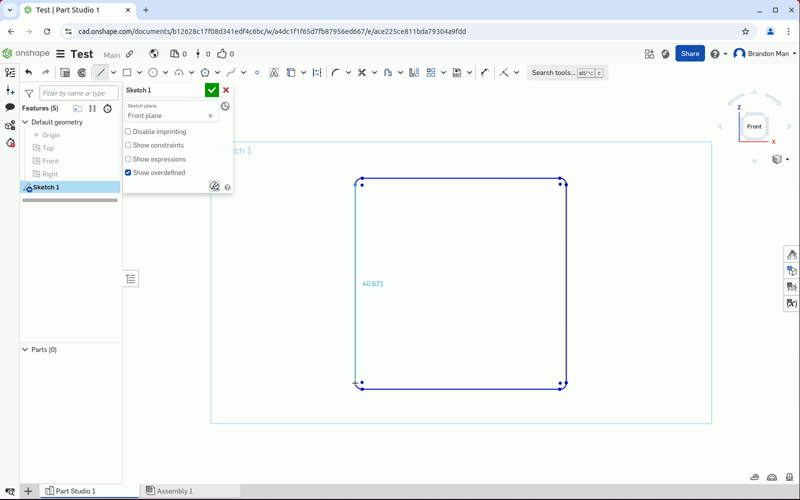
key(esc)
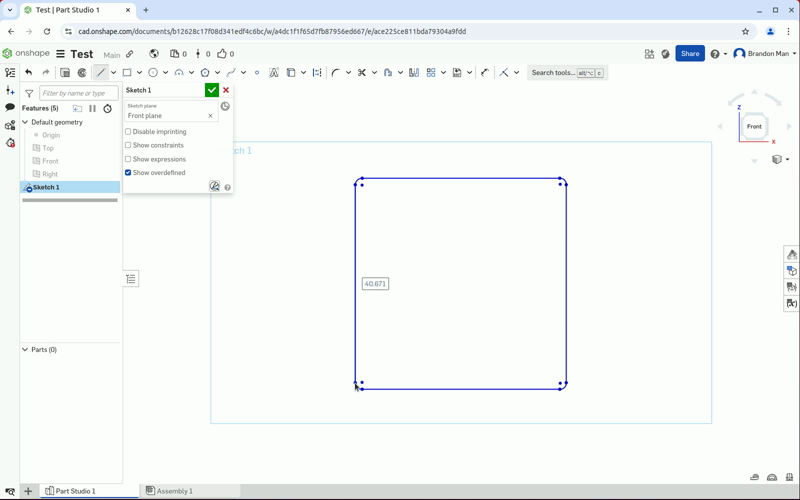
key(c)
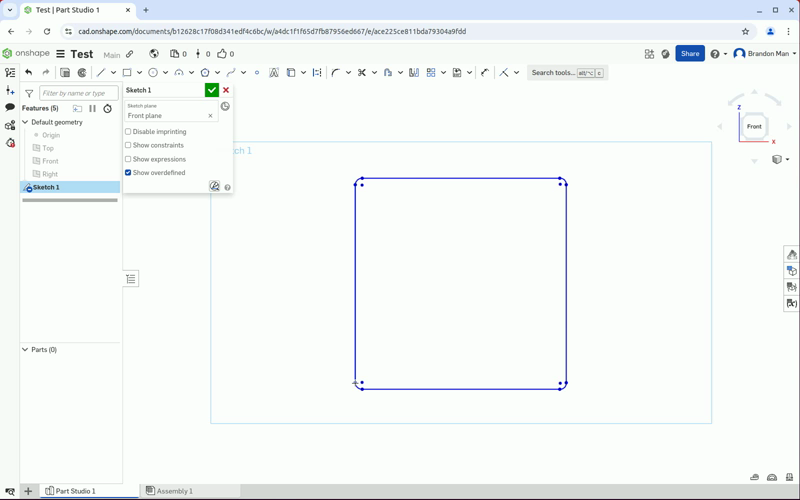
key_down(shift)
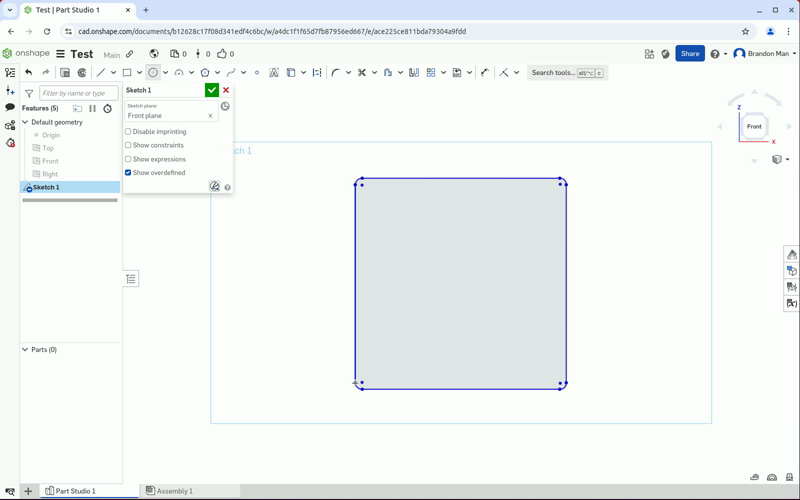
mouse_move(461, 282)
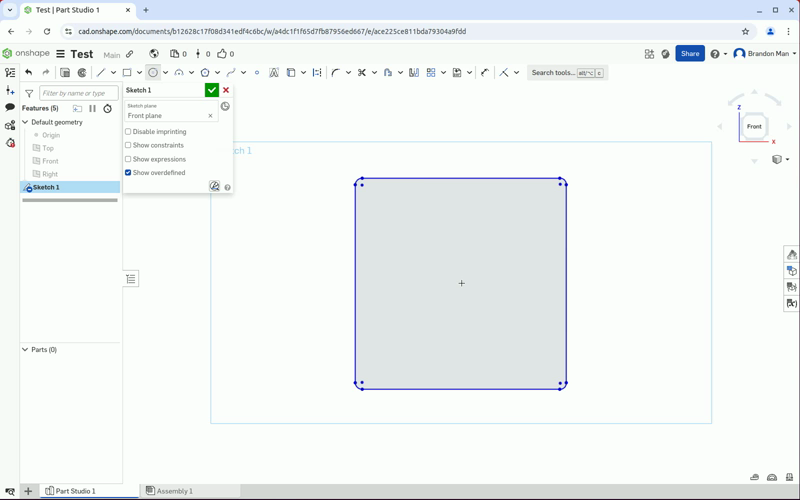
click(461, 282)
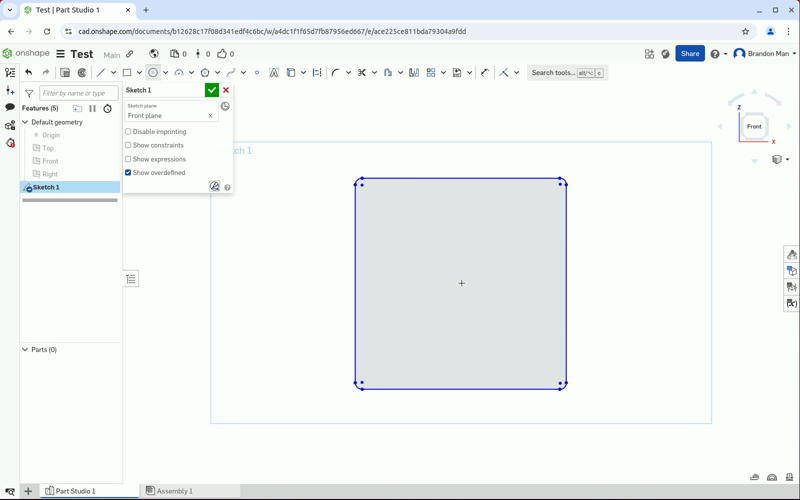
key_up(shift)
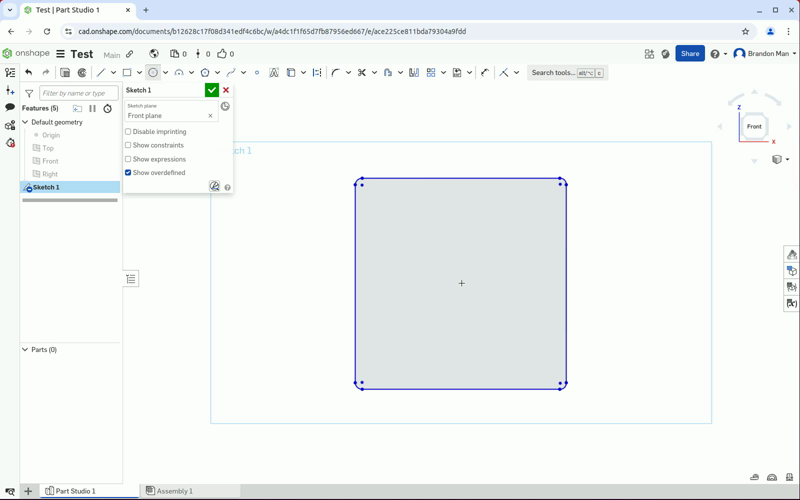
mouse_move(566, 282)
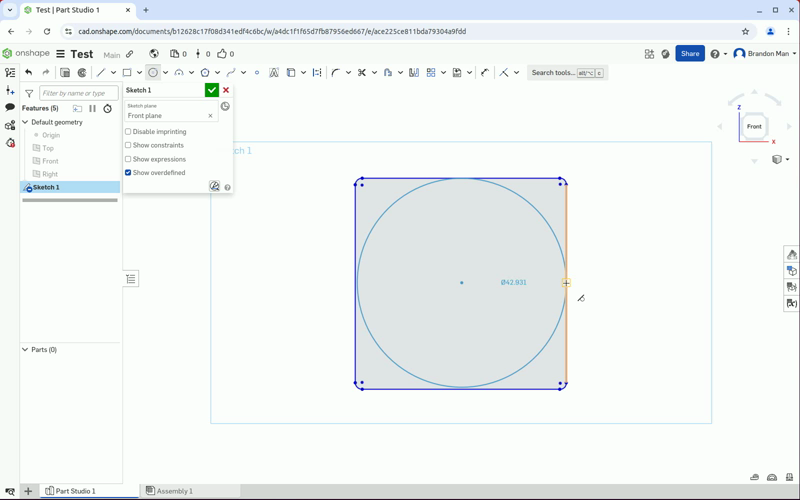
click(566, 282)
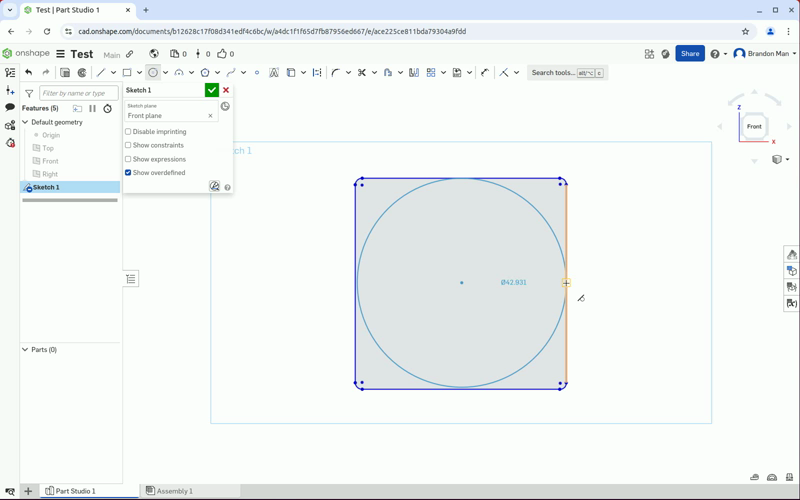
key(esc)
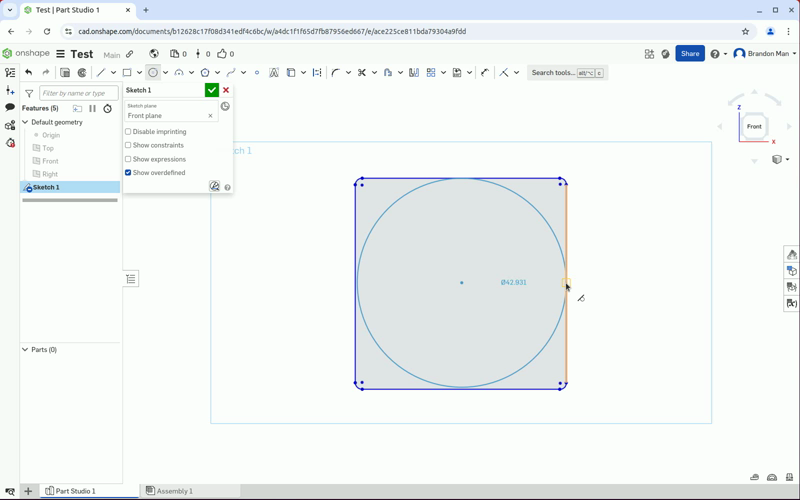
mouse_move(376, 193)
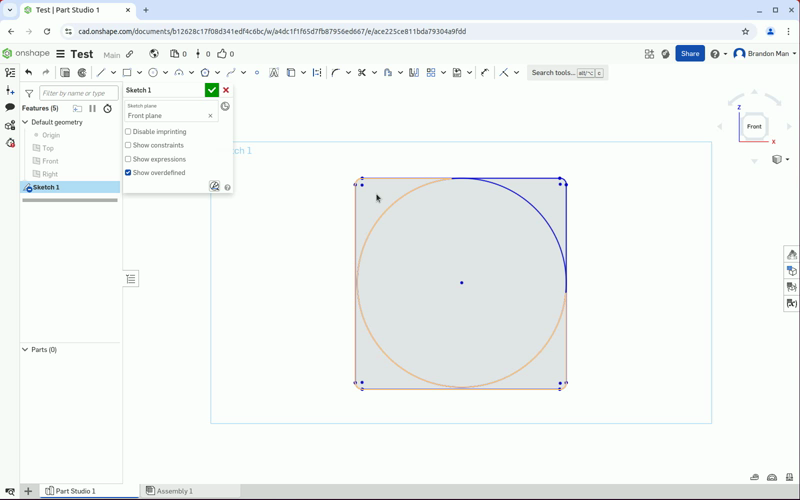
click(376, 193)
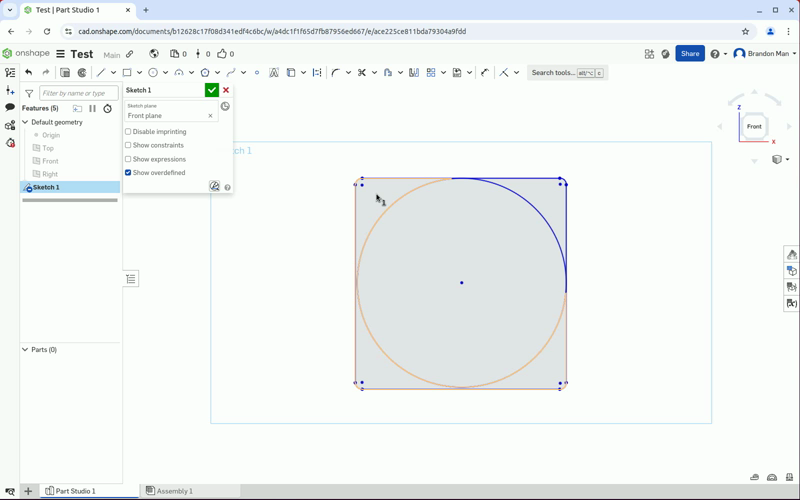
mouse_move(73, 352)
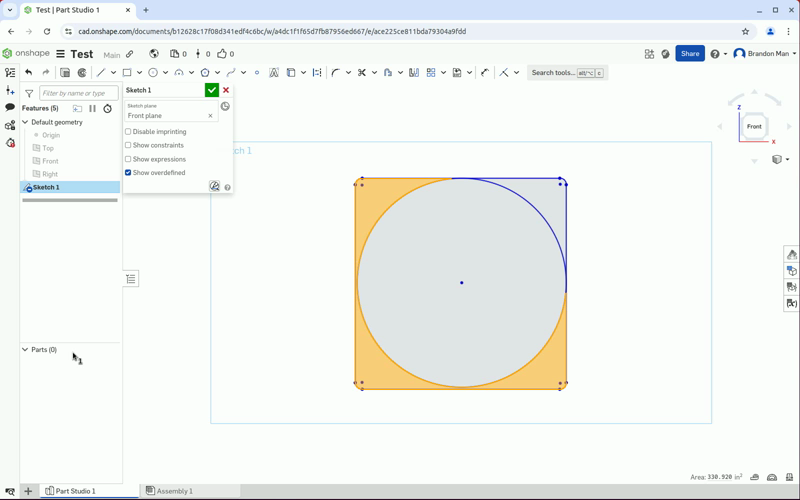
key(shift+y)
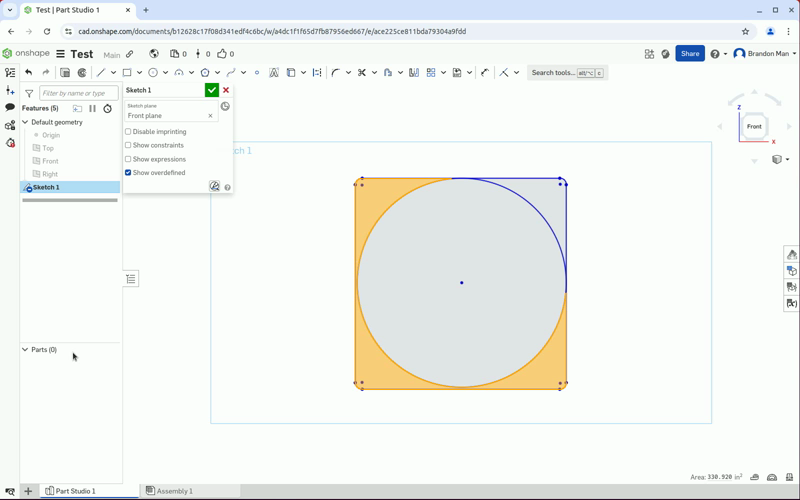
key(shift+e)
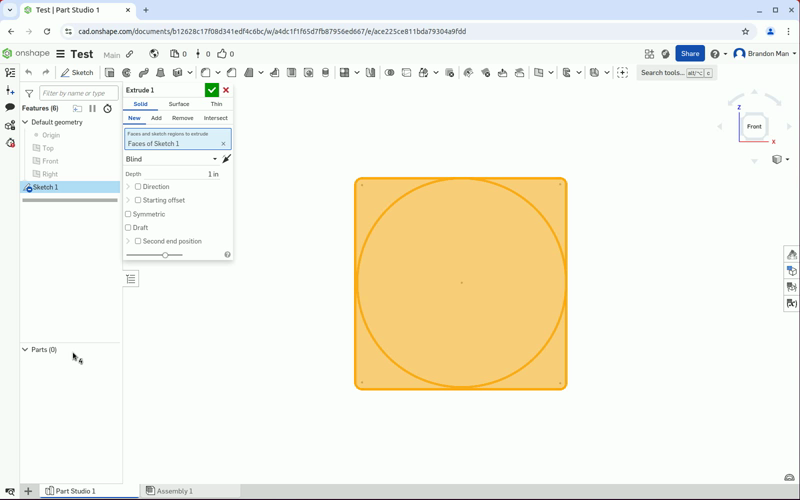
mouse_move(143, 106)
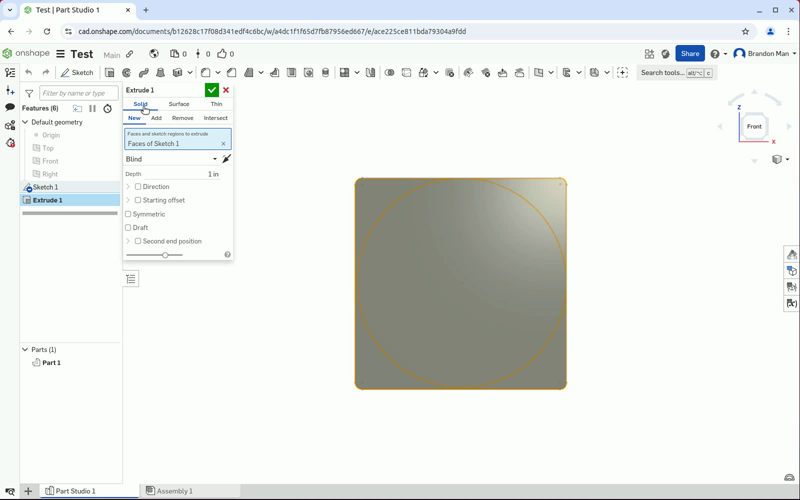
click(143, 106)
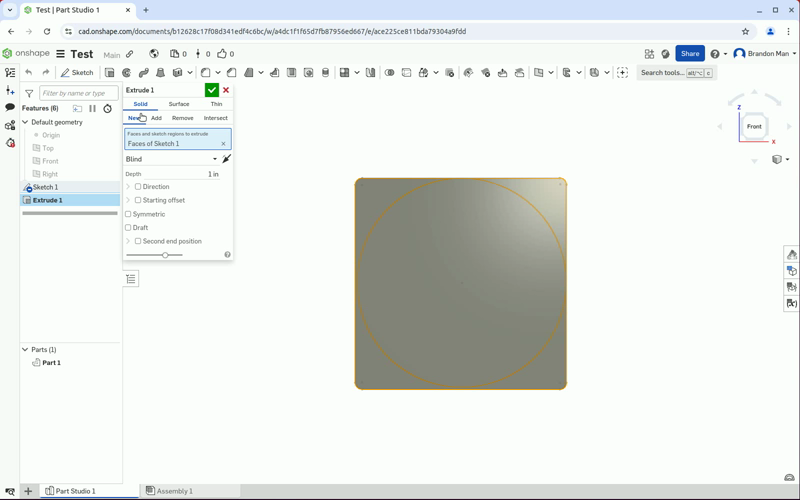
mouse_move(137, 120)
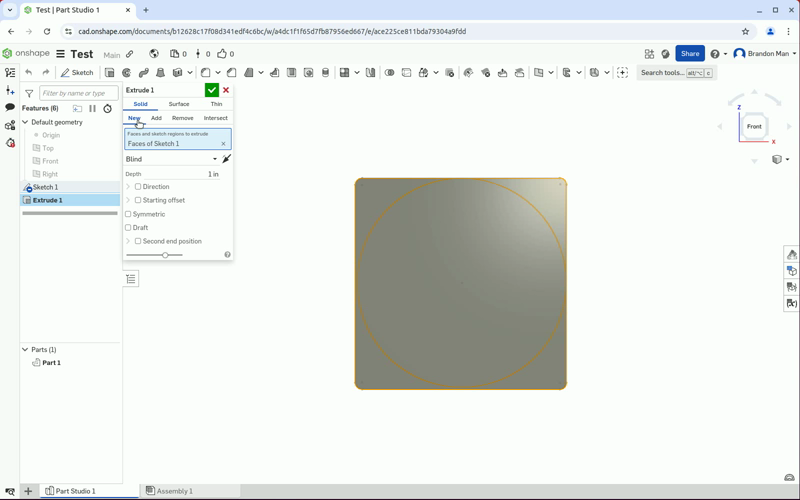
click(137, 120)
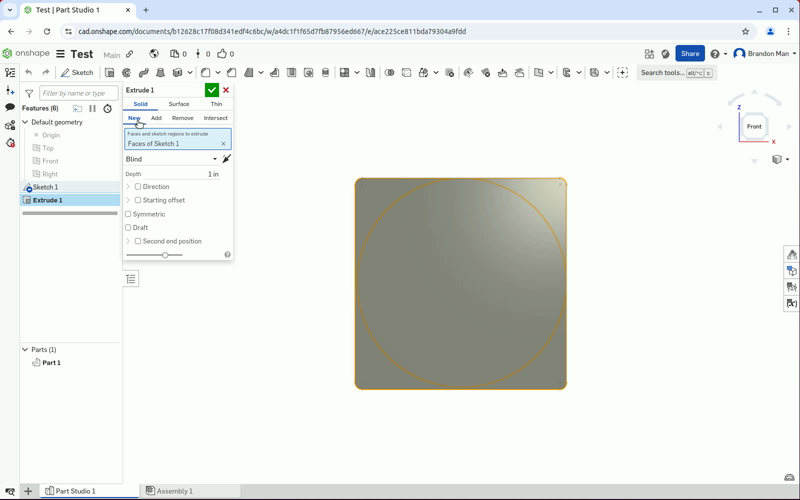
key(tab, 4)
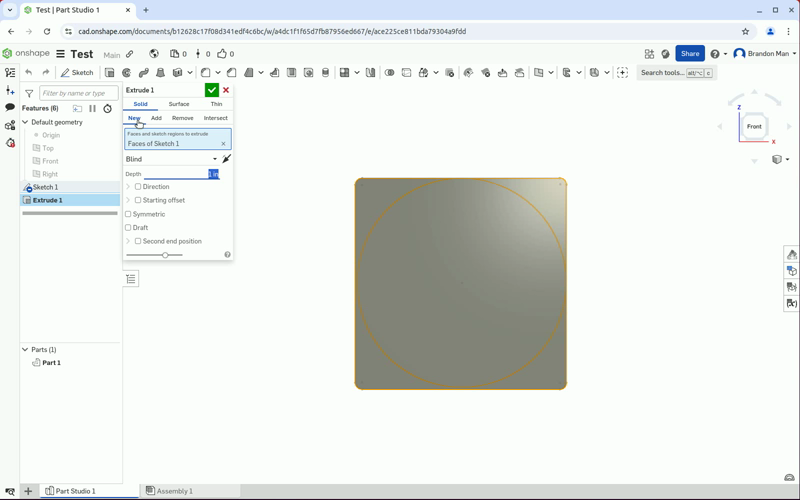
text(1.444)
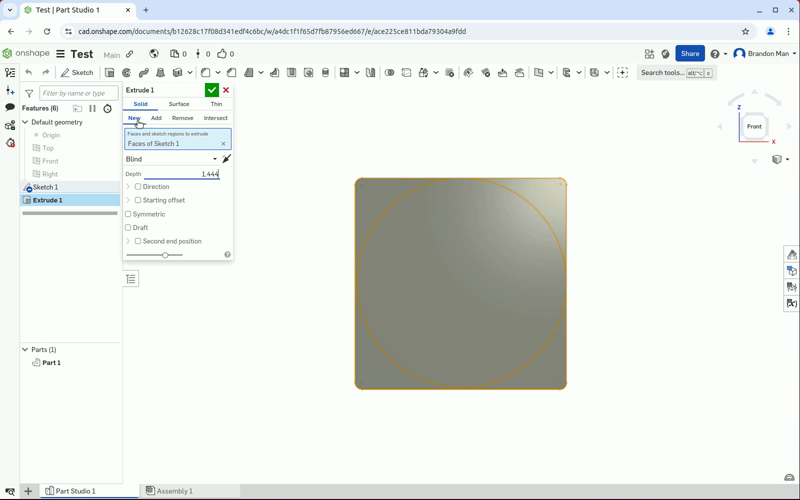
key(enter)
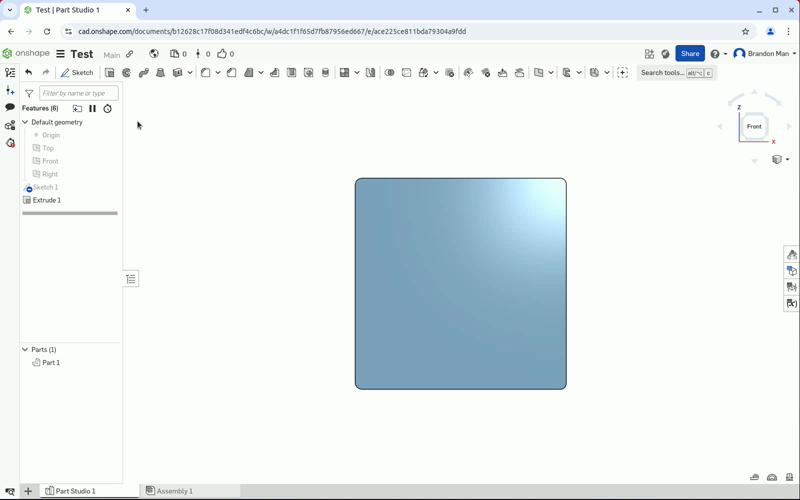
key(shift+h)
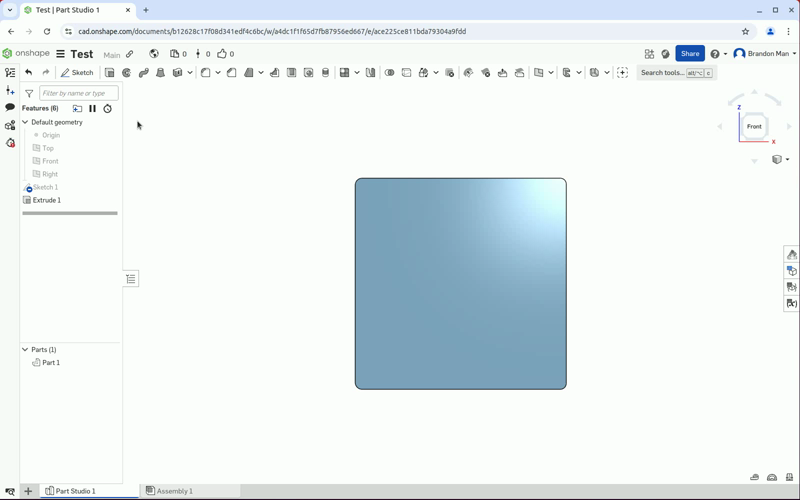
key(shift+h)
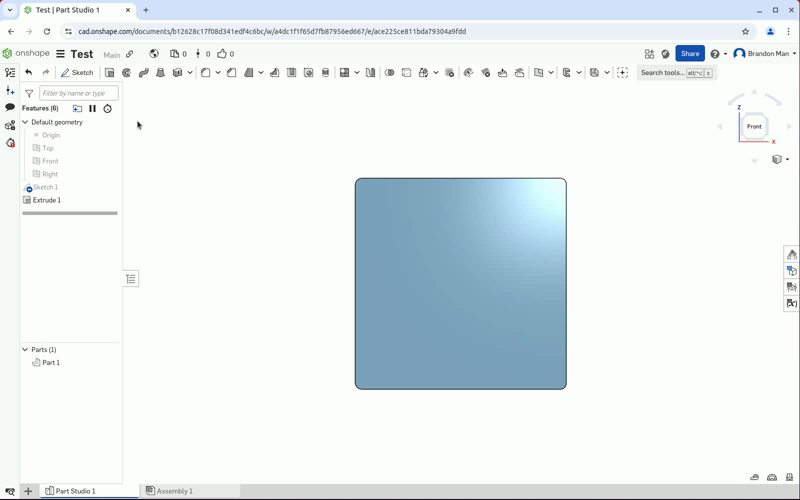
mouse_move(73, 189)
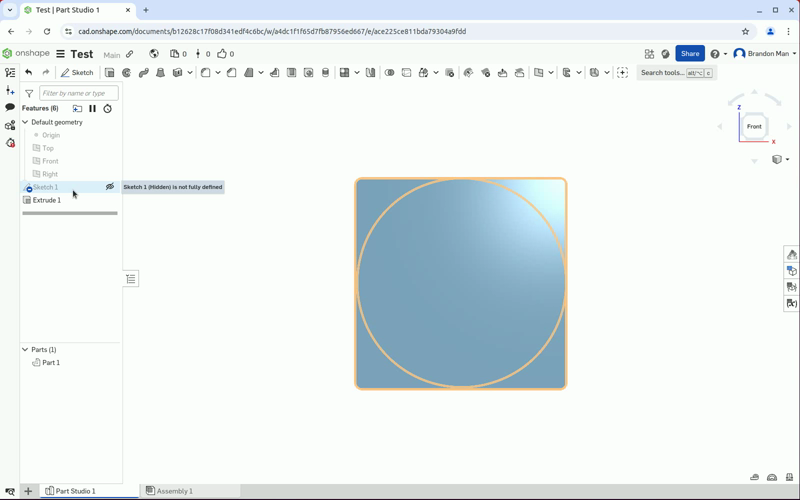
click(73, 189)
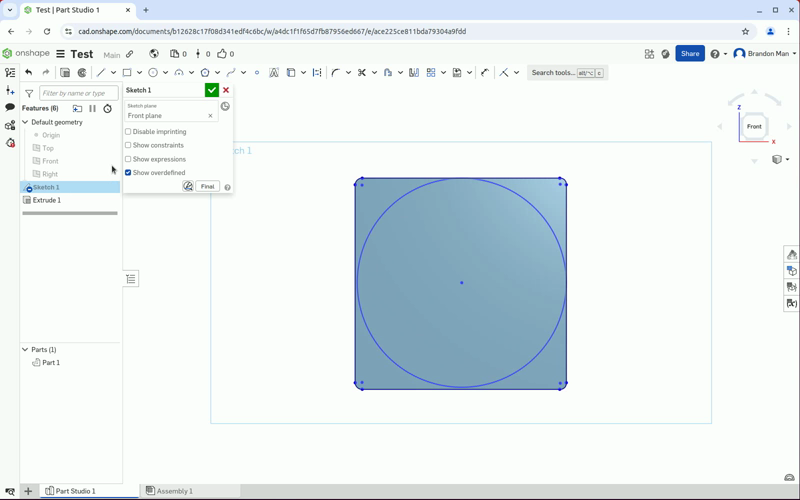
mouse_move(229, 92)
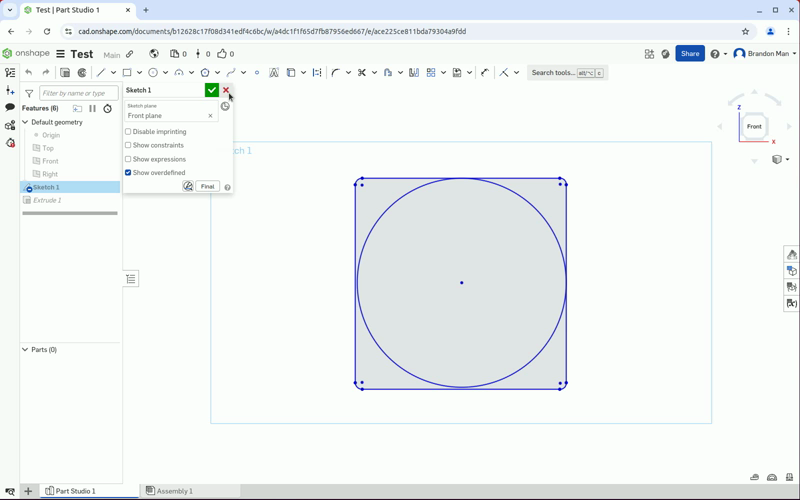
click(229, 92)
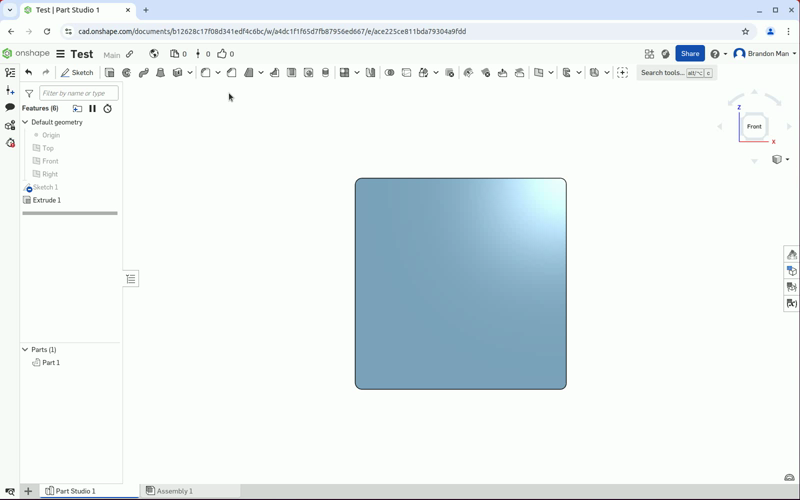
mouse_move(541, 75)
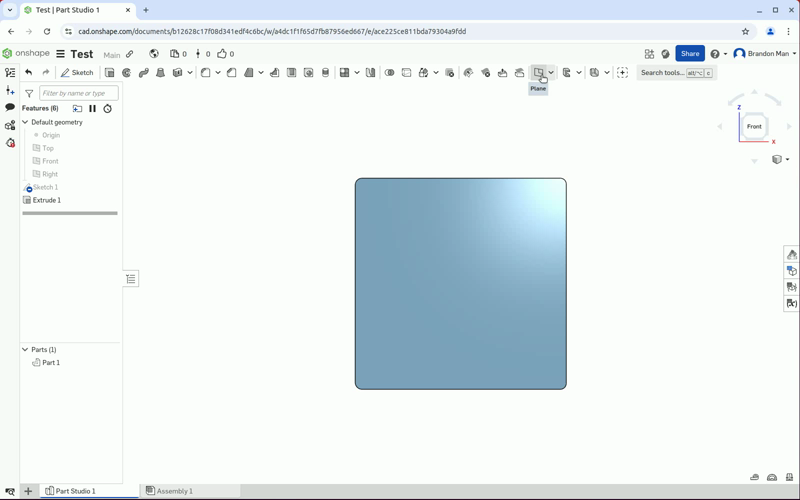
click(541, 75)
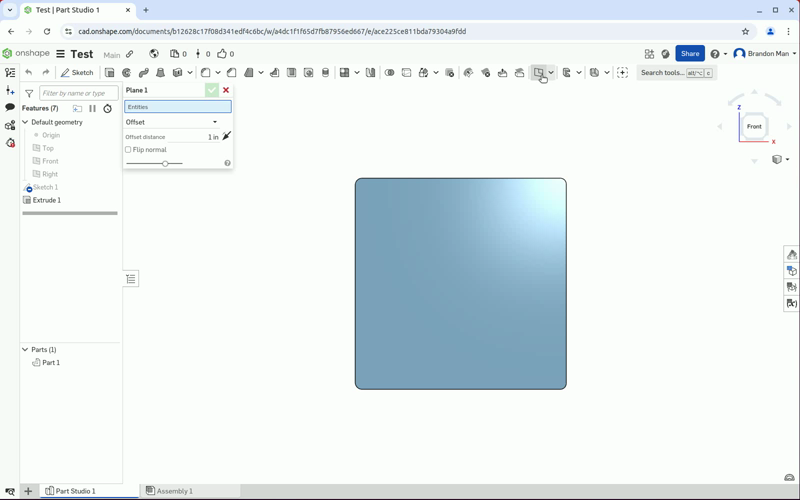
mouse_move(73, 163)
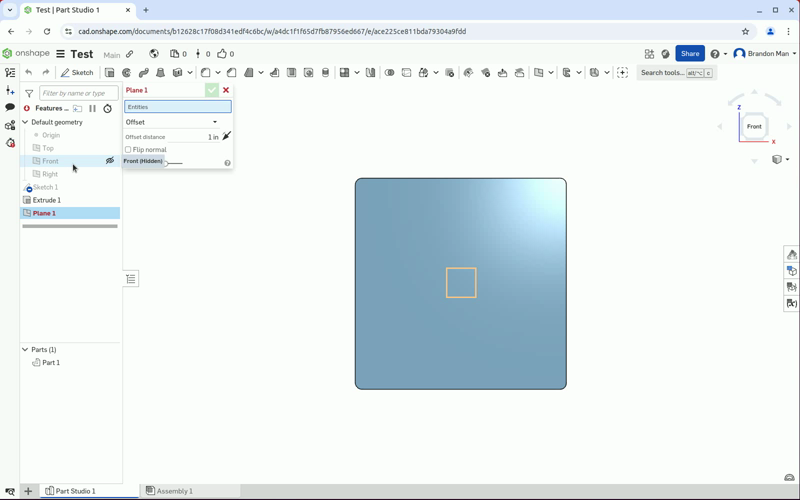
click(73, 163)
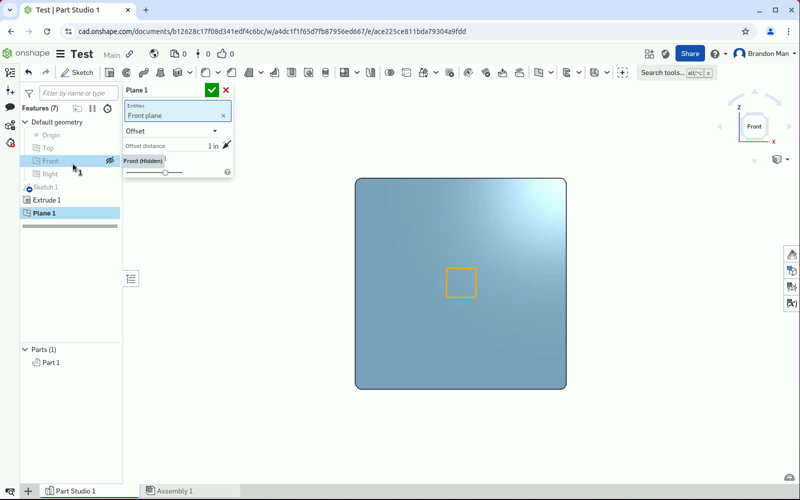
key(tab, 2)
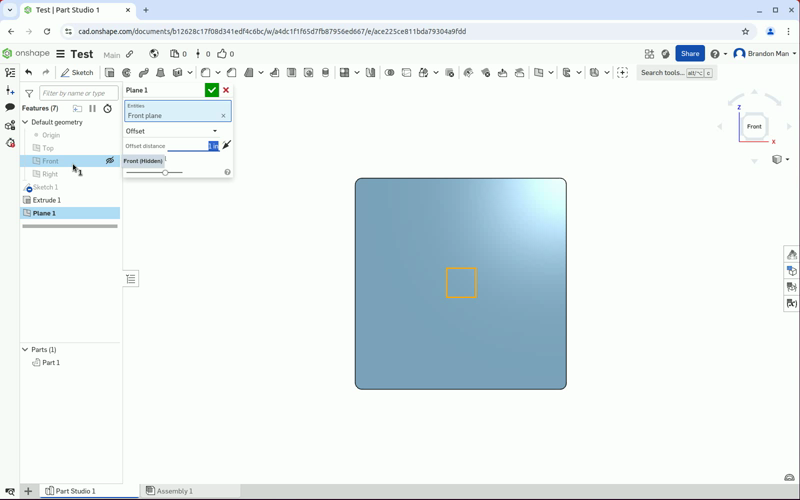
text(1.448)
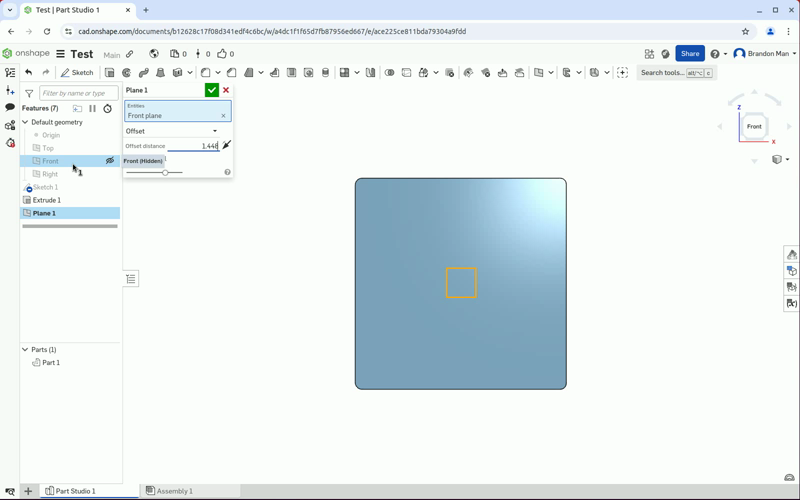
key(enter, 2)
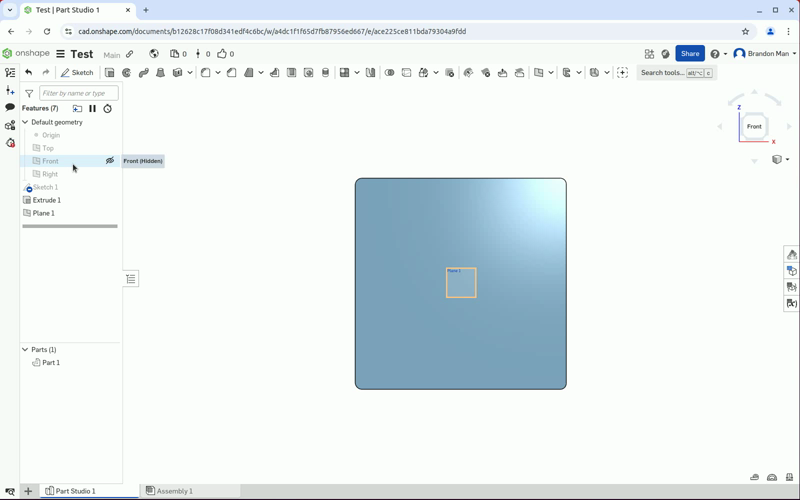
key(shift+s)
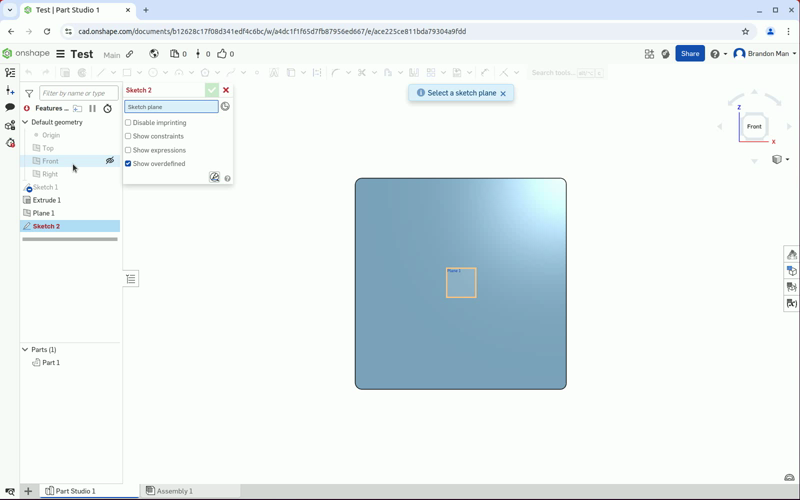
mouse_move(73, 215)
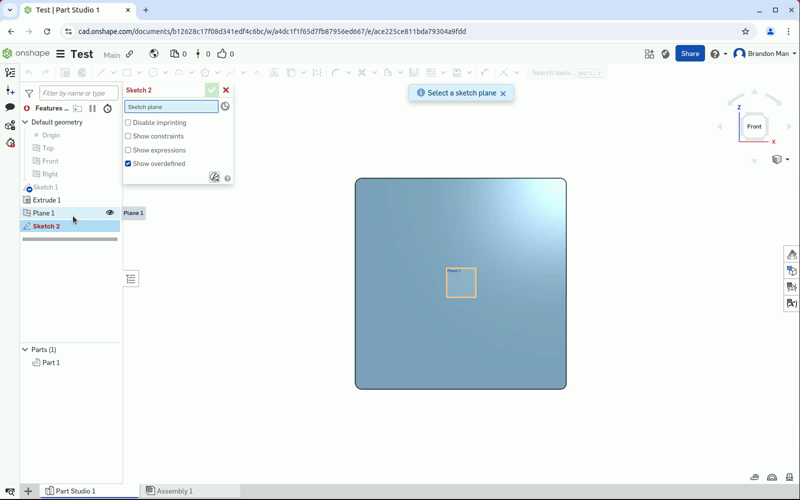
click(73, 215)
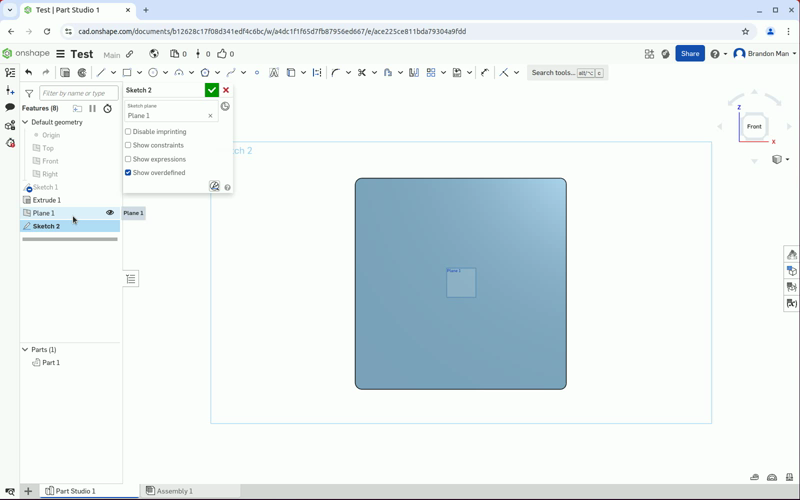
mouse_move(73, 352)
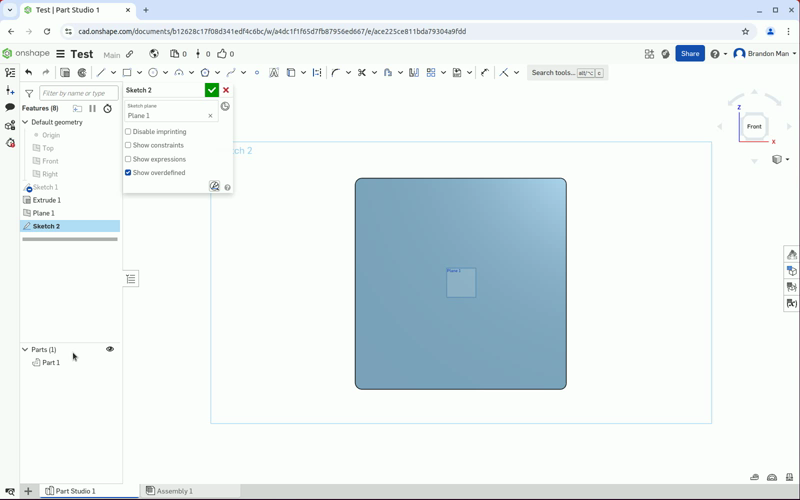
key(y)
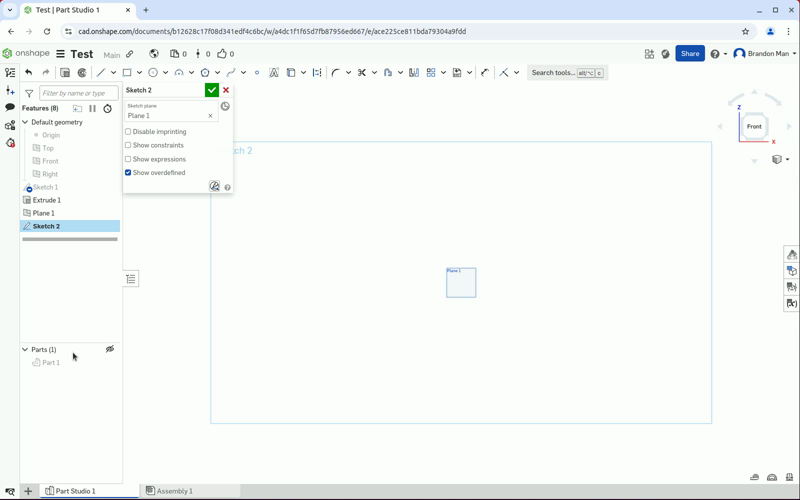
key(c)
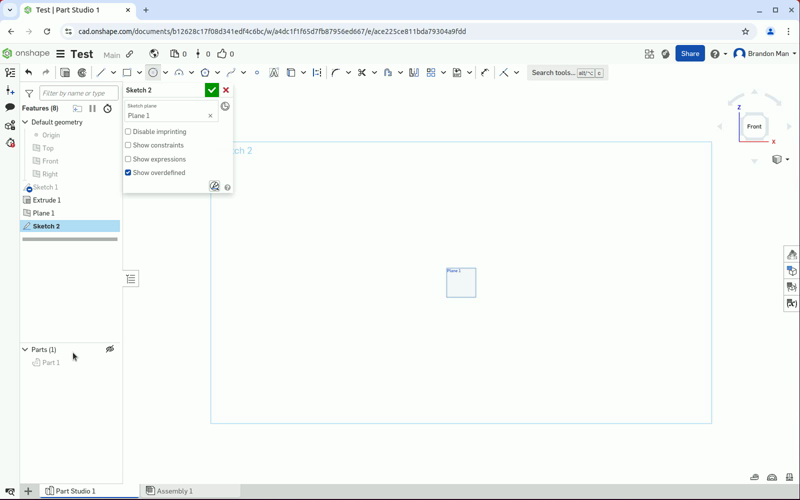
key_down(shift)
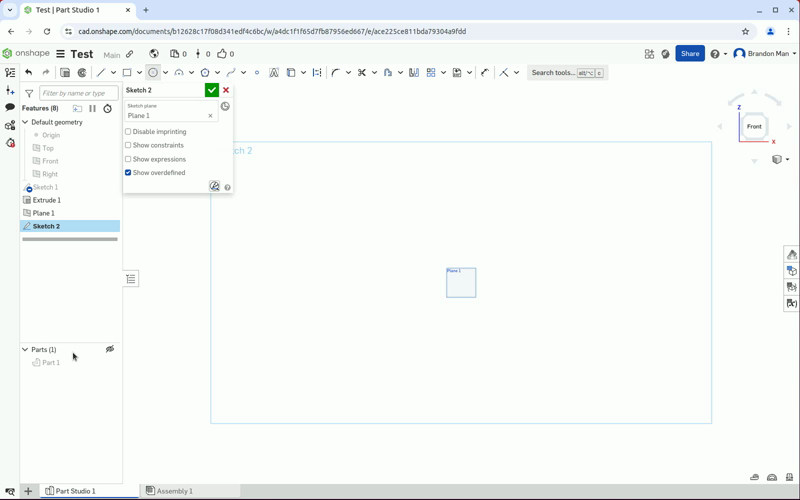
mouse_move(461, 282)
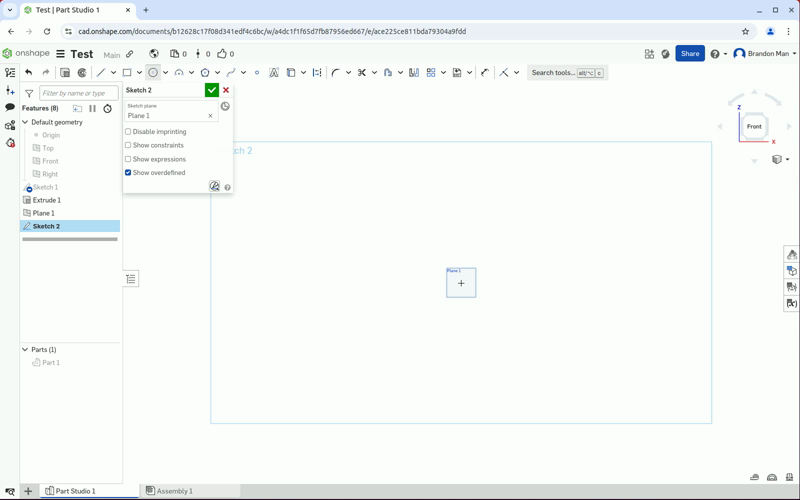
click(461, 282)
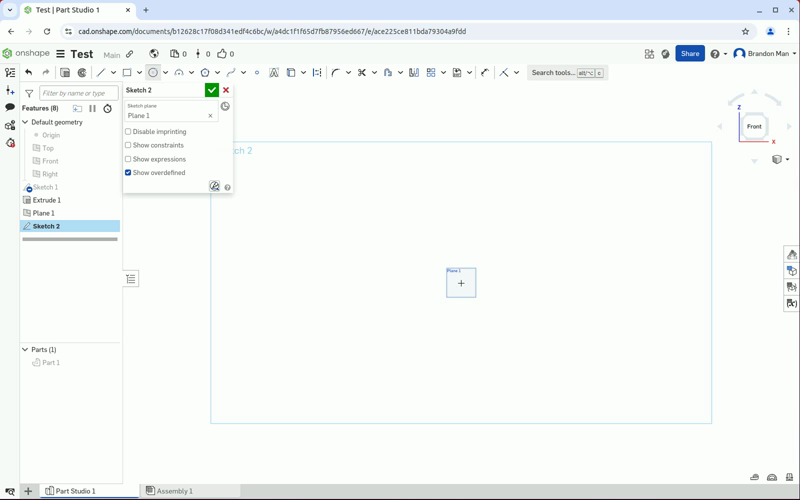
key_up(shift)
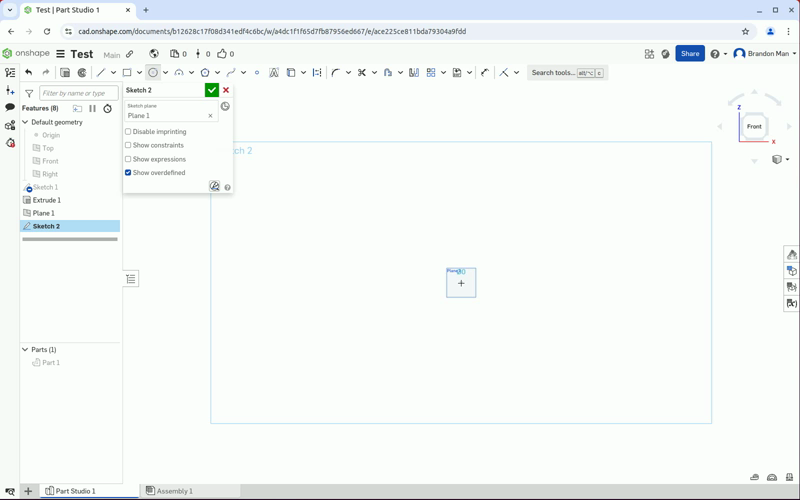
mouse_move(566, 282)
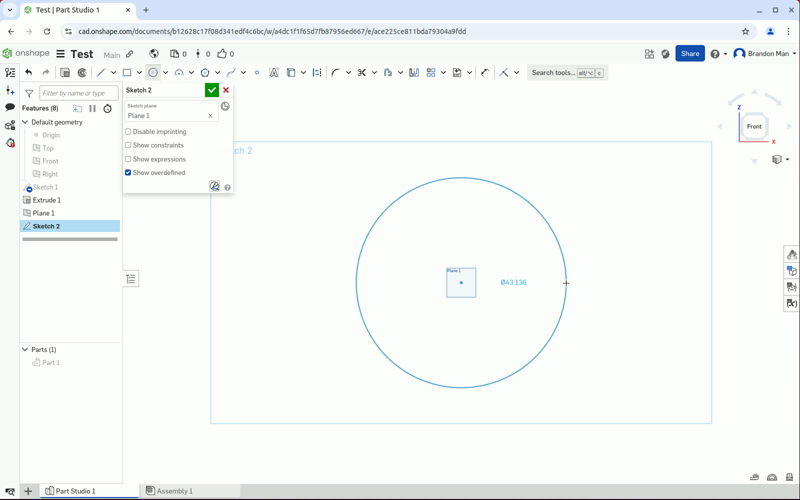
click(566, 282)
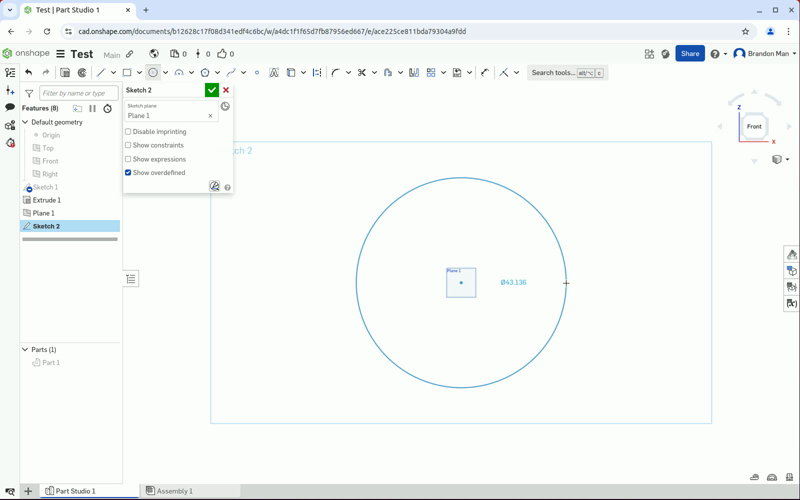
key(esc)
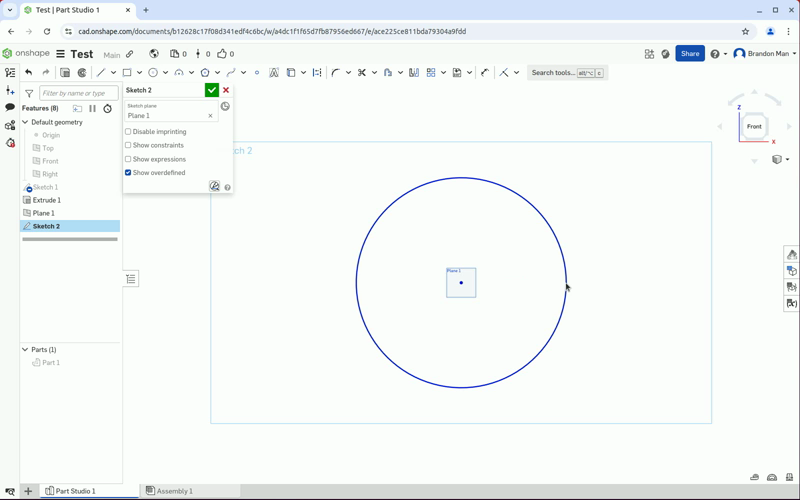
key(c)
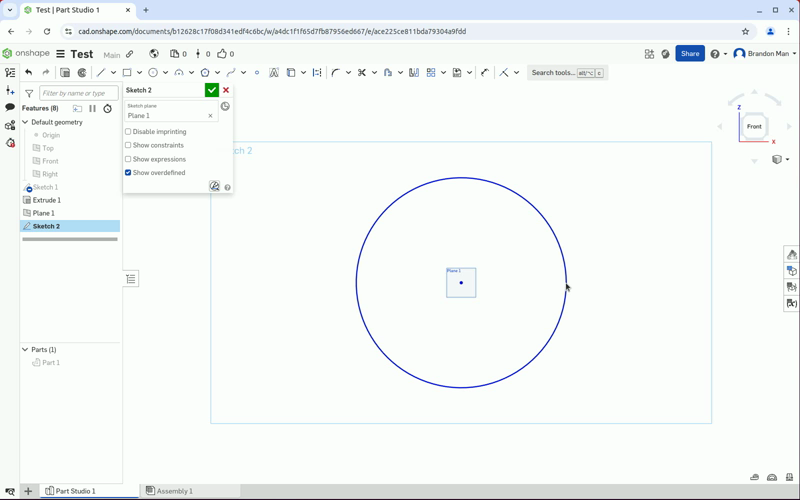
key_down(shift)
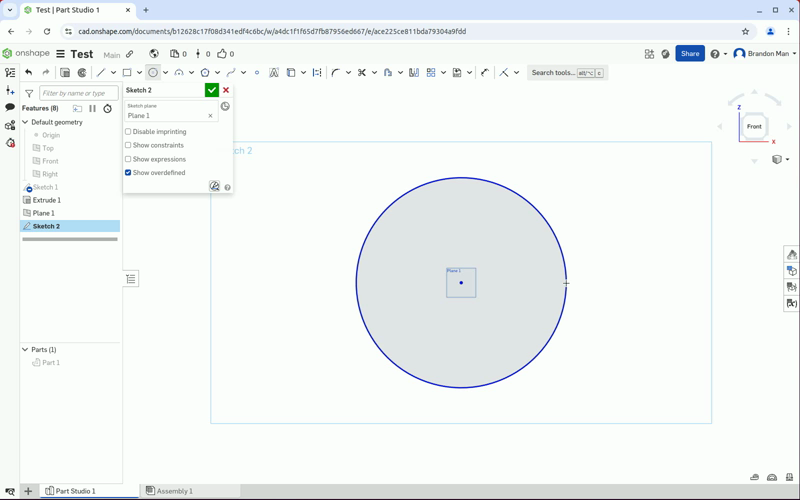
mouse_move(461, 282)
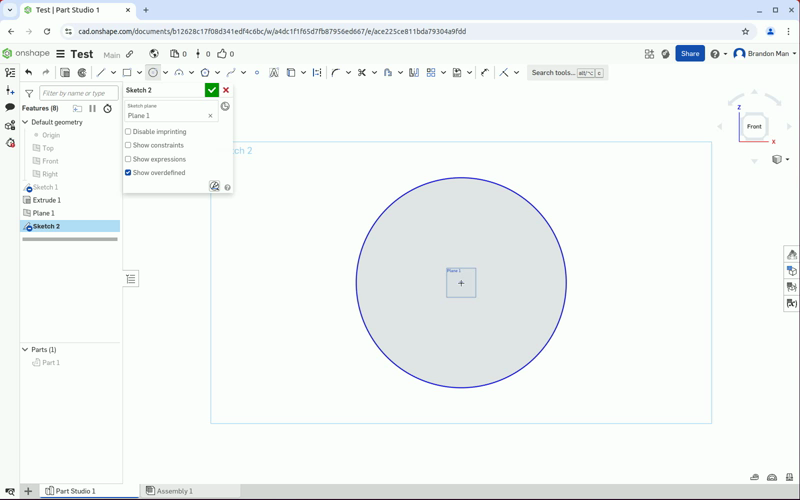
click(461, 282)
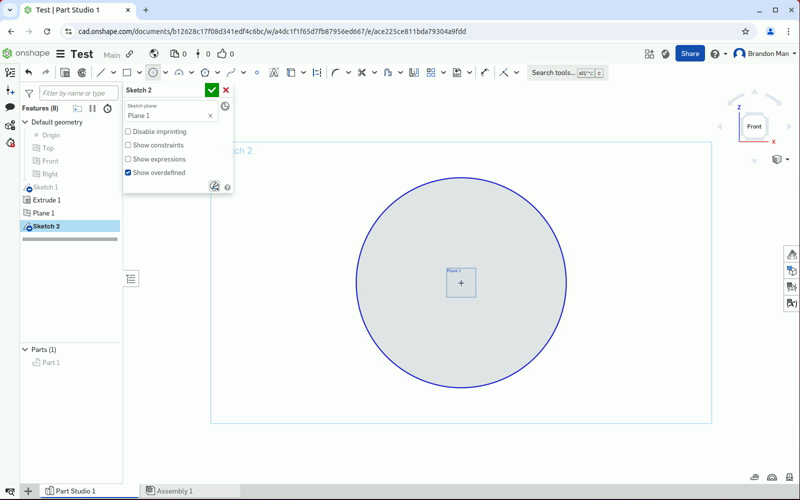
key_up(shift)
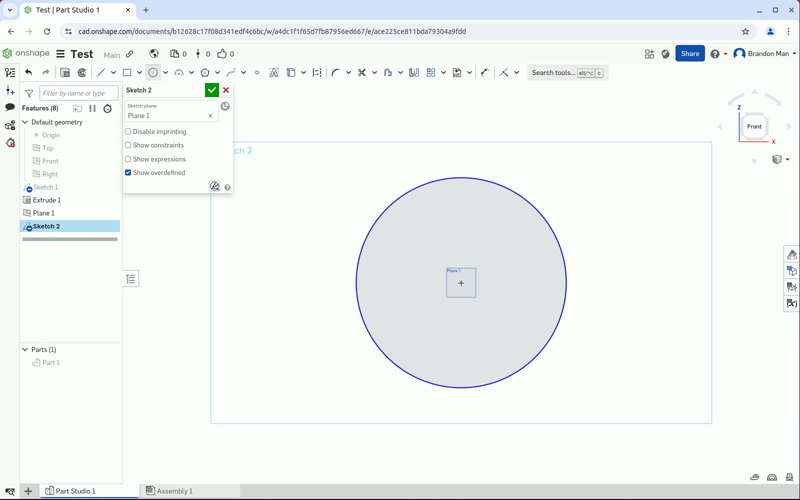
mouse_move(564, 282)
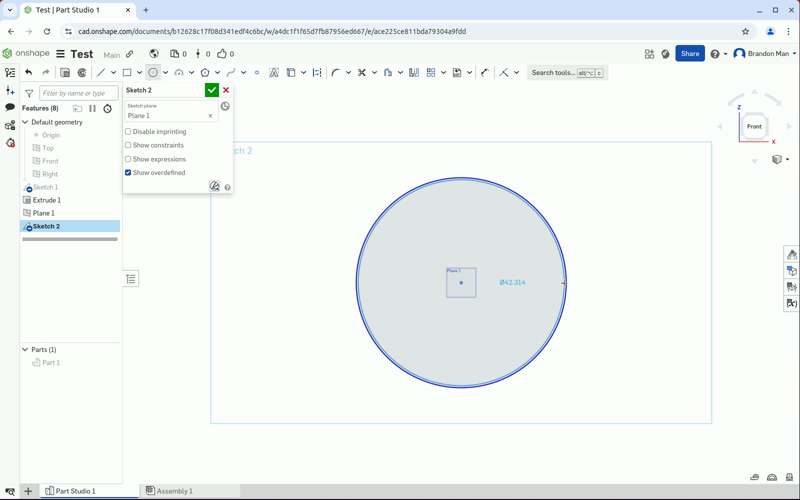
scroll(6)
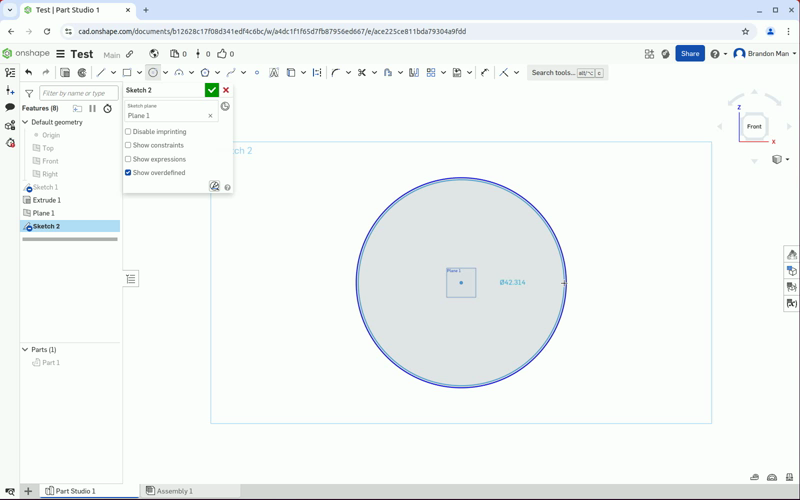
scroll(6)
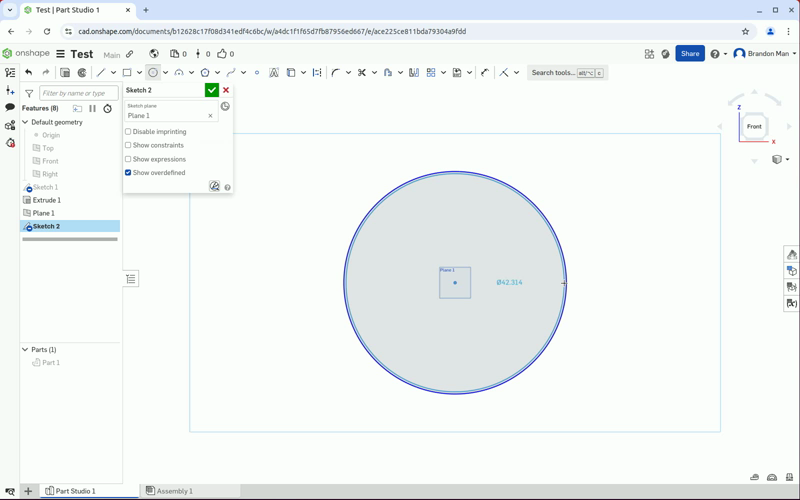
scroll(6)
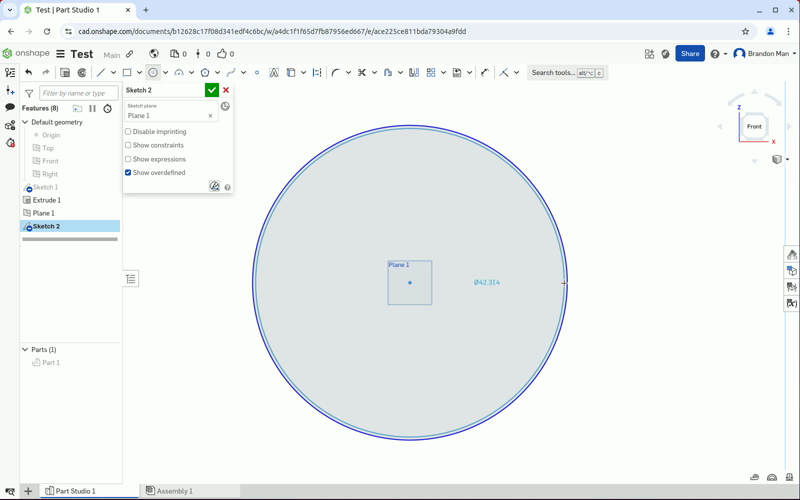
scroll(6)
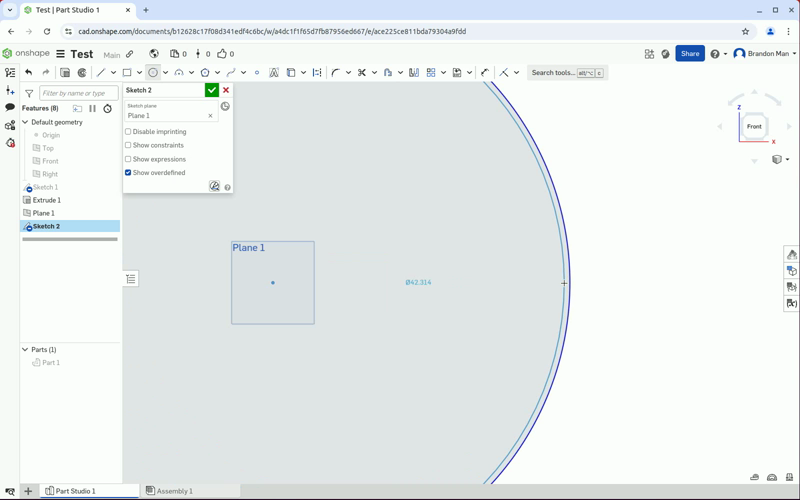
scroll(6)
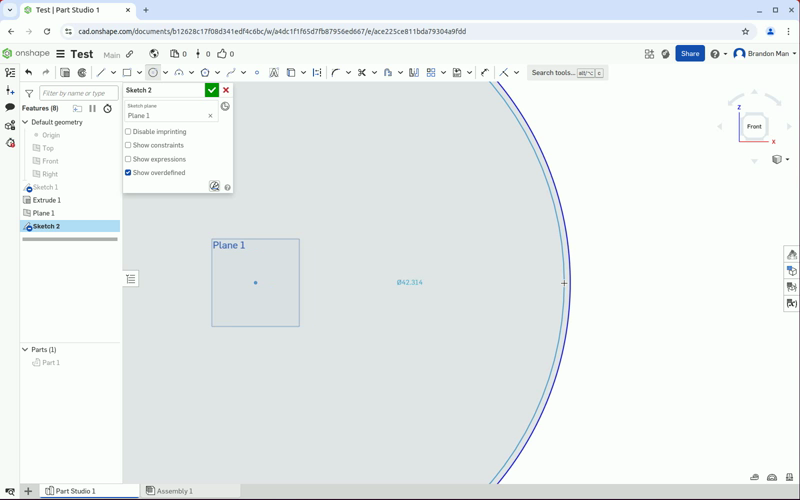
scroll(6)
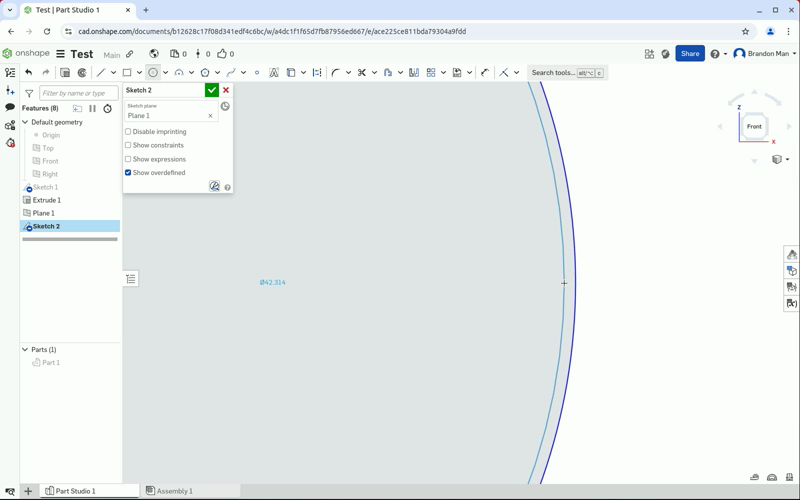
scroll(6)
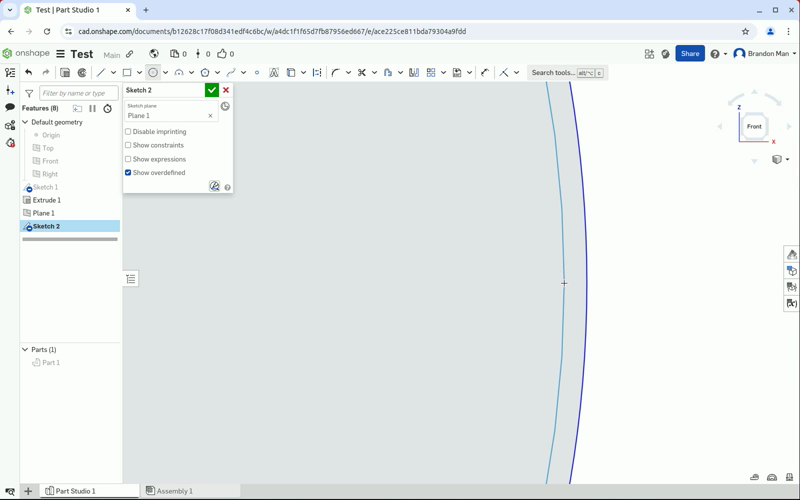
click(564, 282)
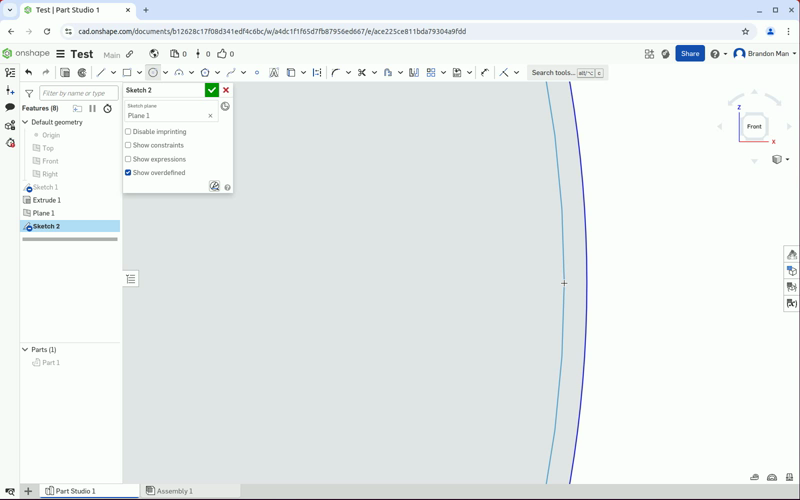
scroll(-6)
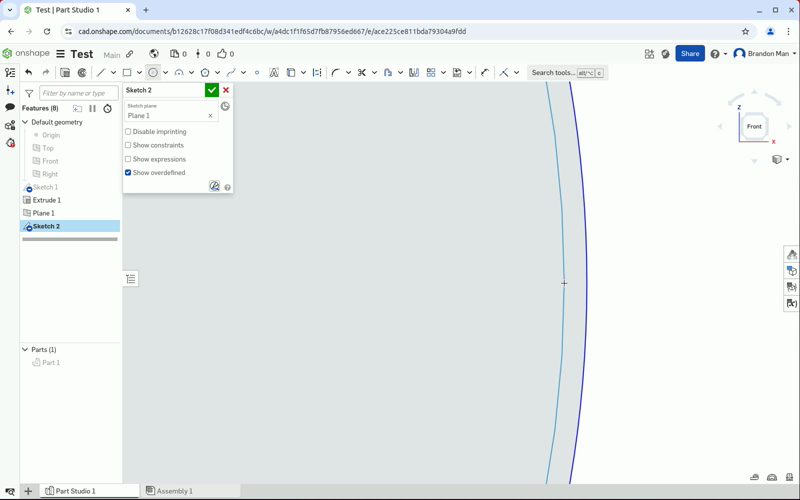
scroll(-6)
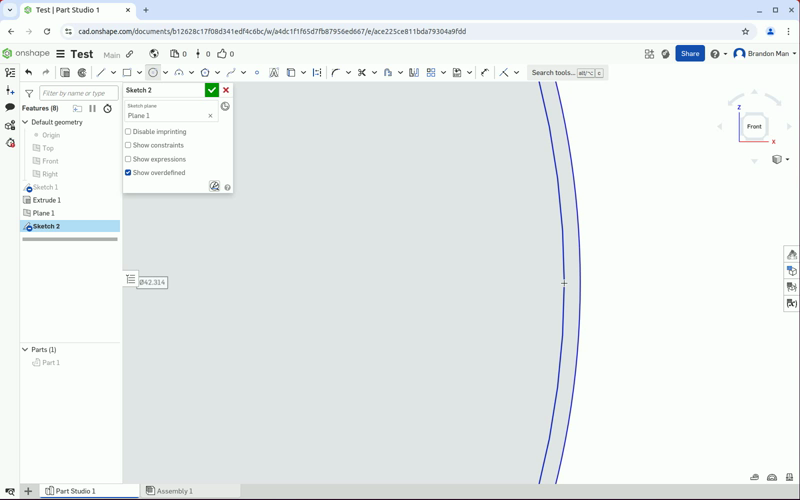
scroll(-6)
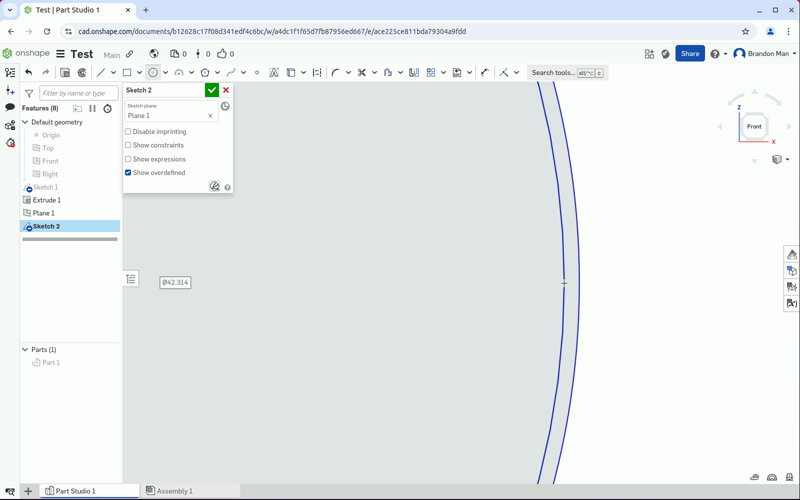
scroll(-6)
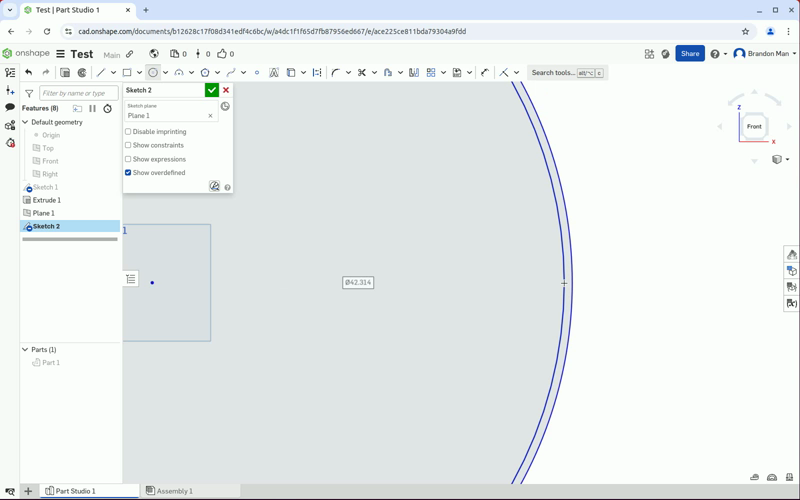
scroll(-6)
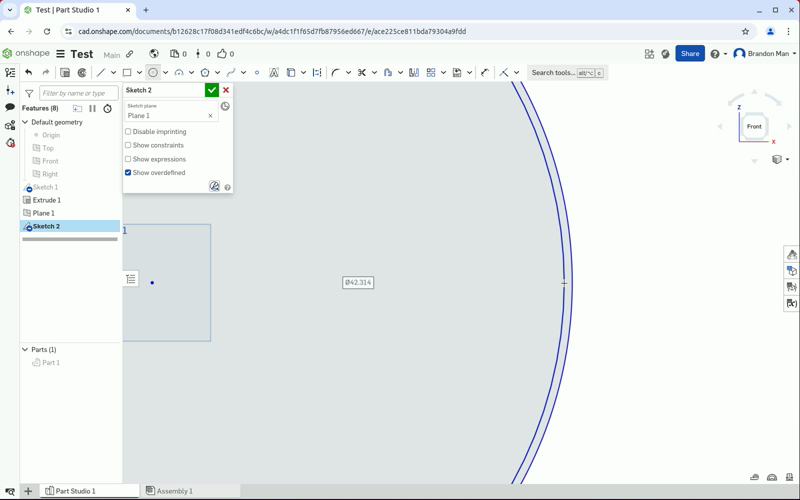
scroll(-6)
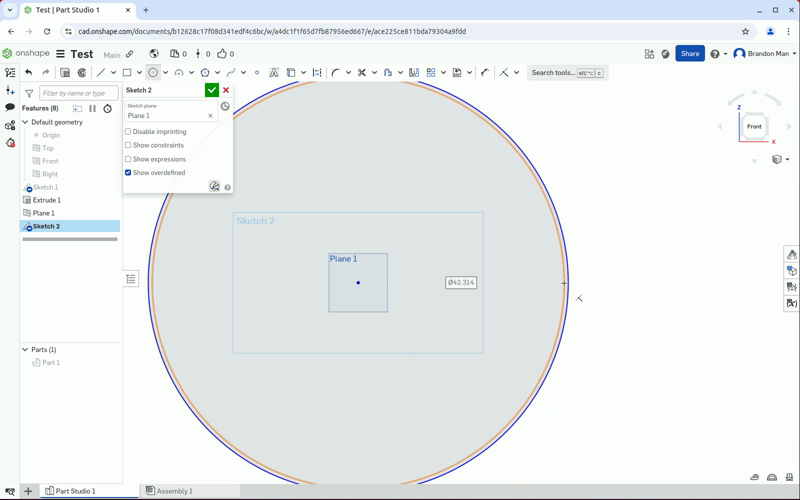
scroll(-6)
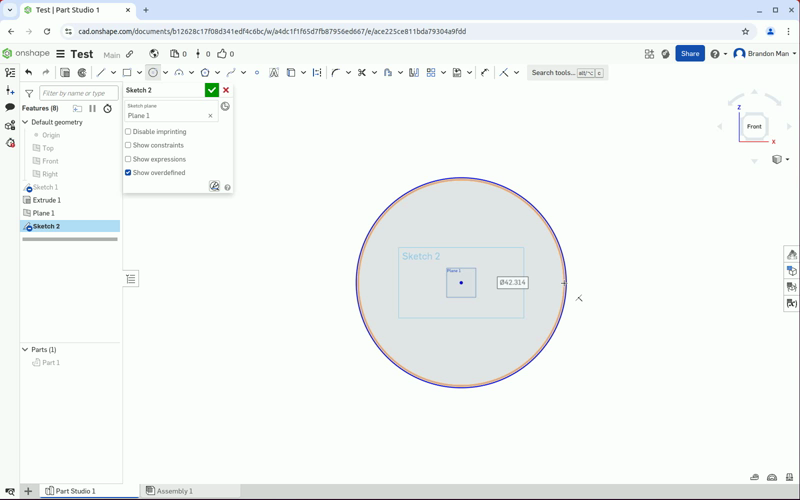
key(esc)
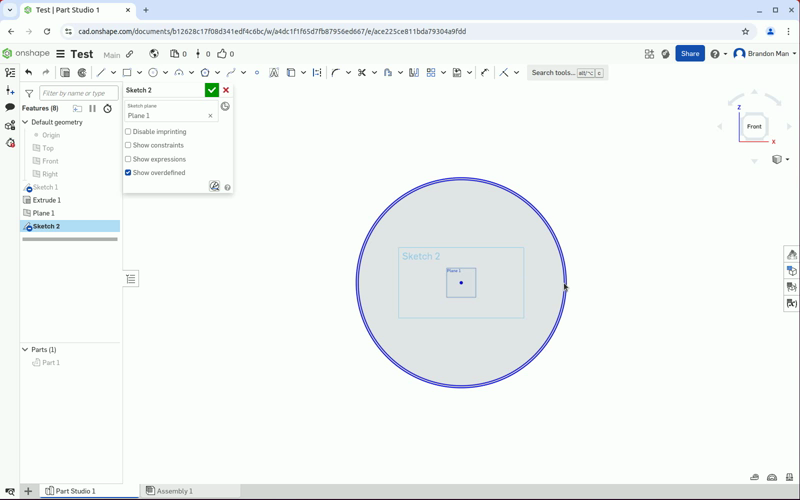
mouse_move(452, 386)
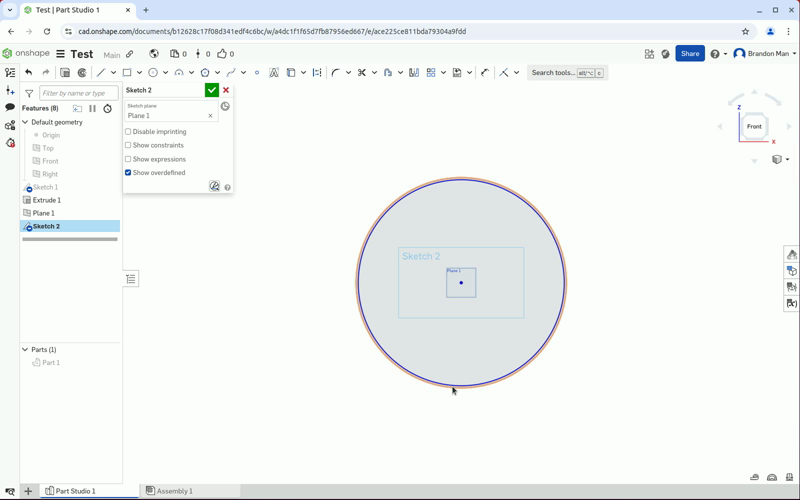
scroll(6)
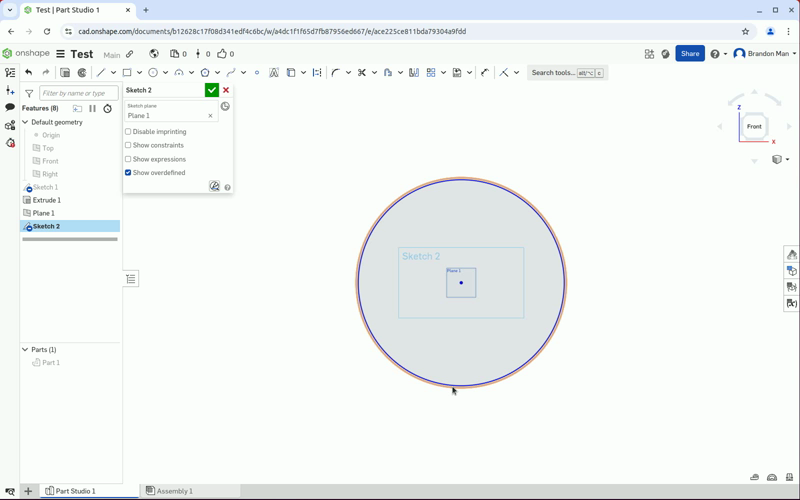
scroll(6)
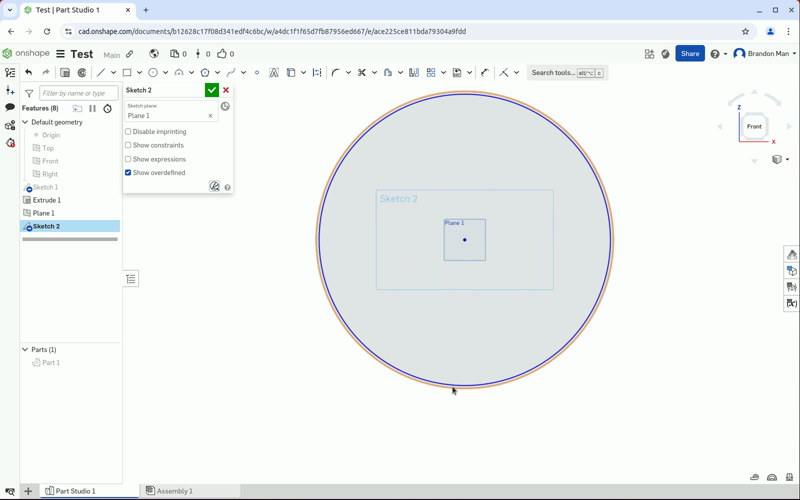
scroll(6)
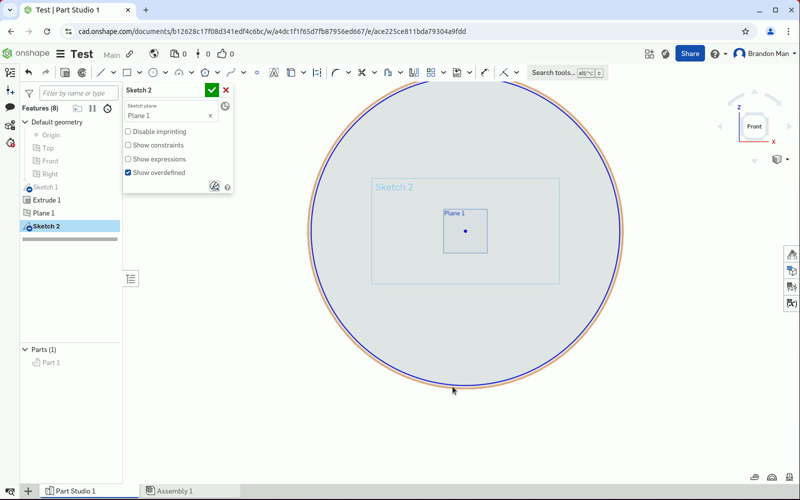
scroll(6)
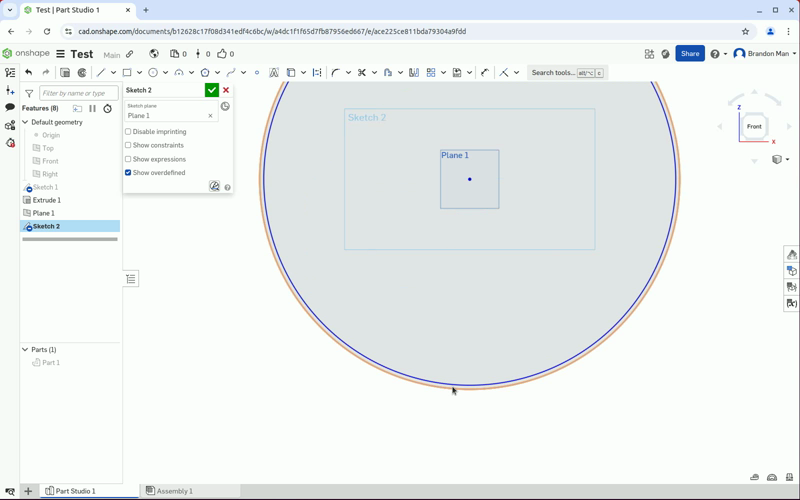
scroll(6)
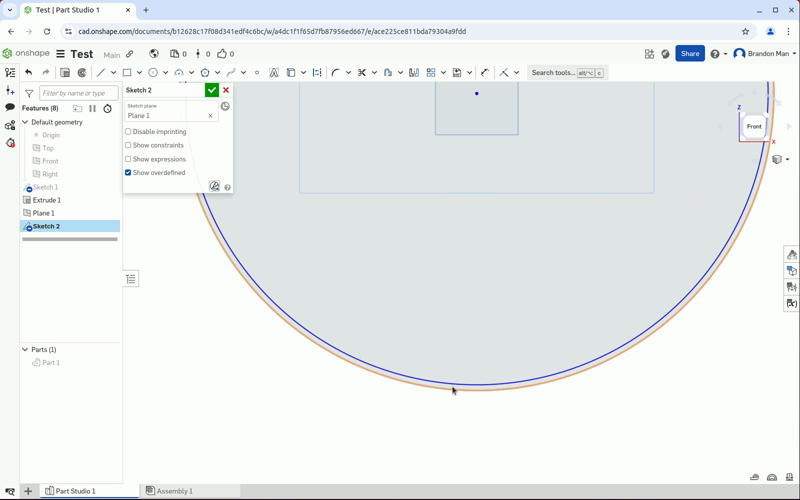
scroll(6)
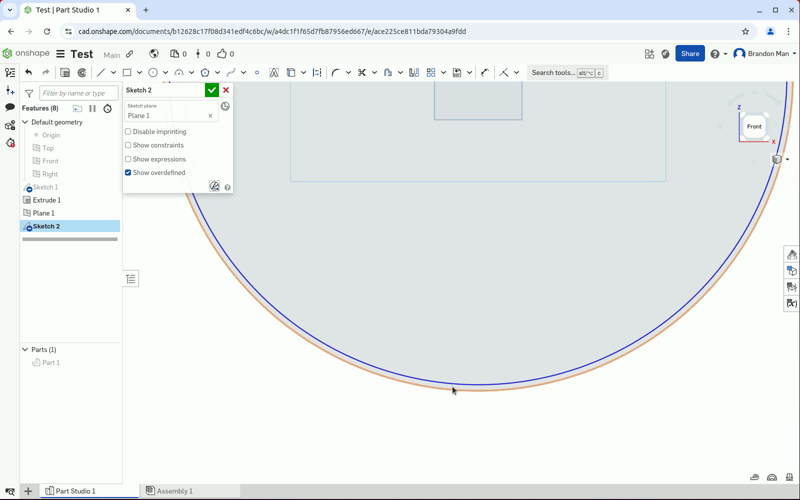
scroll(6)
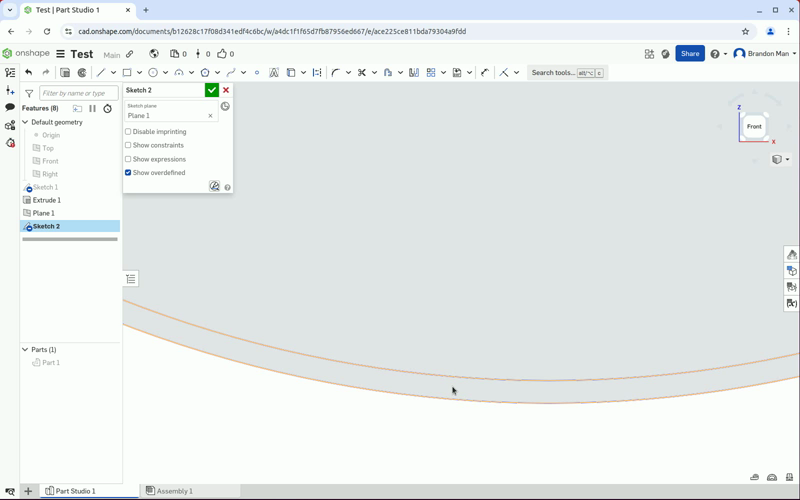
click(452, 386)
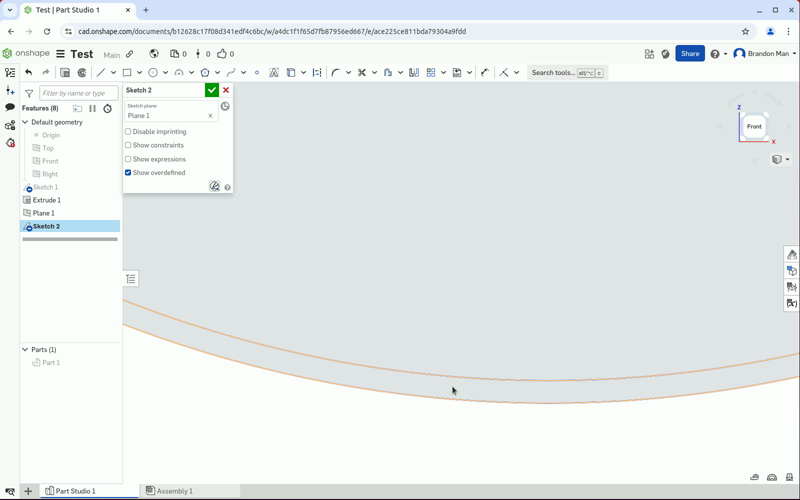
scroll(-6)
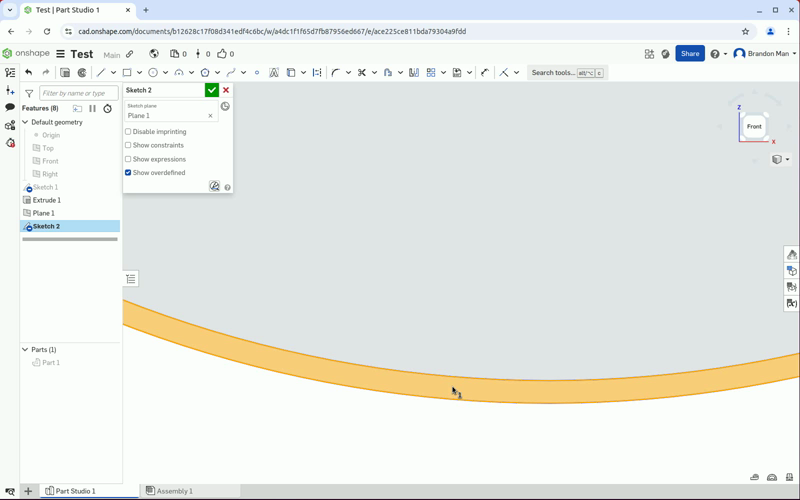
scroll(-6)
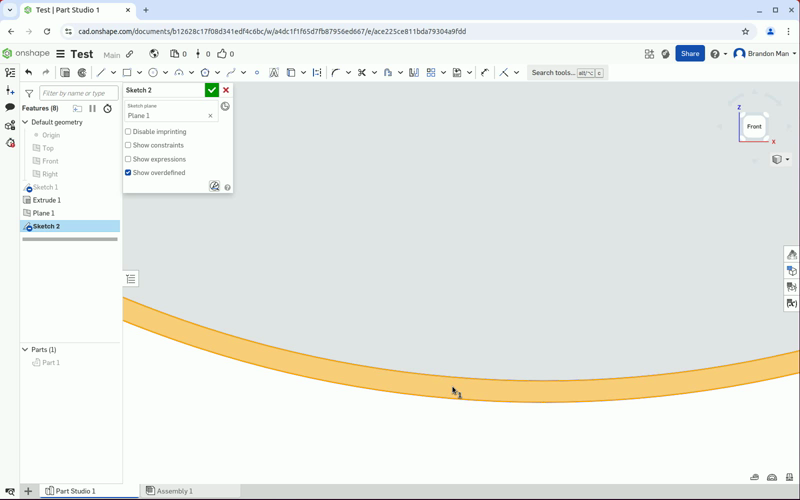
scroll(-6)
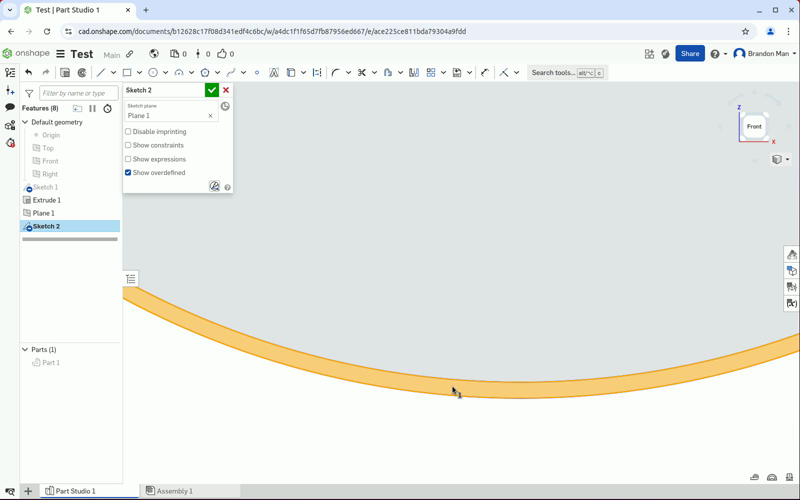
scroll(-6)
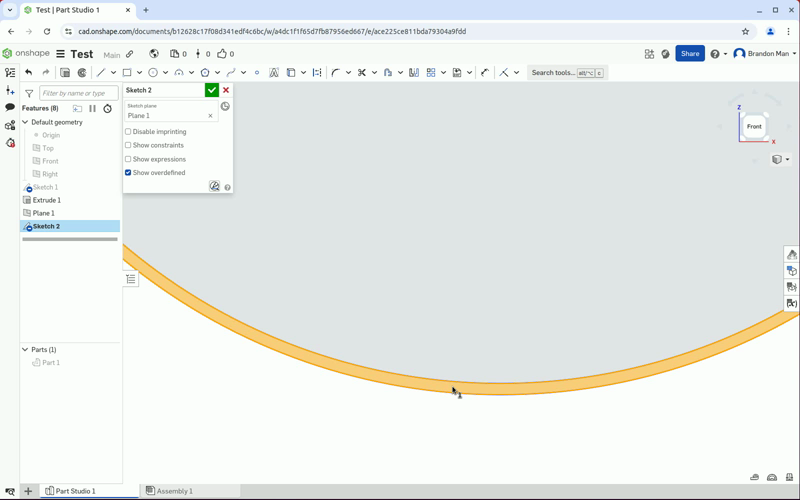
scroll(-6)
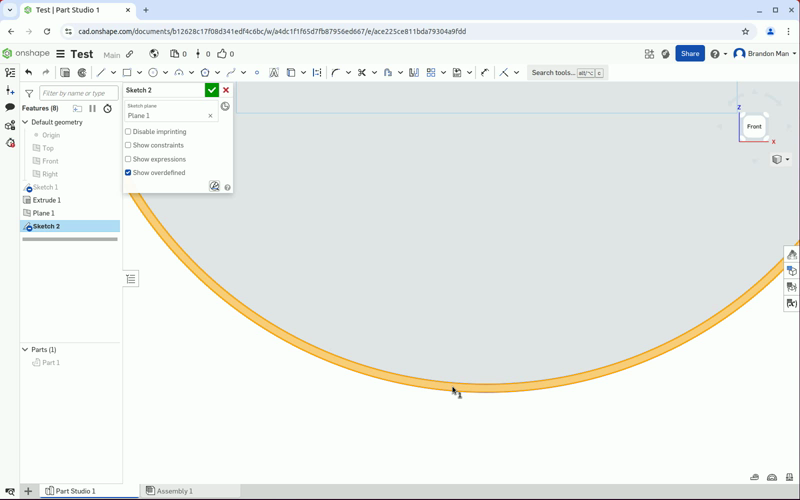
scroll(-6)
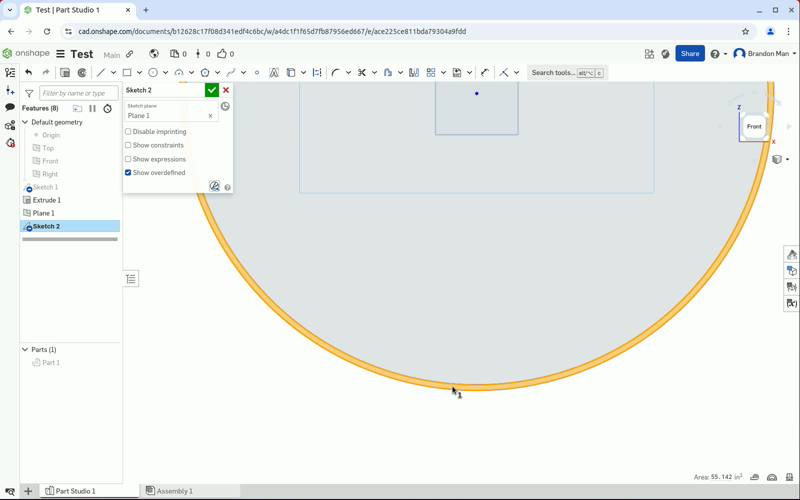
scroll(-6)
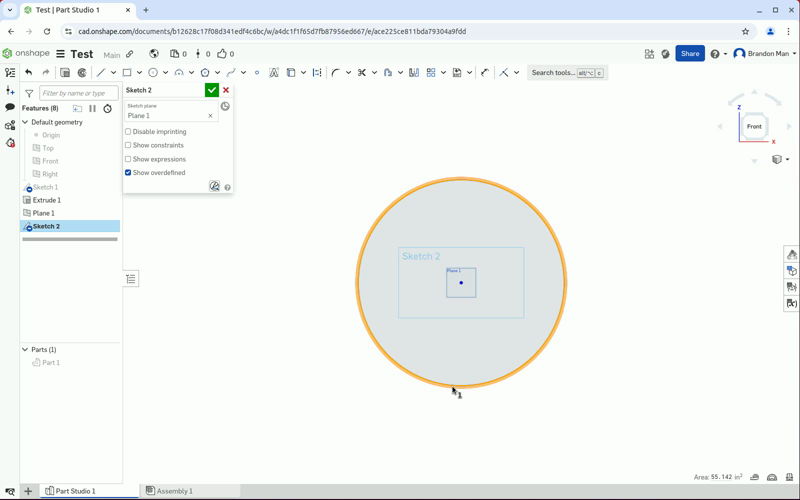
mouse_move(73, 352)
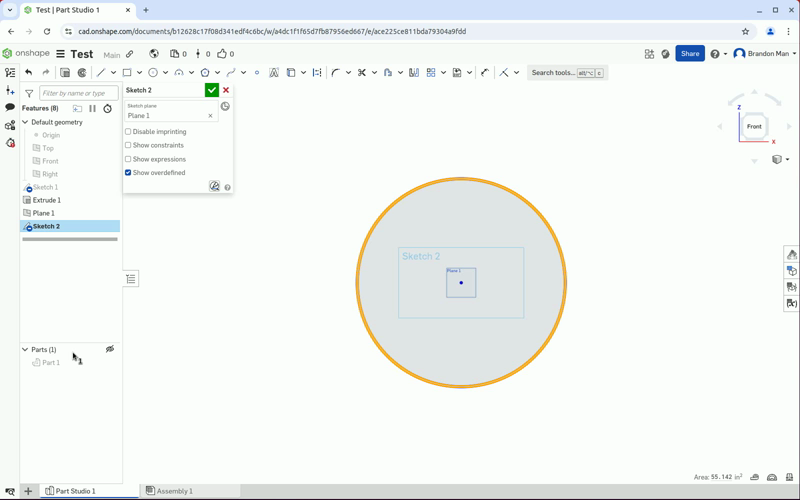
key(shift+y)
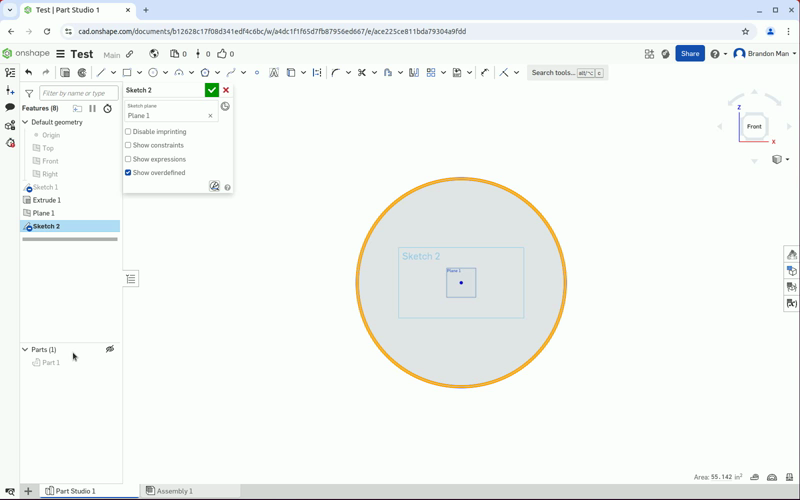
key(shift+e)
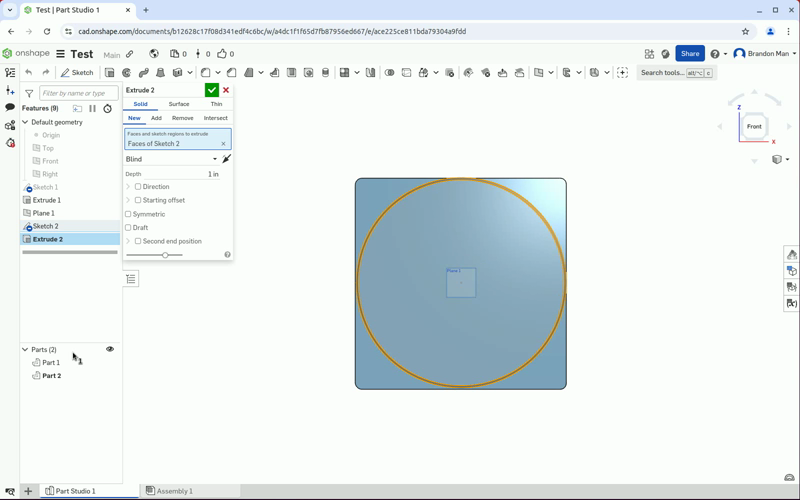
mouse_move(143, 106)
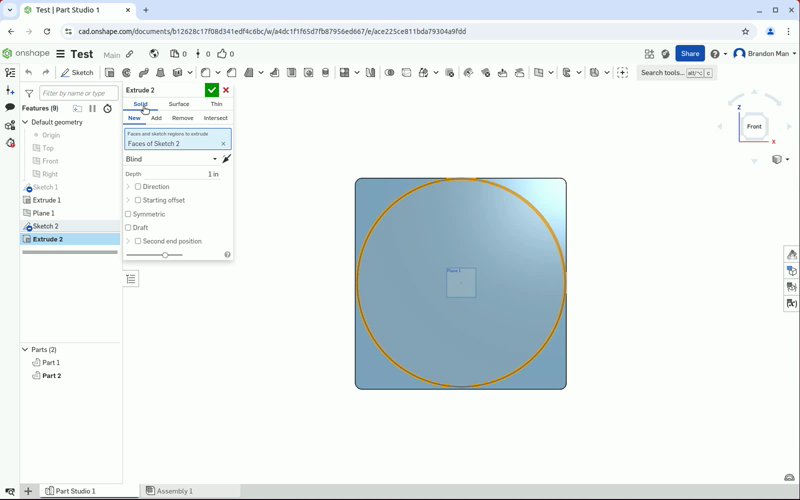
click(143, 106)
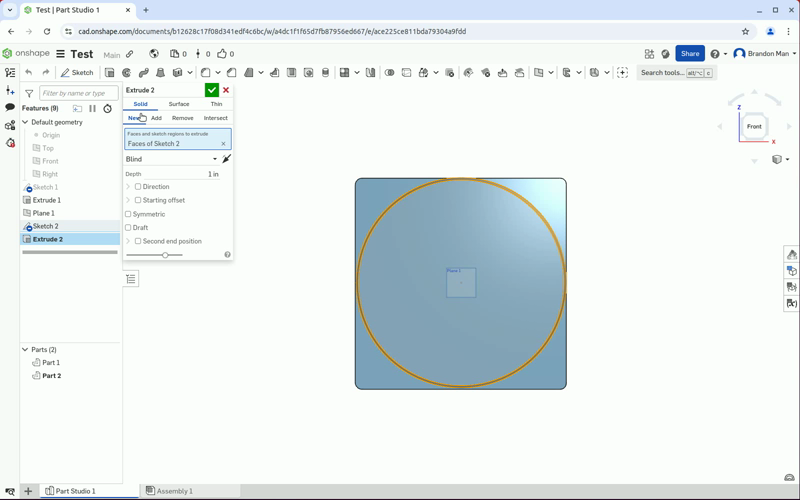
mouse_move(137, 120)
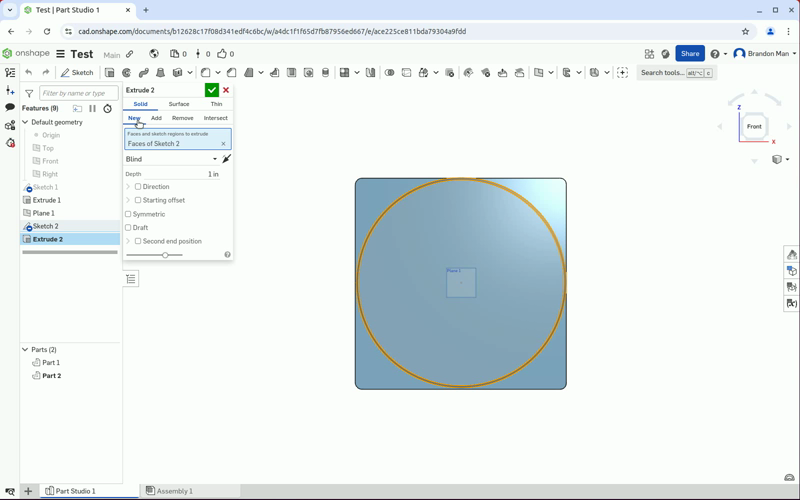
click(137, 120)
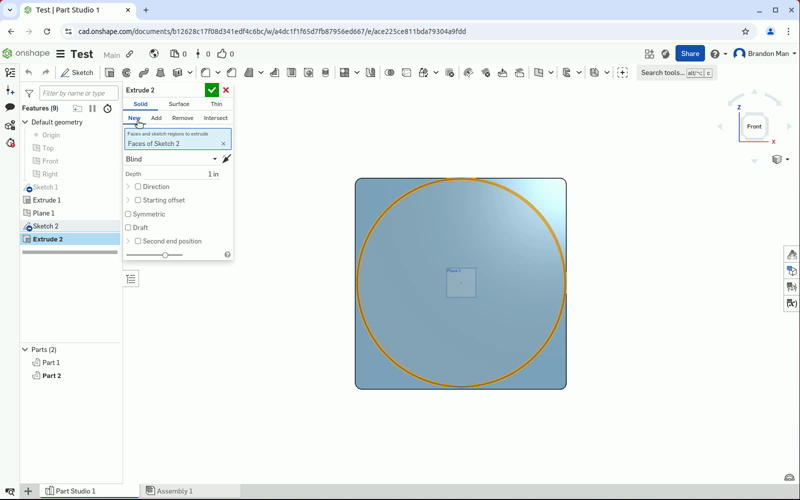
key(tab, 4)
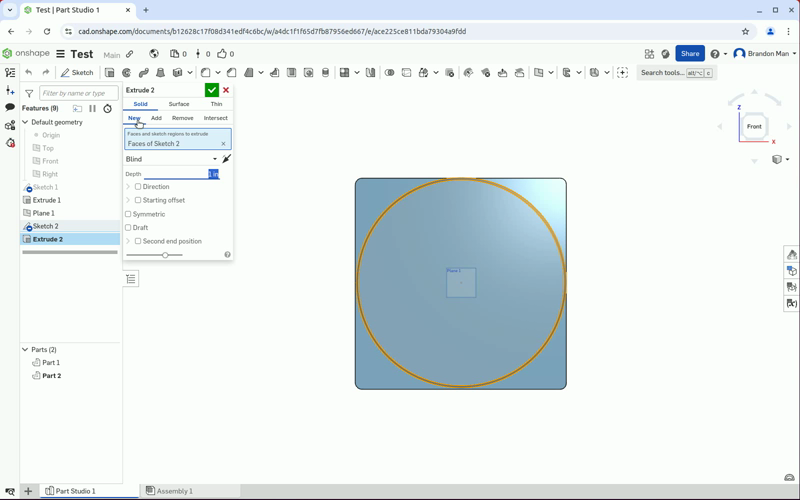
text(21.664)
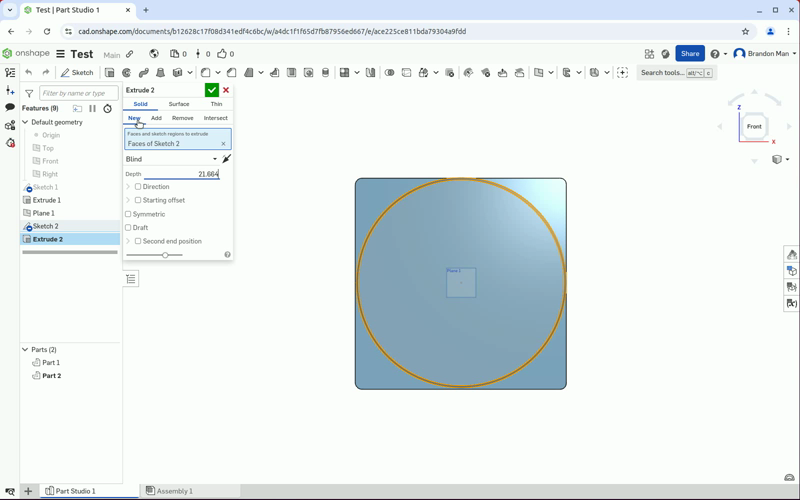
key(enter)
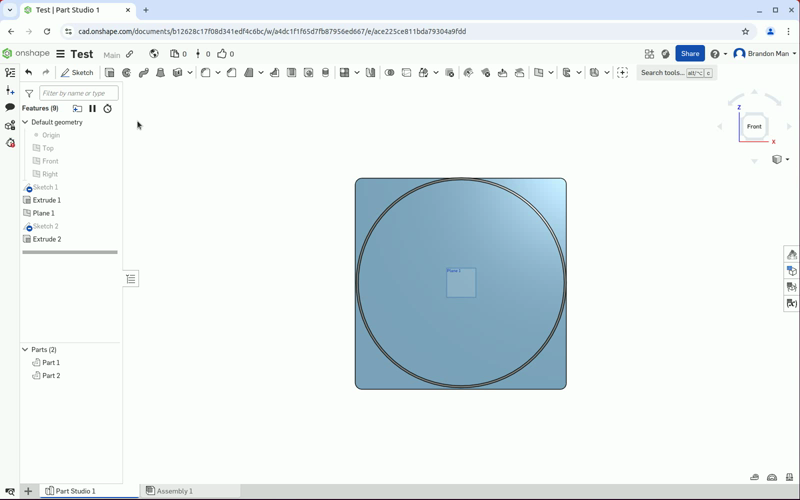
key(shift+h)
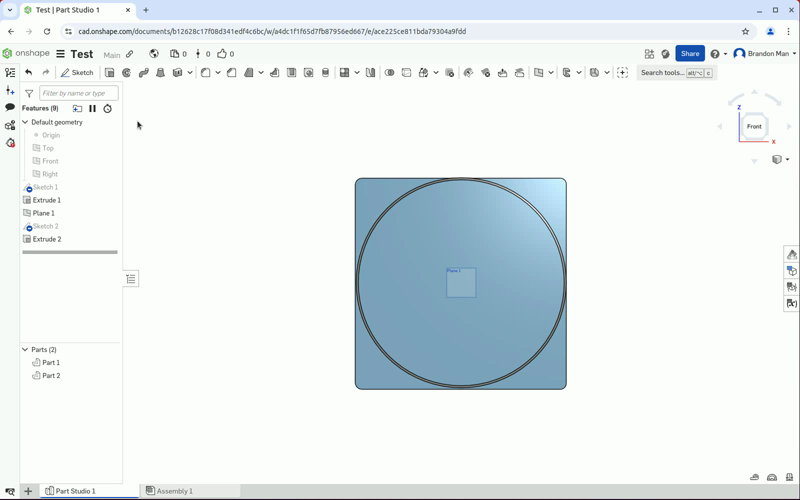
key(shift+h)
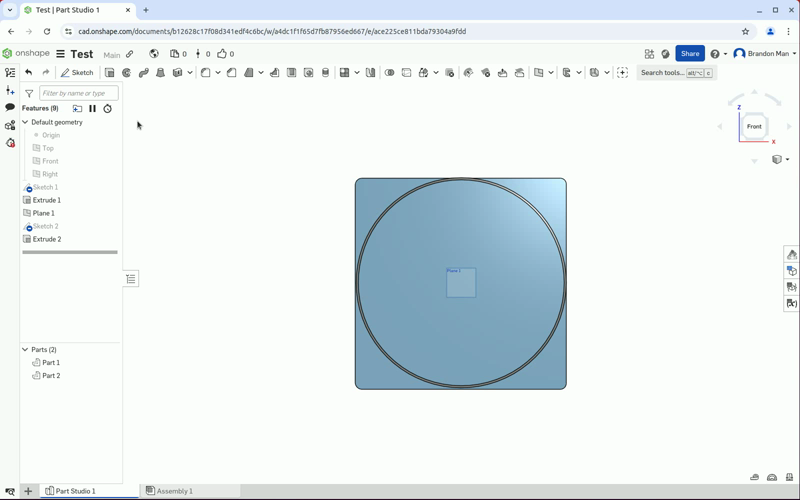
mouse_move(73, 189)
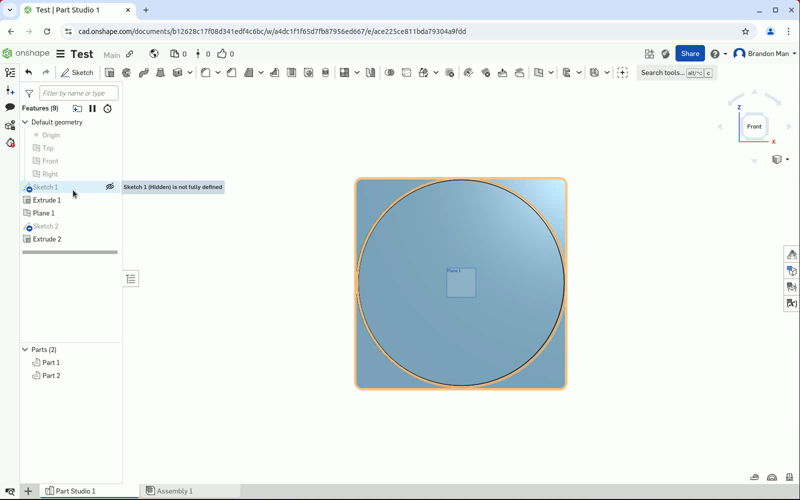
click(73, 189)
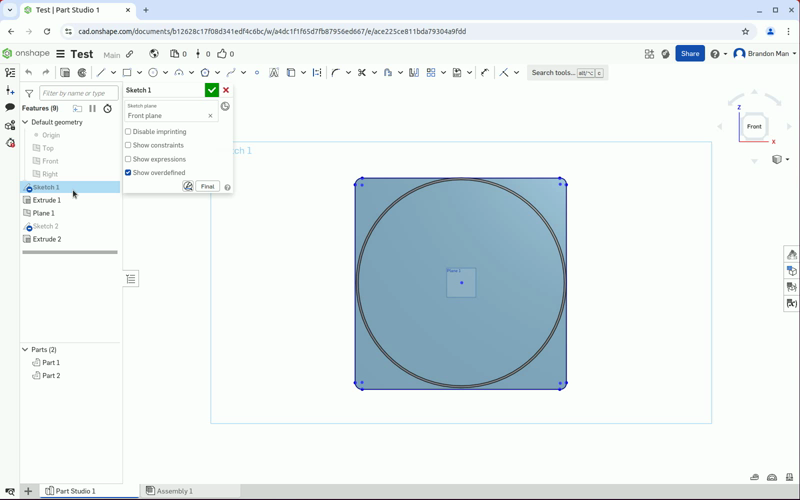
mouse_move(229, 92)
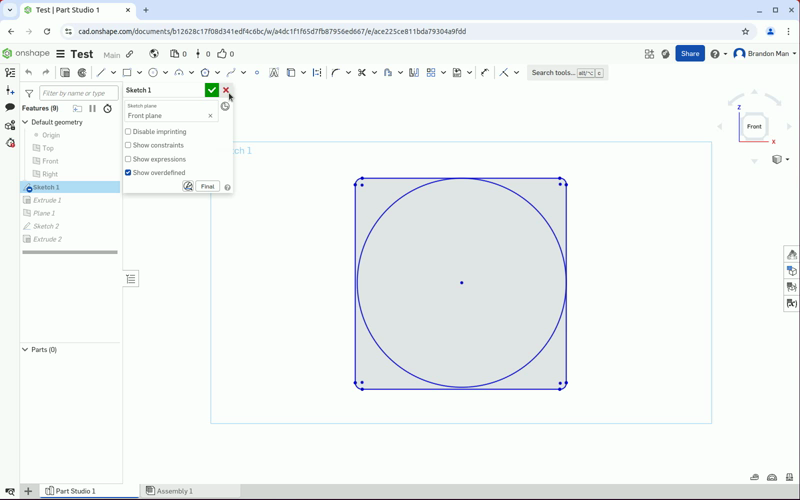
click(229, 92)
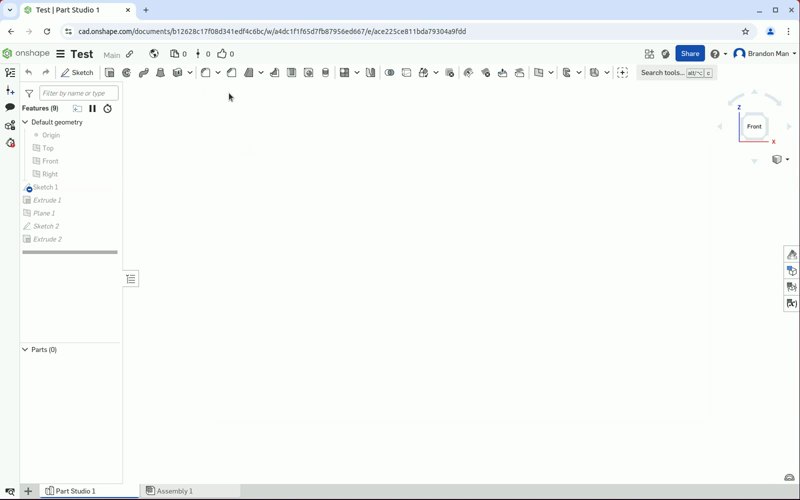
key(shift+s)
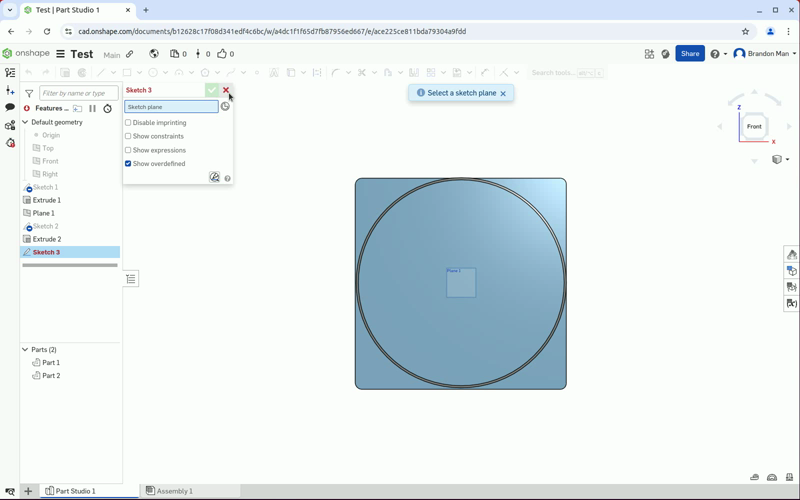
mouse_move(73, 215)
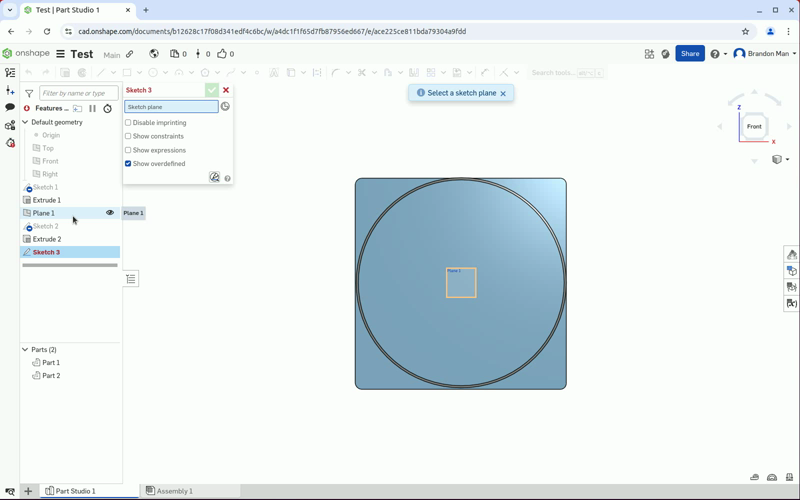
click(73, 215)
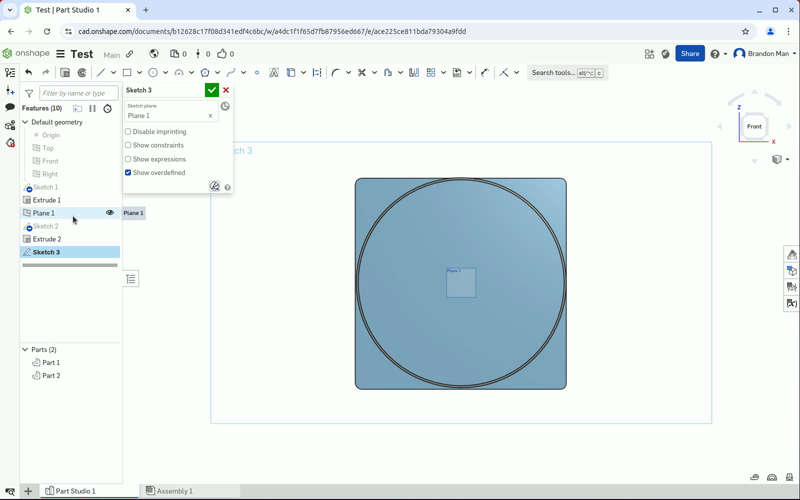
mouse_move(73, 352)
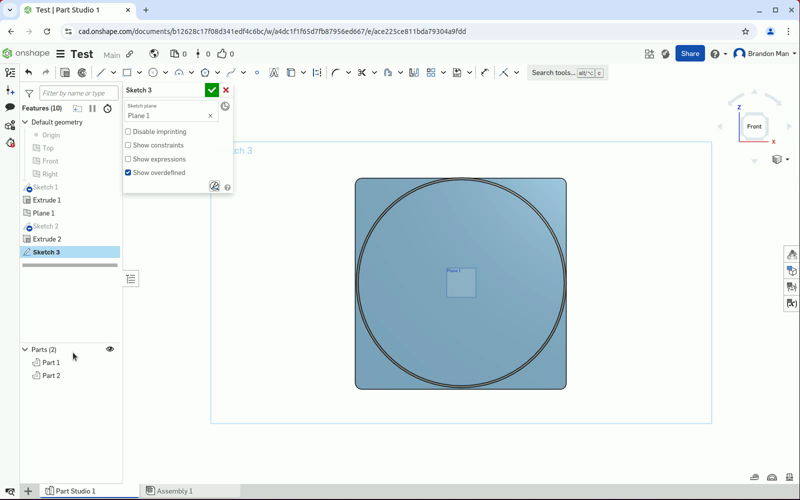
key(y)
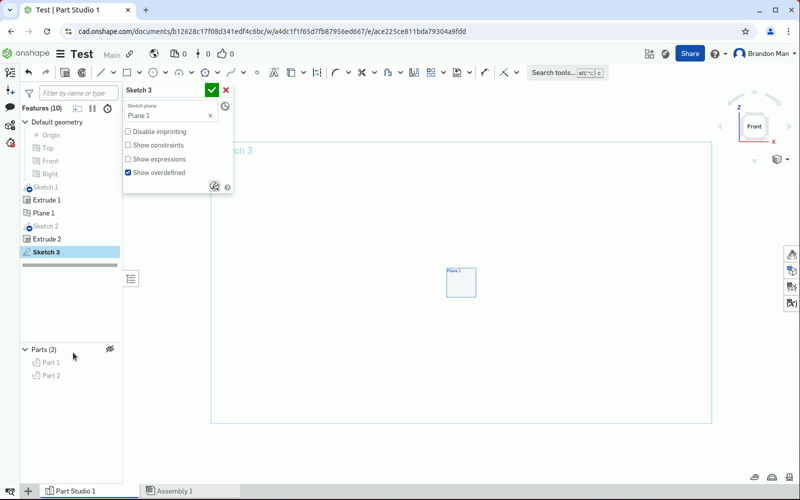
key(c)
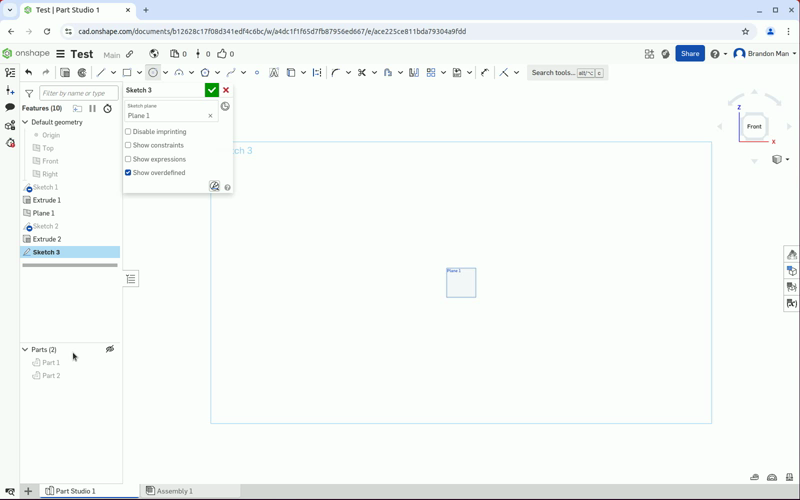
key_down(shift)
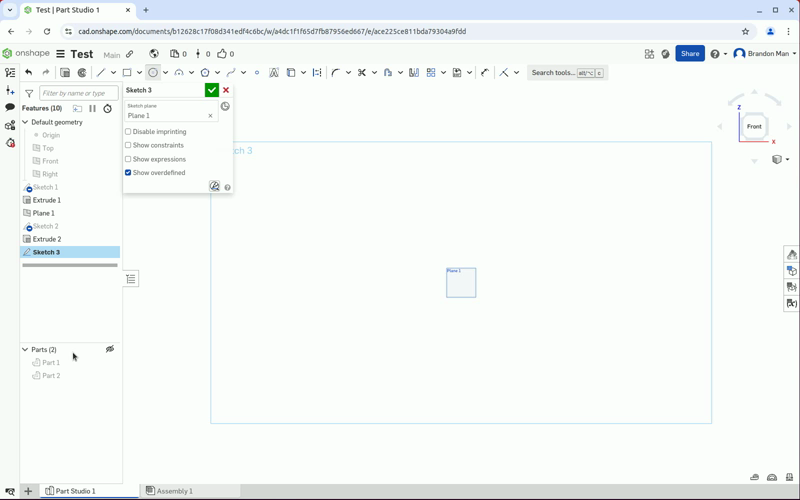
mouse_move(461, 282)
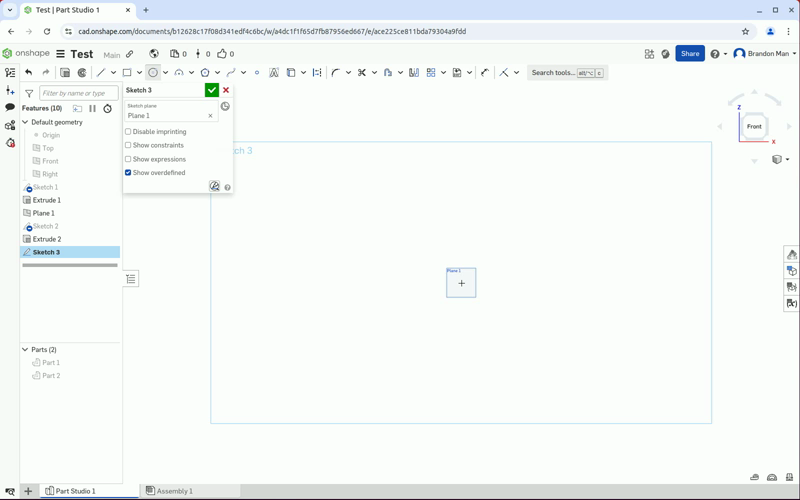
click(461, 282)
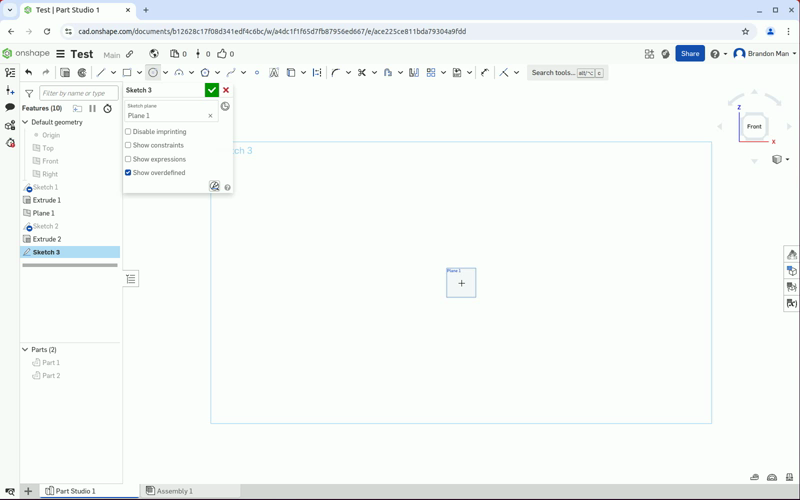
key_up(shift)
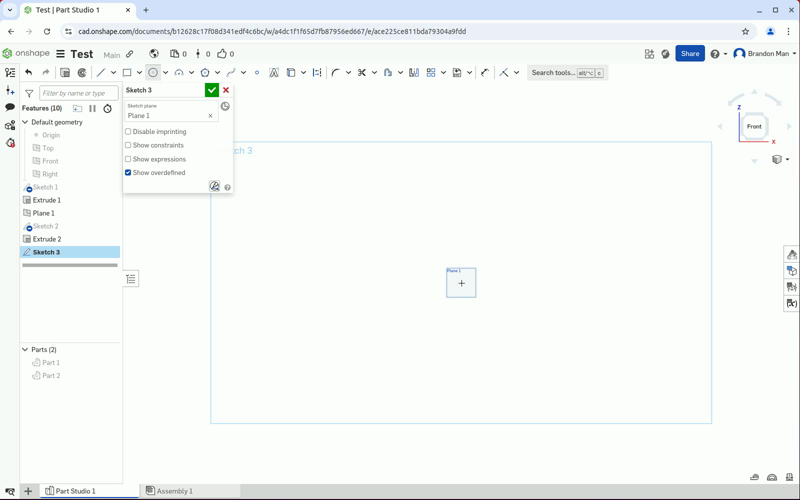
mouse_move(568, 282)
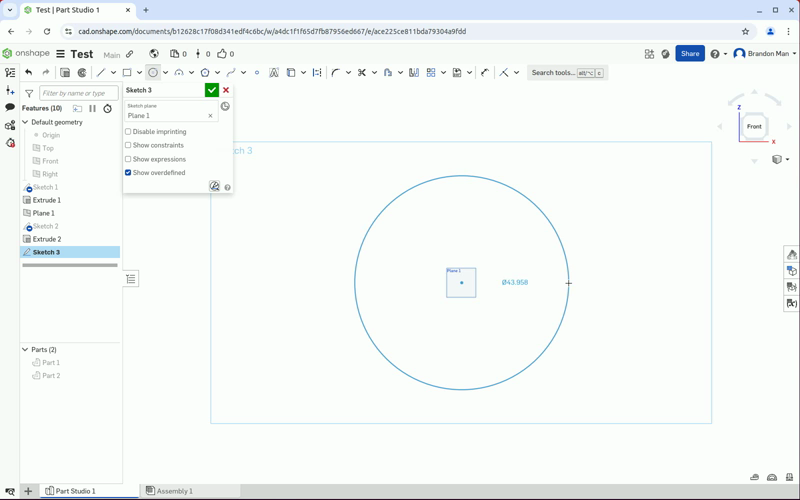
click(568, 282)
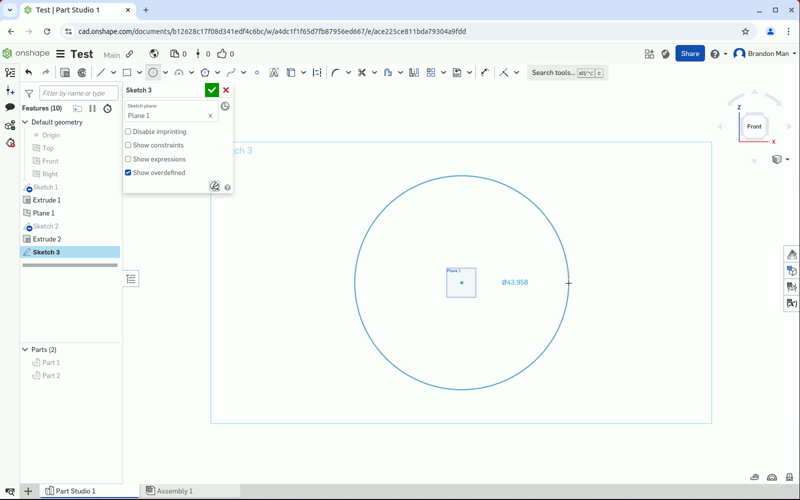
key(esc)
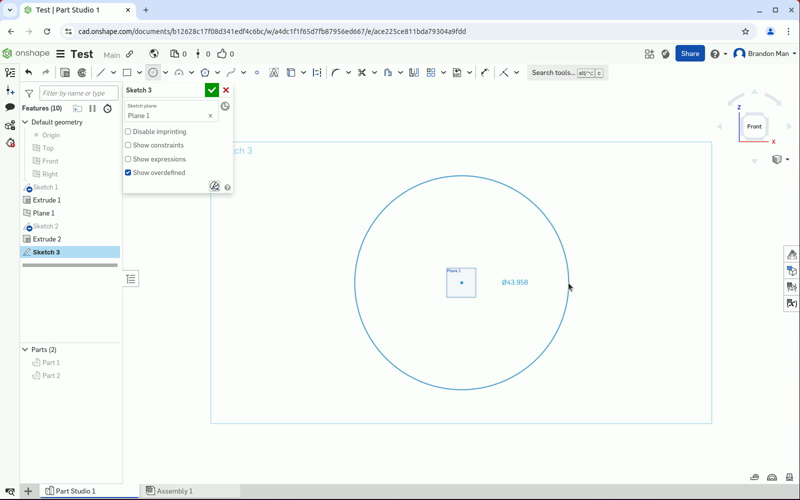
key(c)
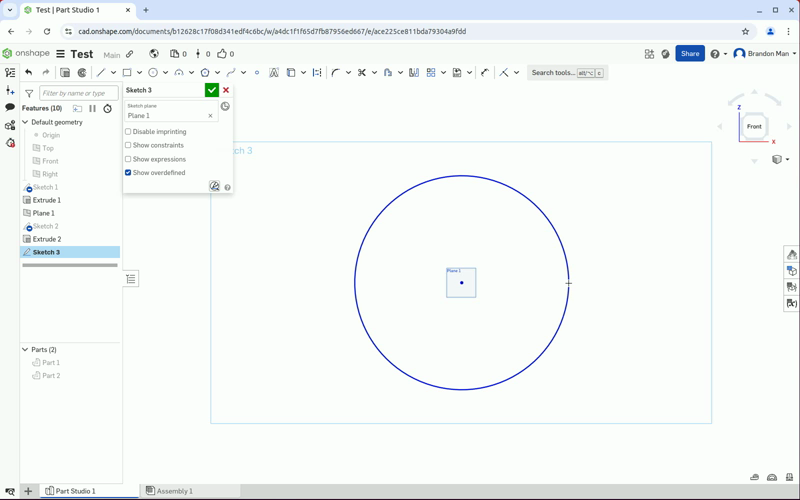
key_down(shift)
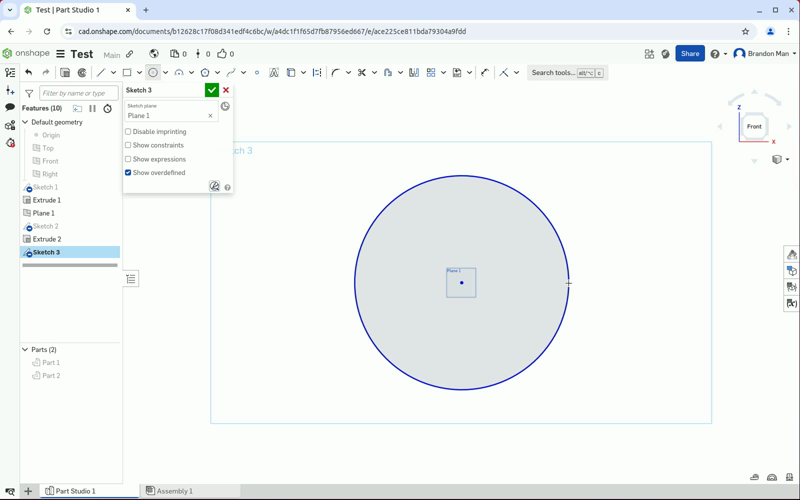
mouse_move(461, 282)
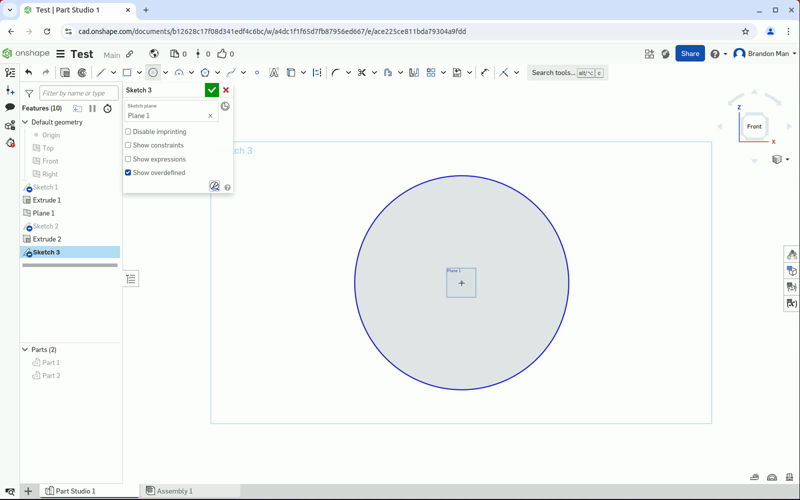
click(461, 282)
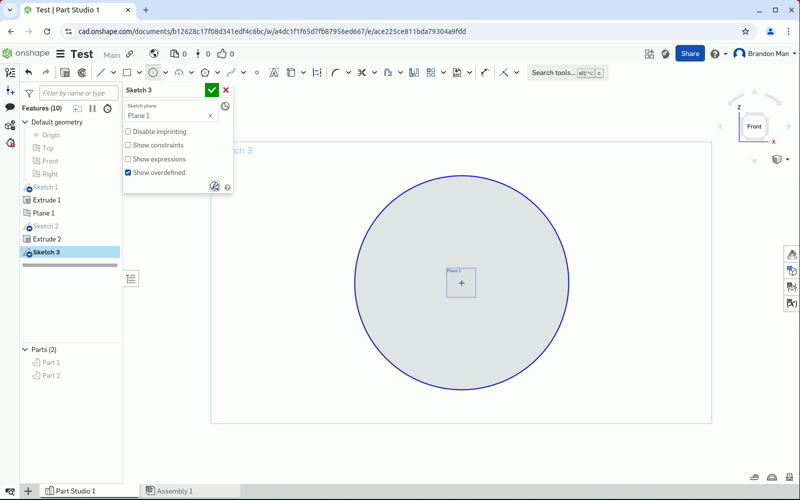
key_up(shift)
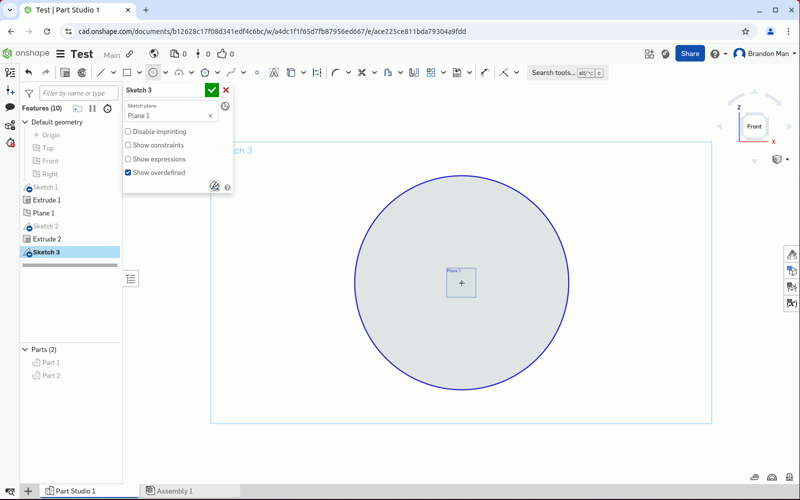
mouse_move(566, 282)
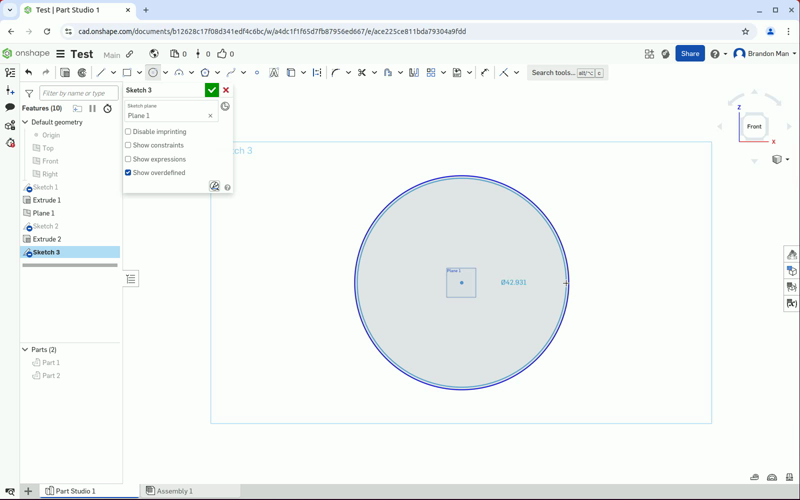
scroll(6)
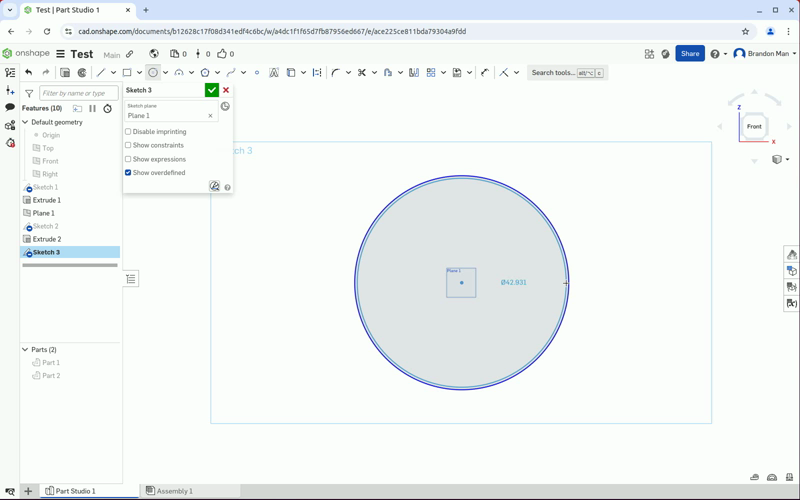
scroll(6)
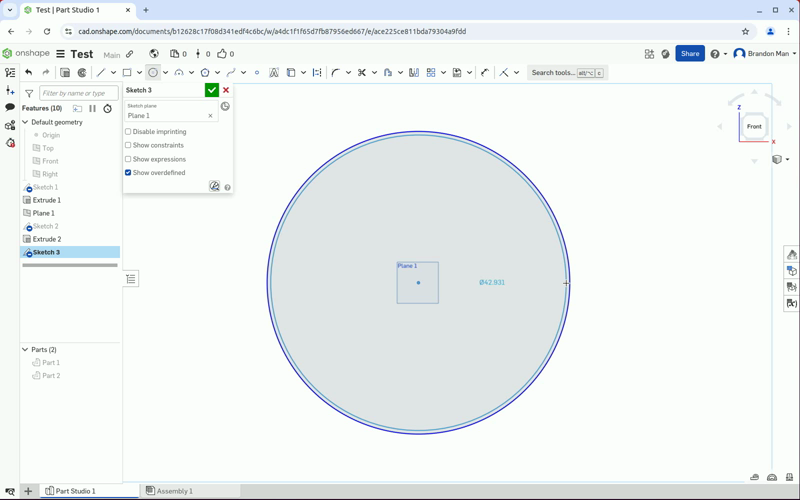
scroll(6)
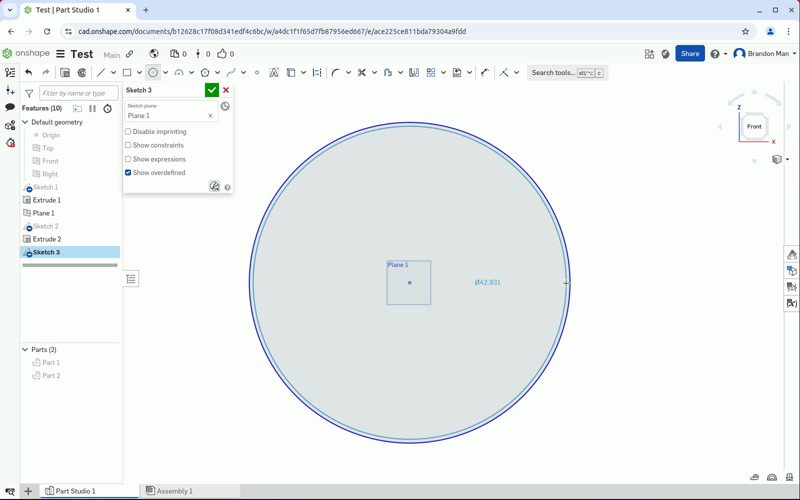
scroll(6)
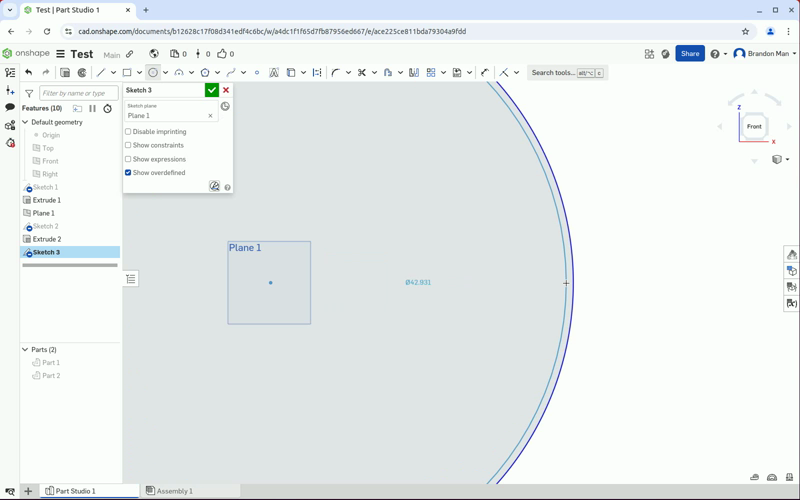
scroll(6)
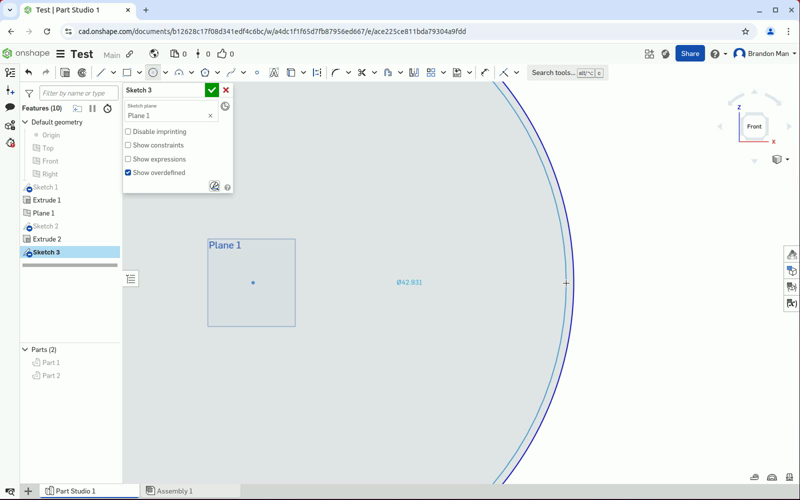
scroll(6)
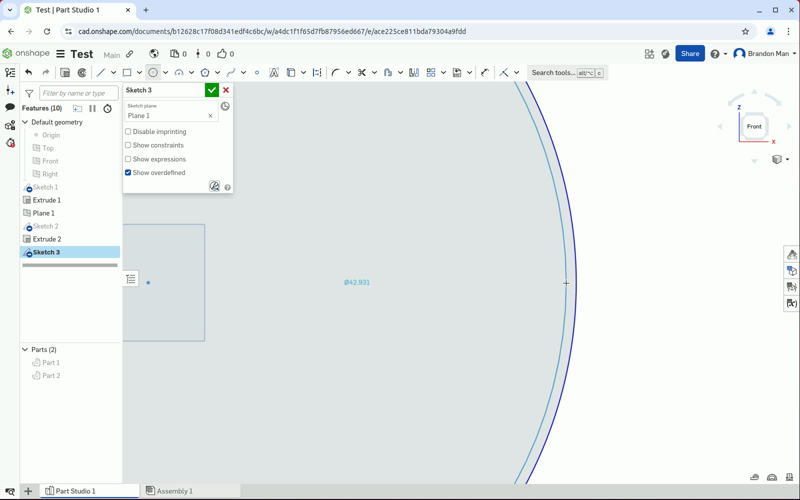
scroll(6)
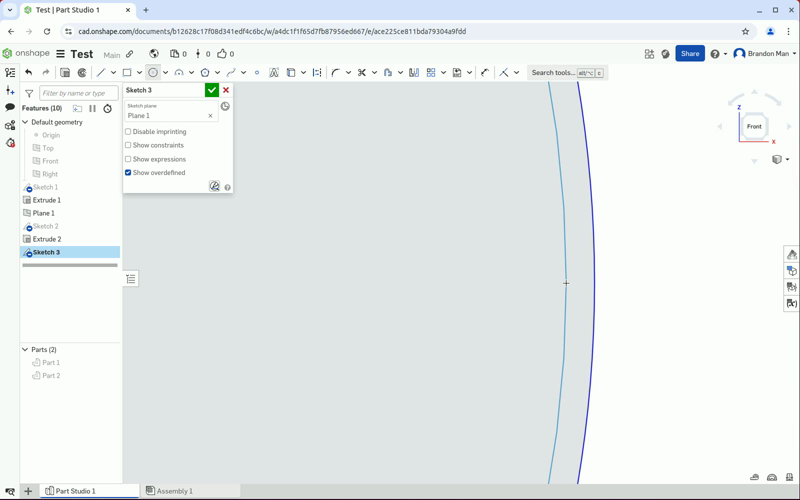
click(566, 282)
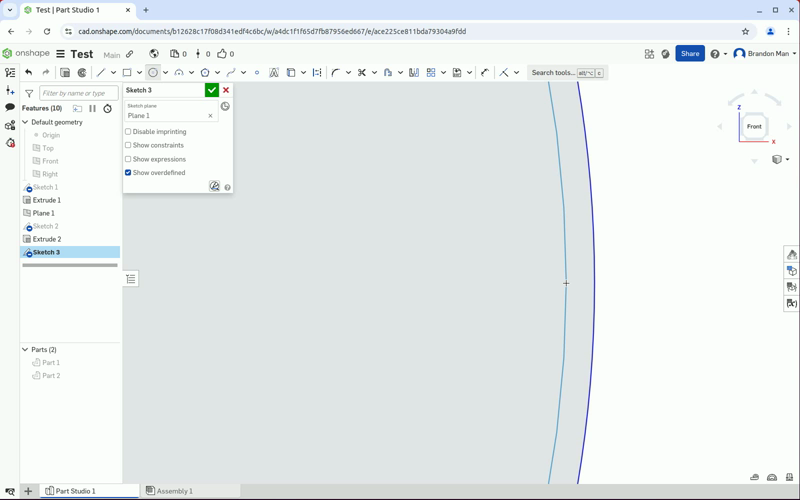
scroll(-6)
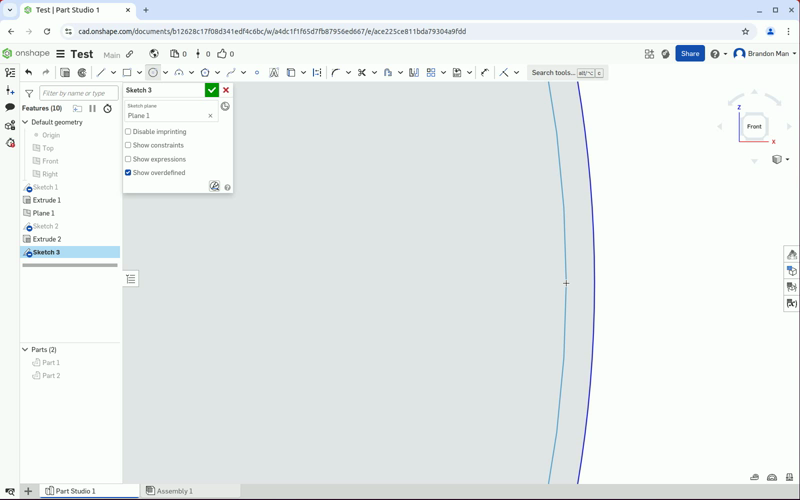
scroll(-6)
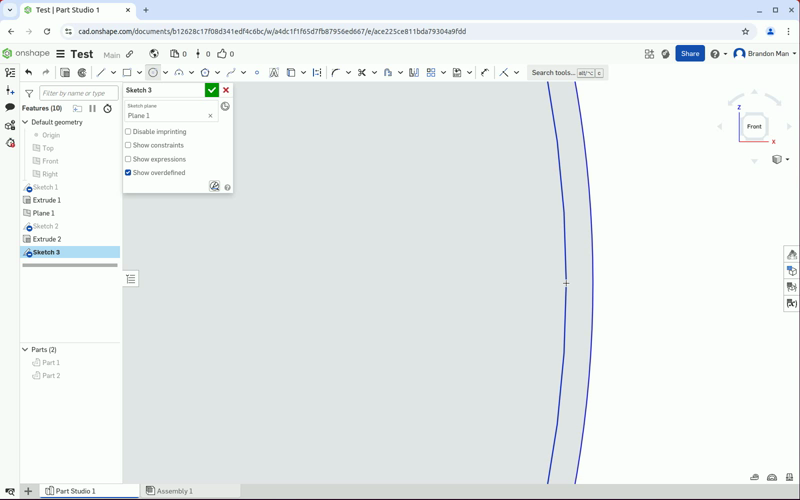
scroll(-6)
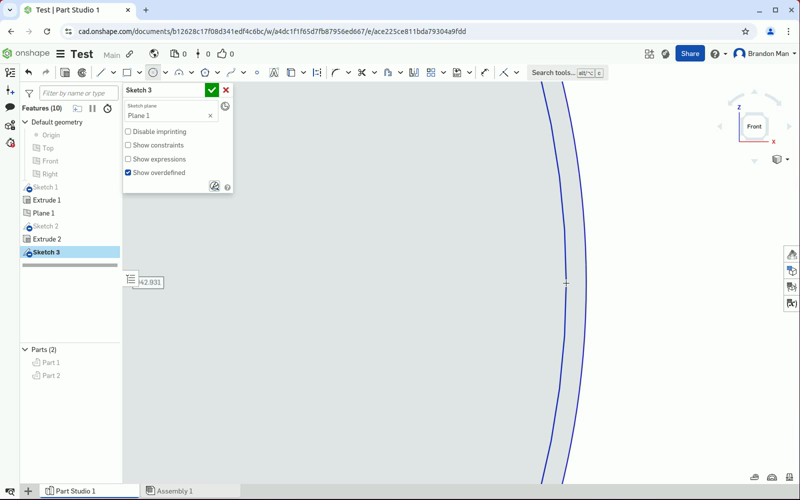
scroll(-6)
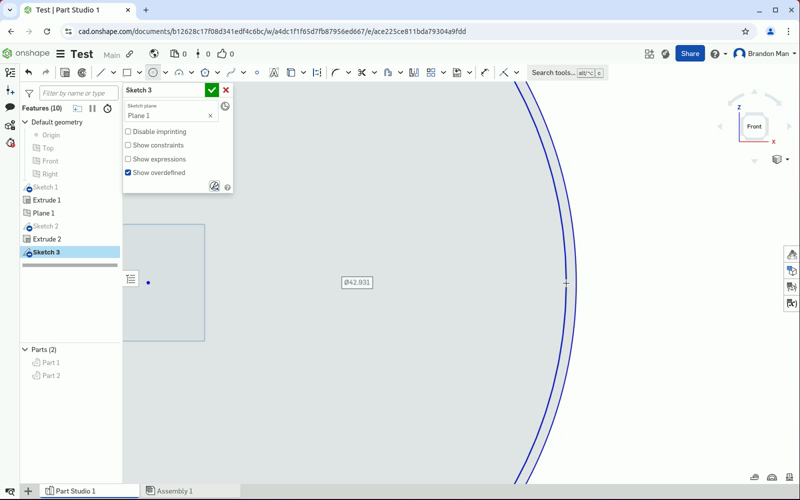
scroll(-6)
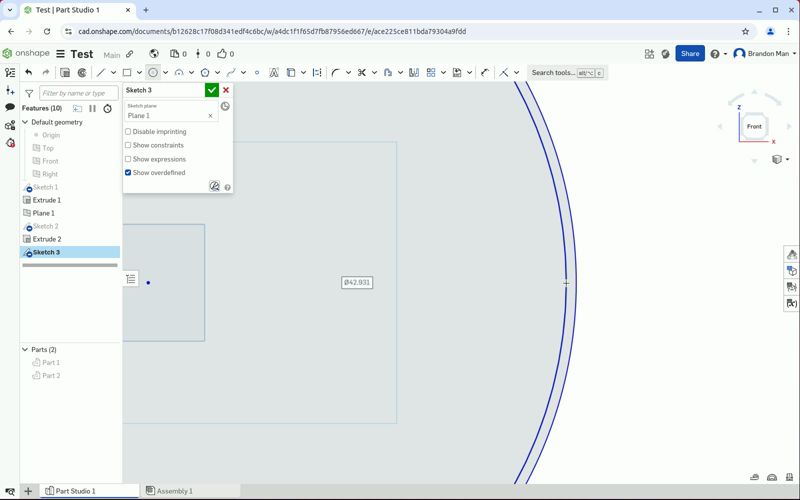
scroll(-6)
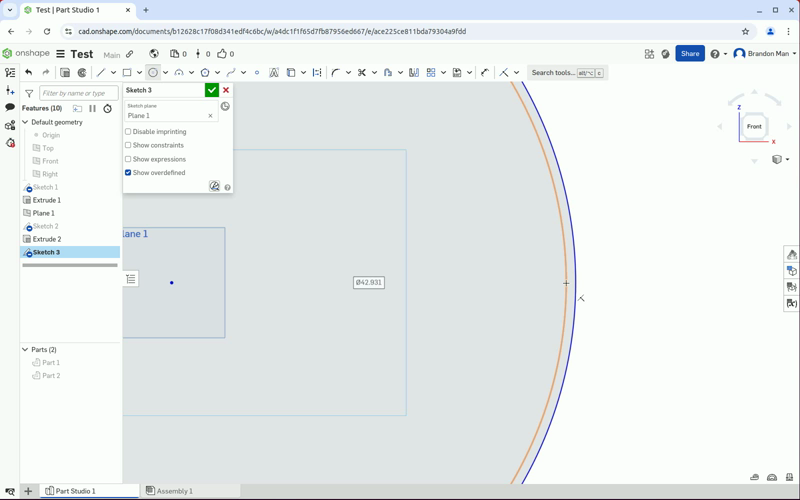
scroll(-6)
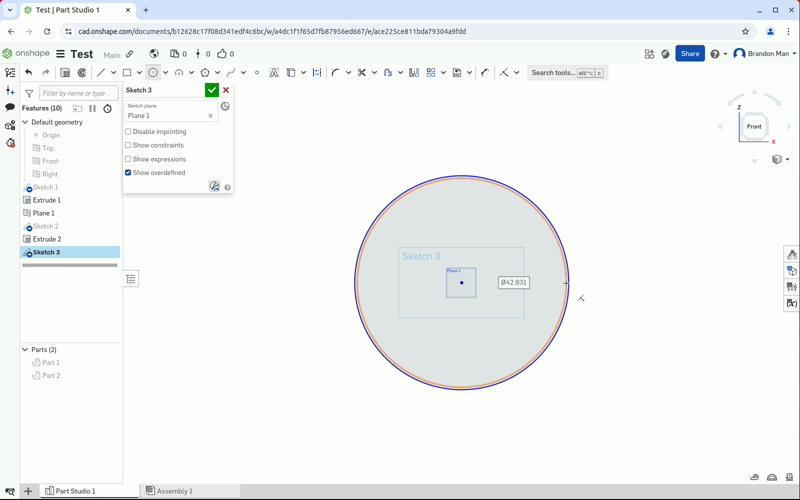
key(esc)
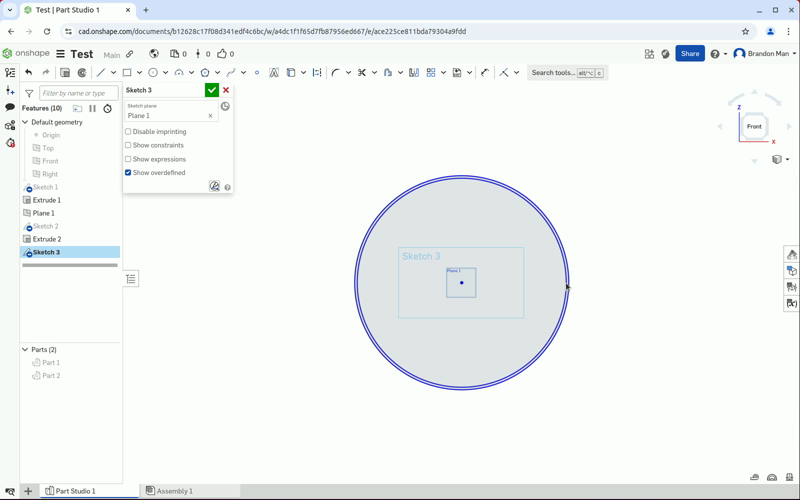
mouse_move(548, 343)
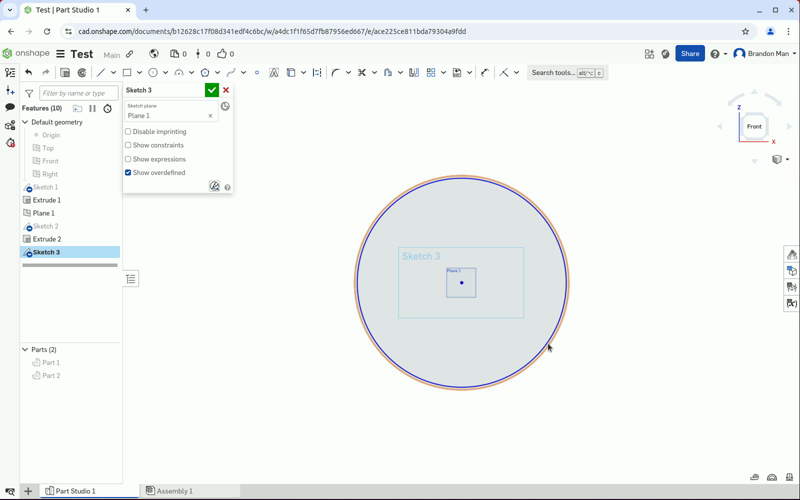
scroll(6)
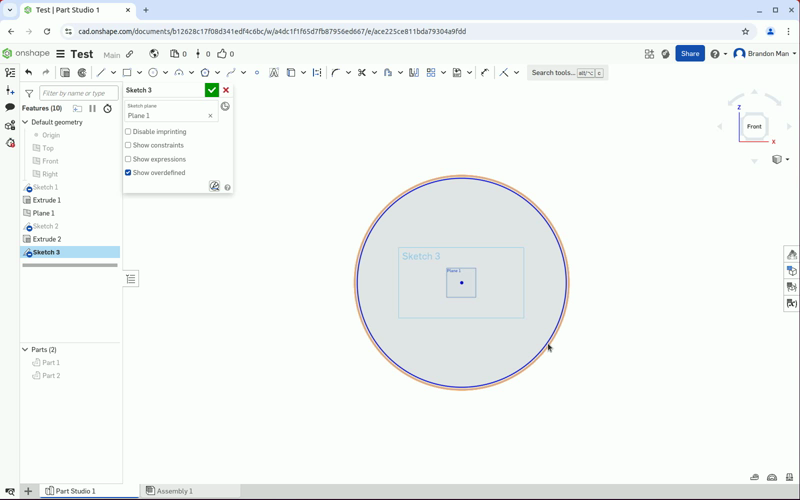
scroll(6)
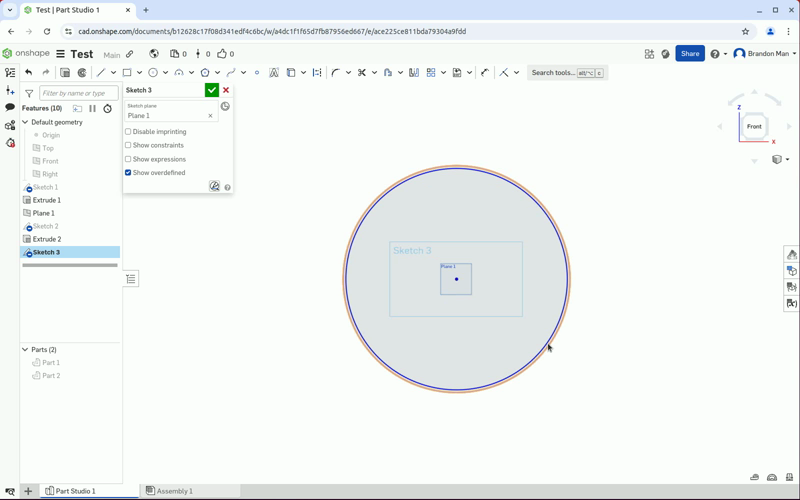
scroll(6)
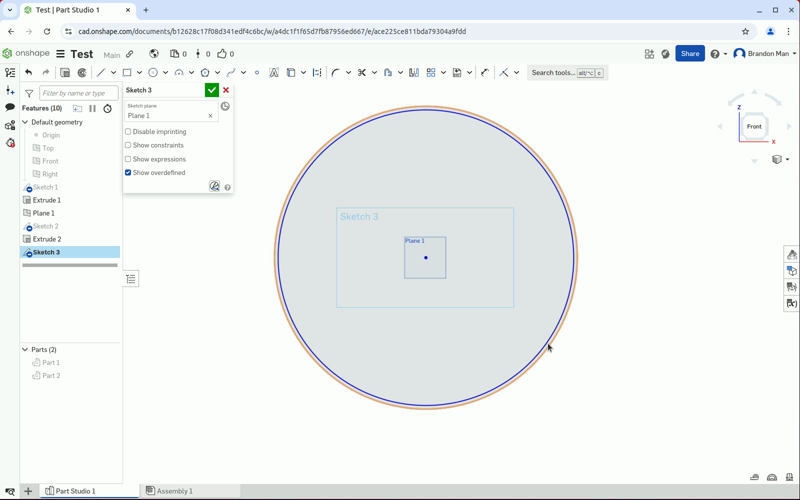
scroll(6)
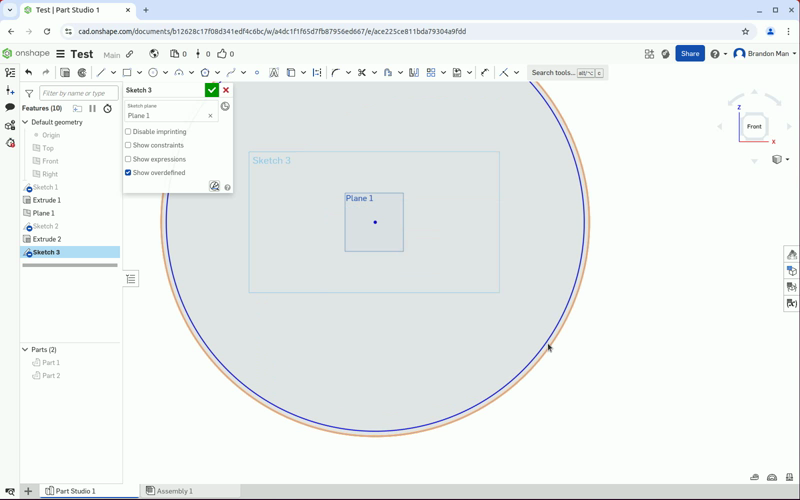
scroll(6)
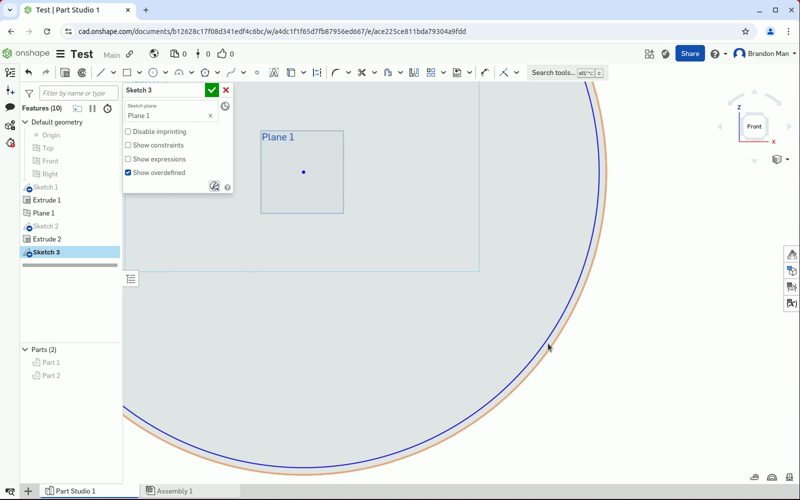
scroll(6)
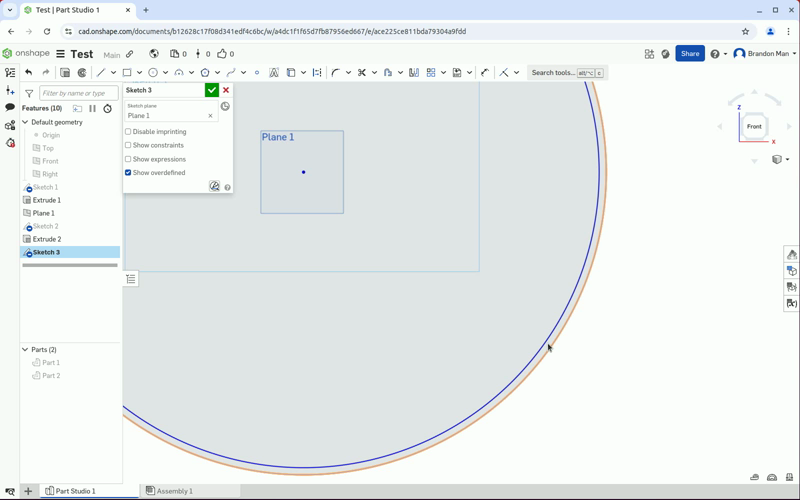
scroll(6)
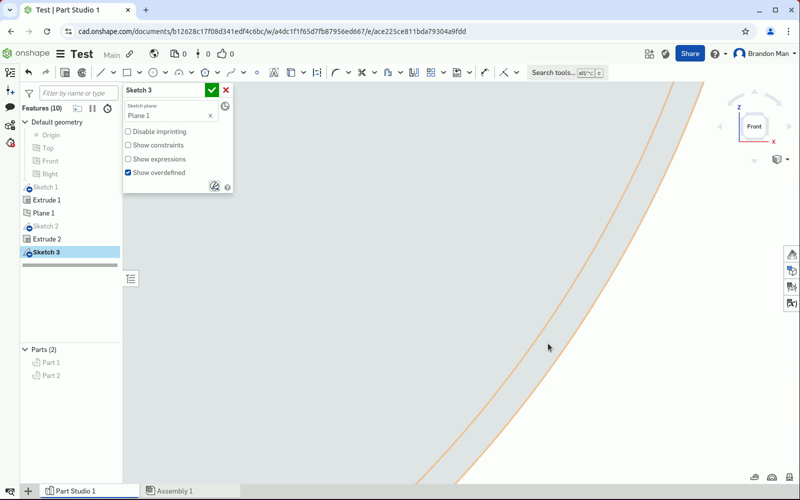
click(548, 343)
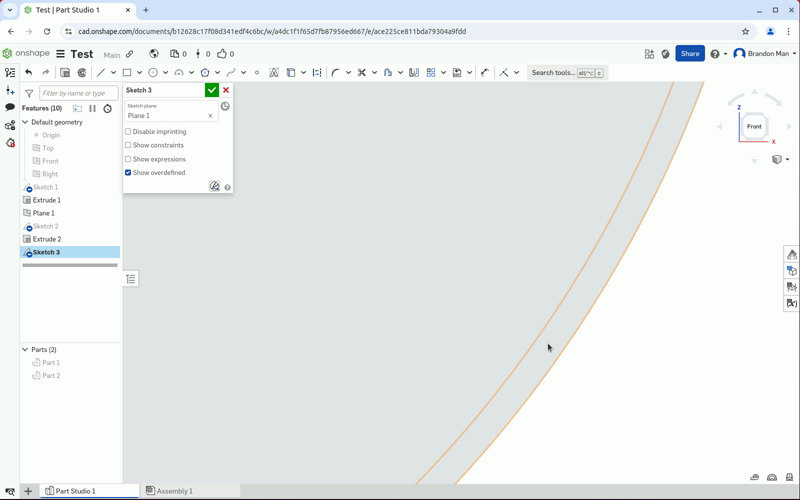
scroll(-6)
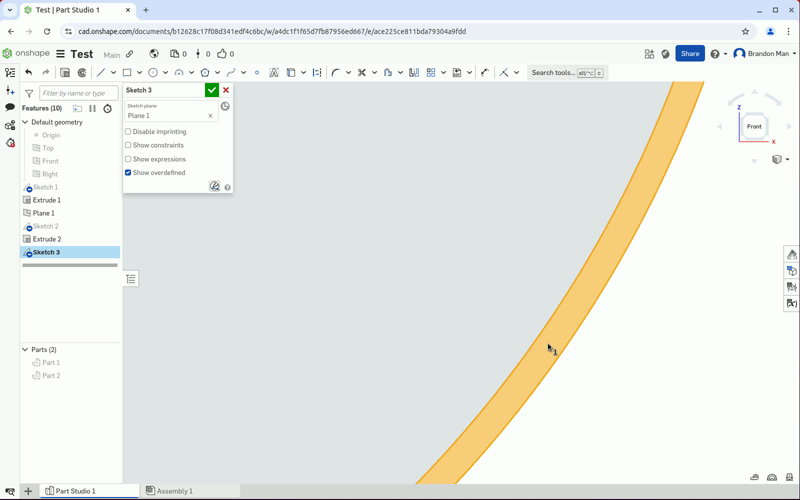
scroll(-6)
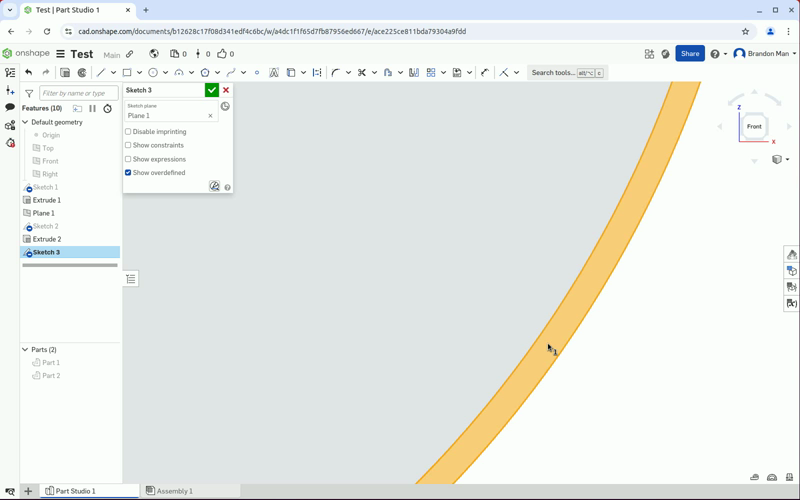
scroll(-6)
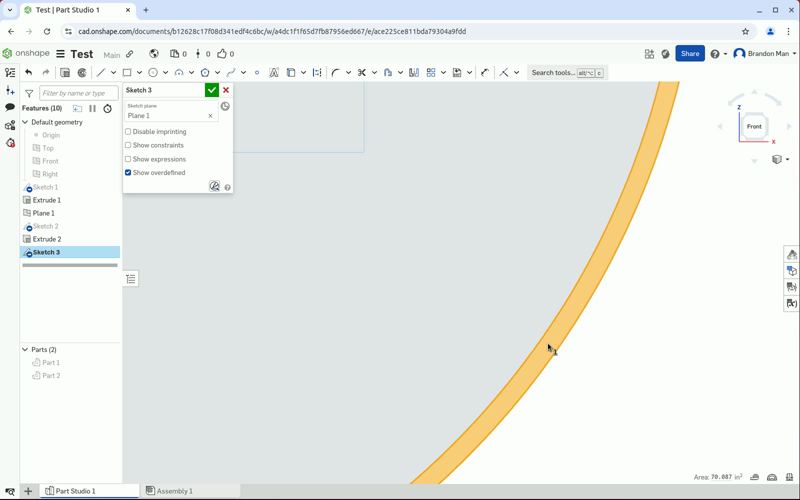
scroll(-6)
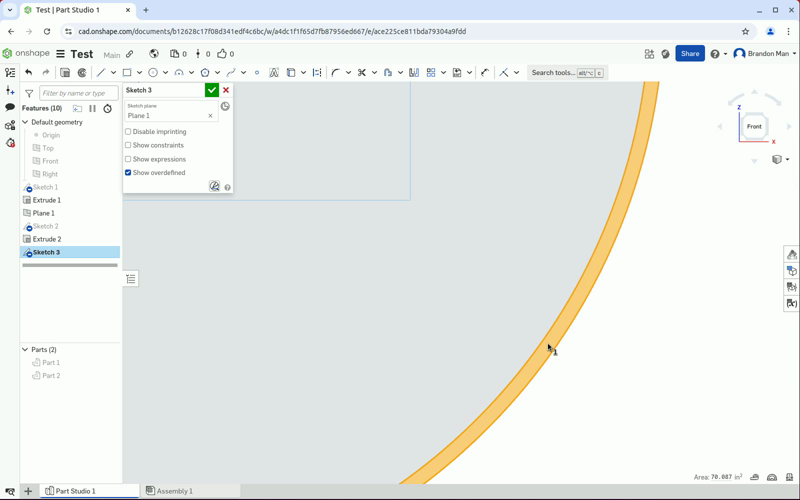
scroll(-6)
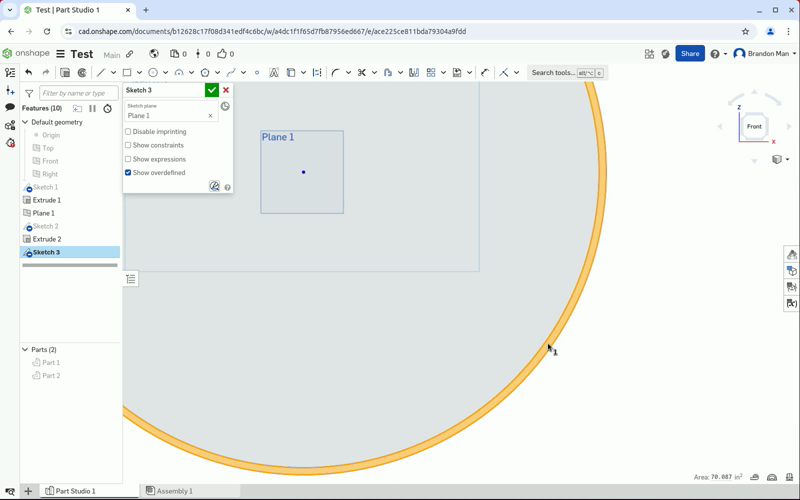
scroll(-6)
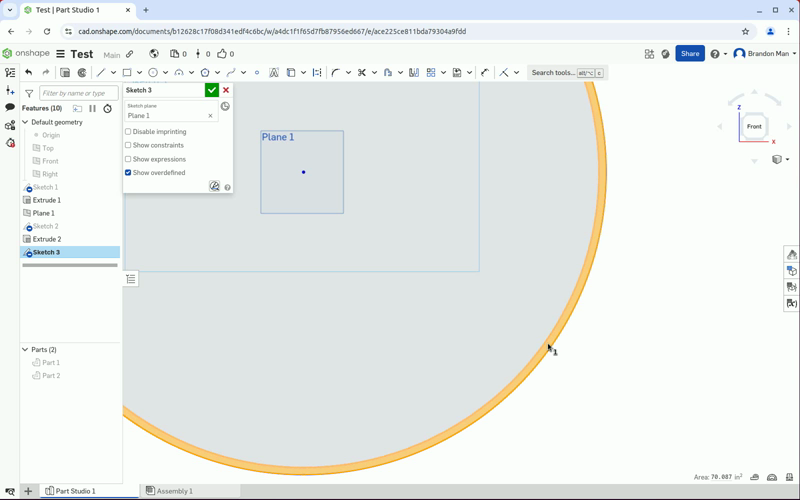
scroll(-6)
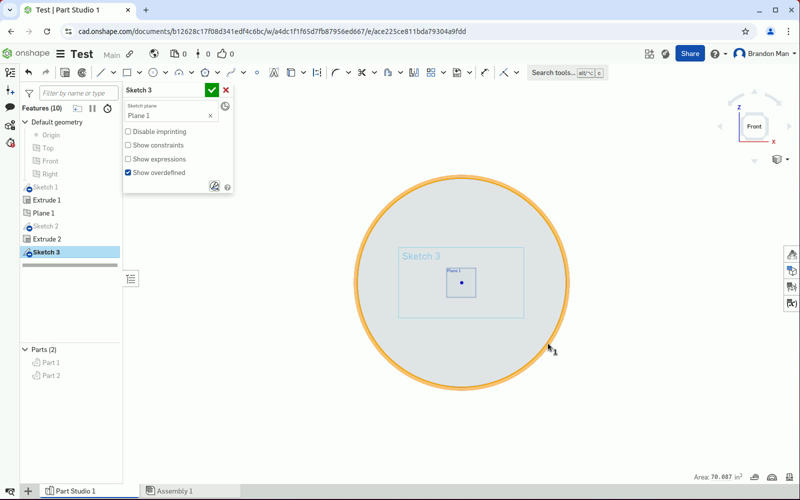
mouse_move(73, 352)
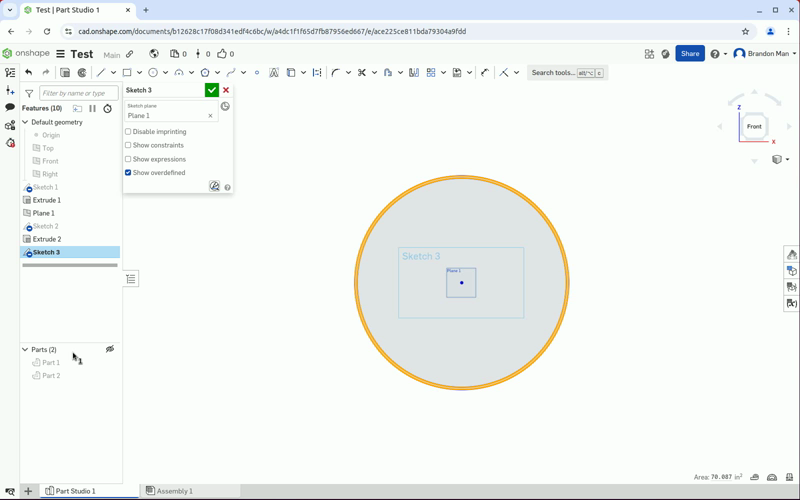
key(shift+y)
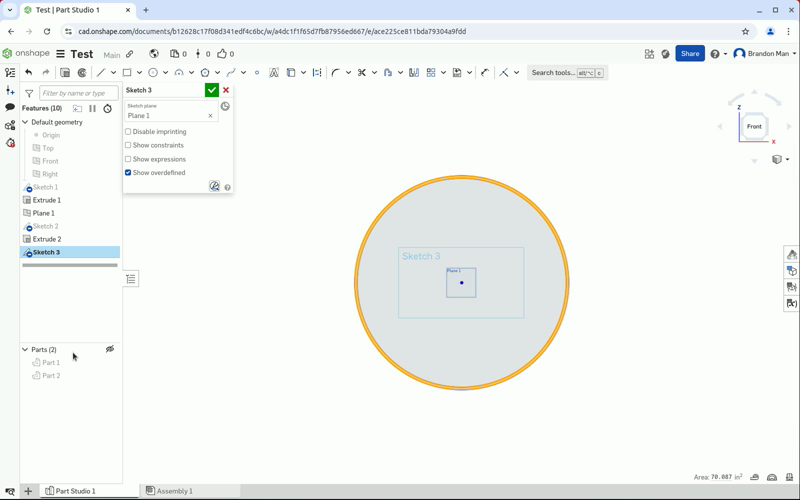
key(shift+e)
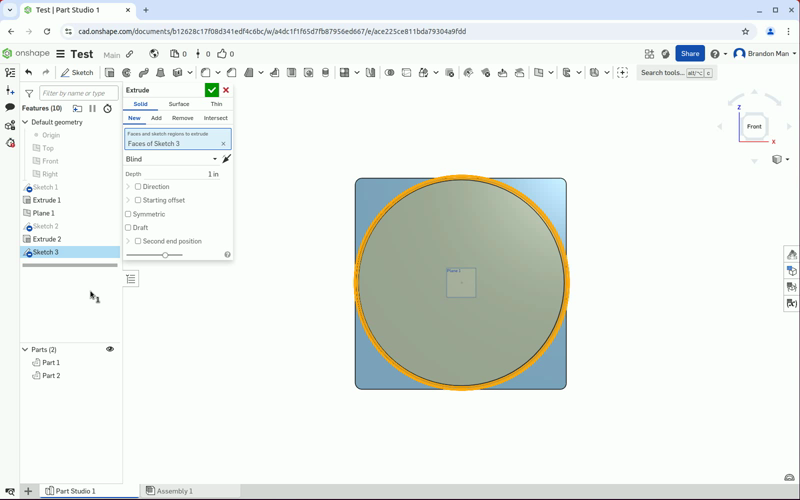
mouse_move(143, 106)
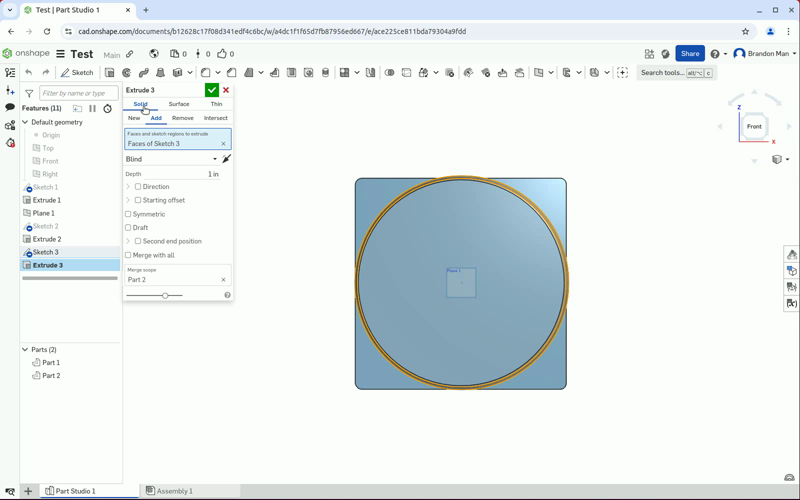
click(143, 106)
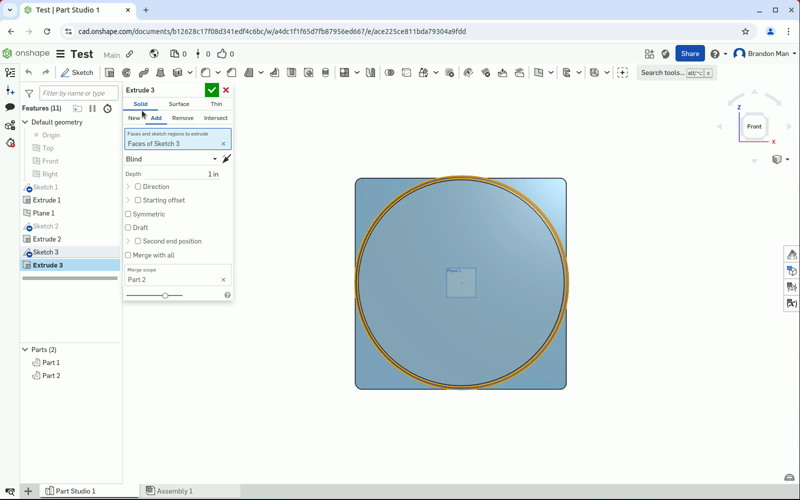
mouse_move(137, 120)
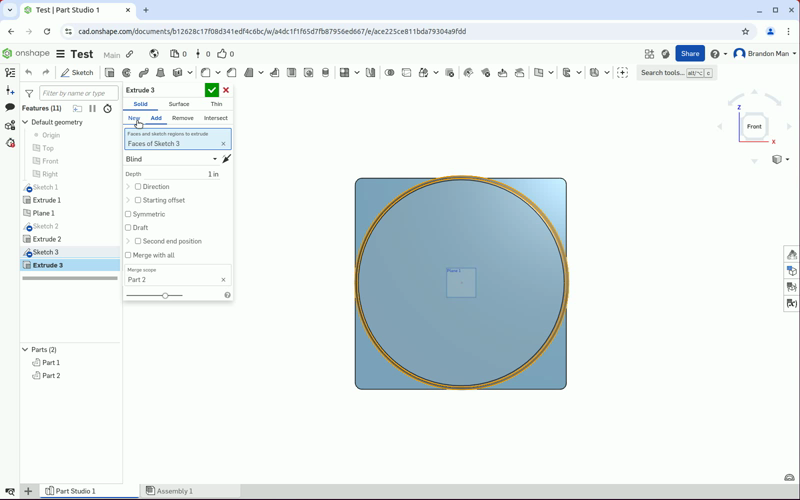
click(137, 120)
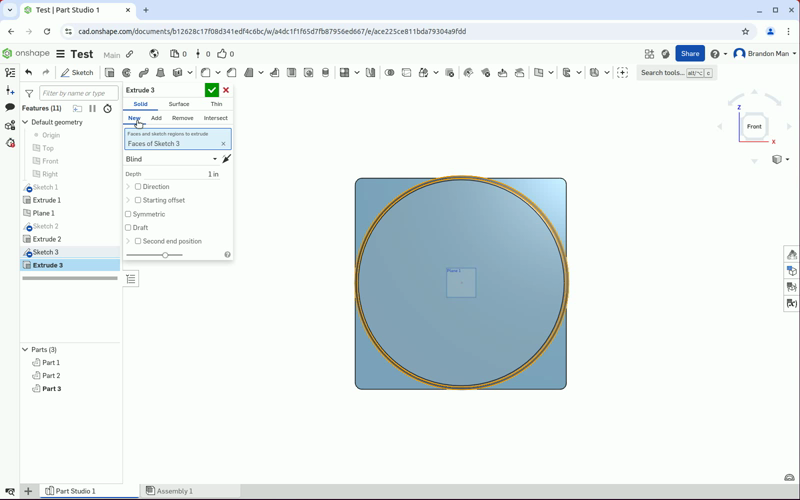
key(tab, 4)
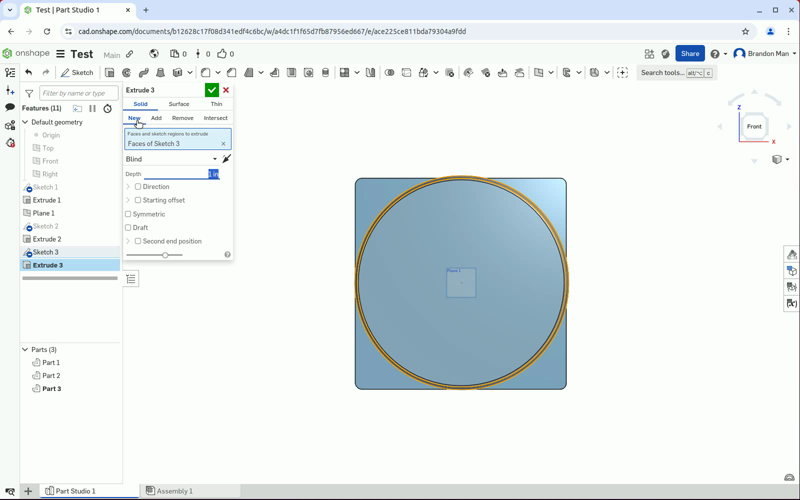
text(21.664)
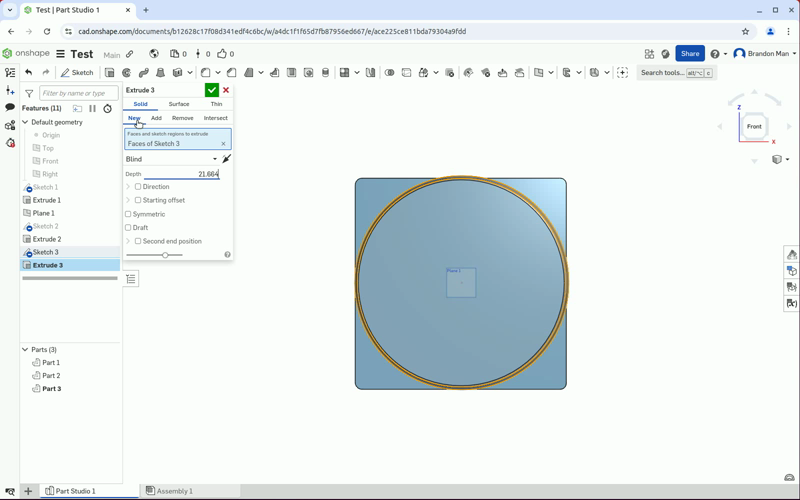
key(enter)
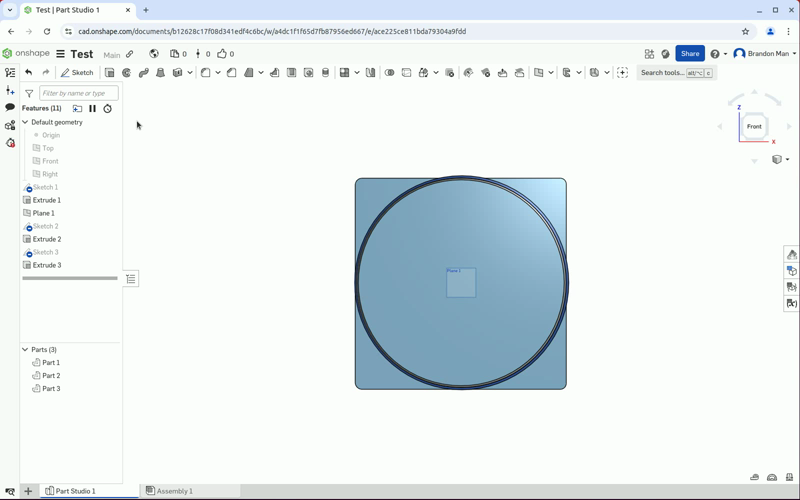
key(shift+h)
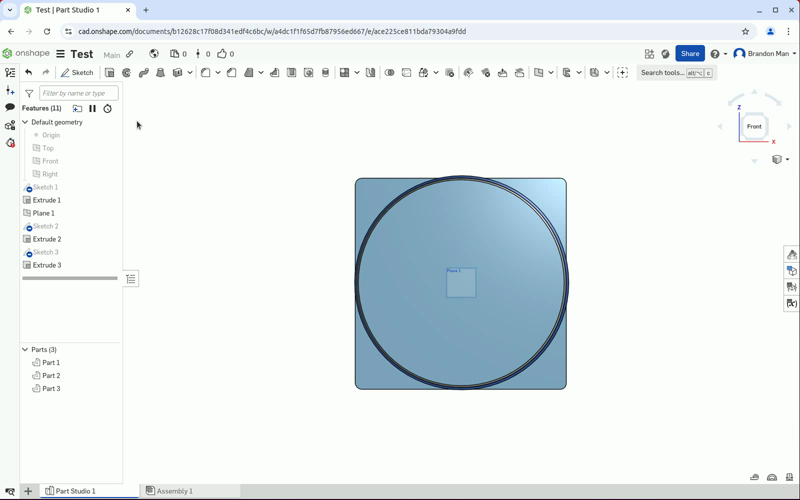
key(shift+h)
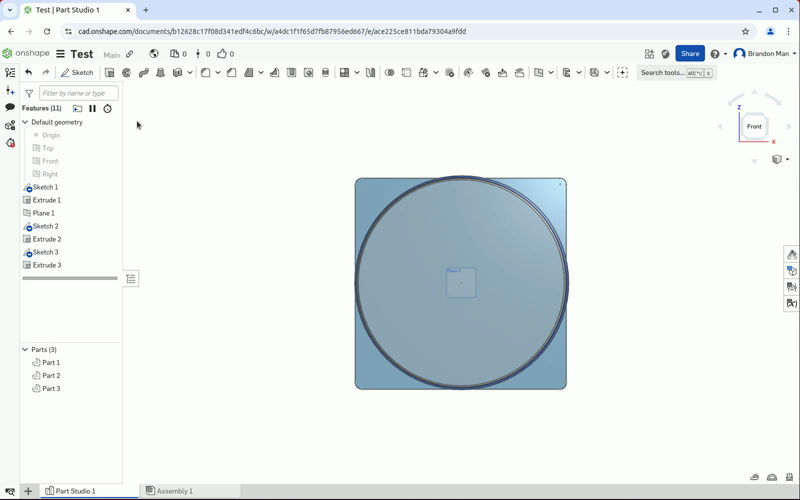
key(shift+7)
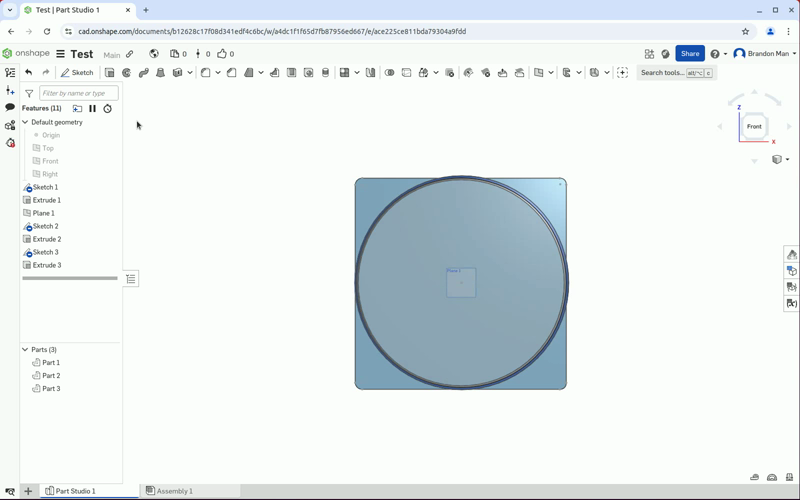
key(left, 2)
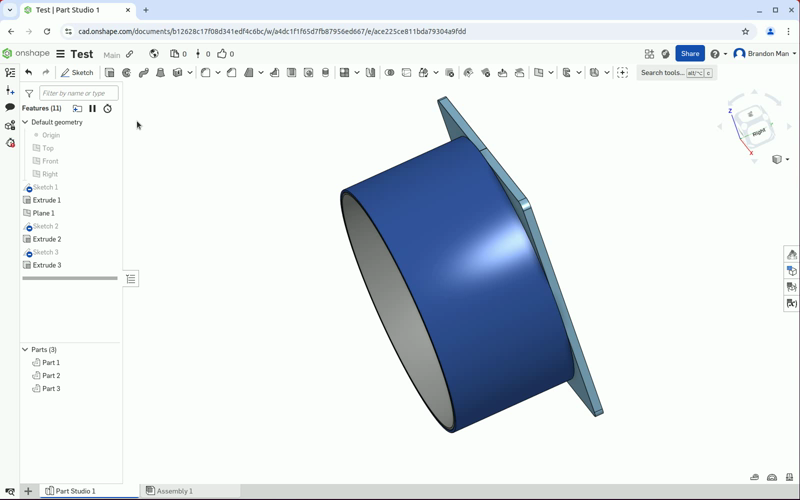
key(down, 2)
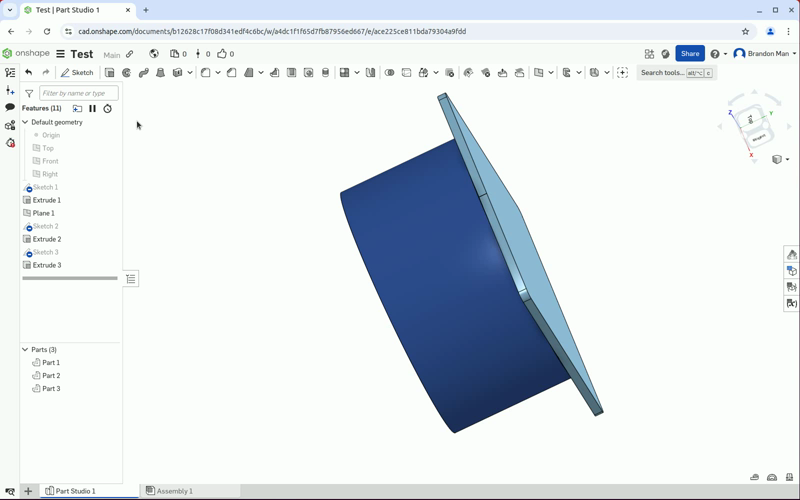
key(up, 2)
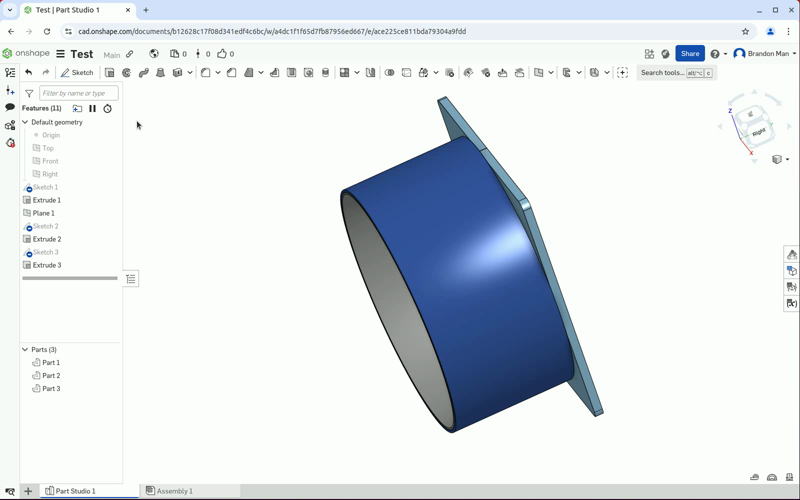
key(right, 2)
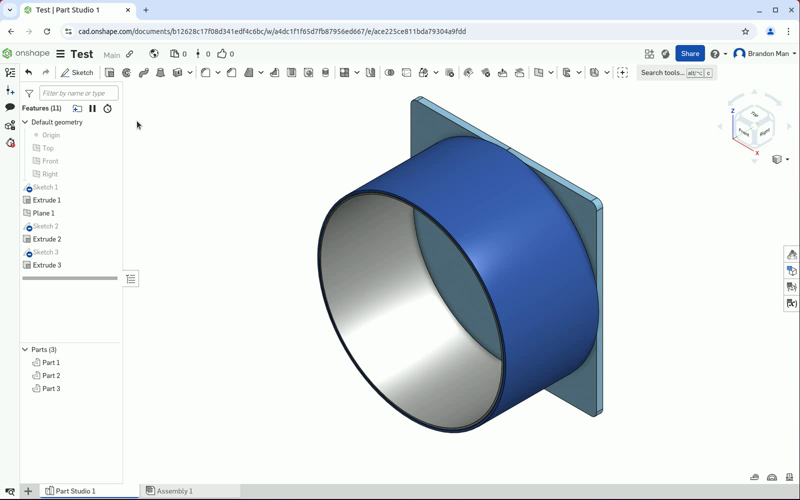
mouse_move(73, 189)
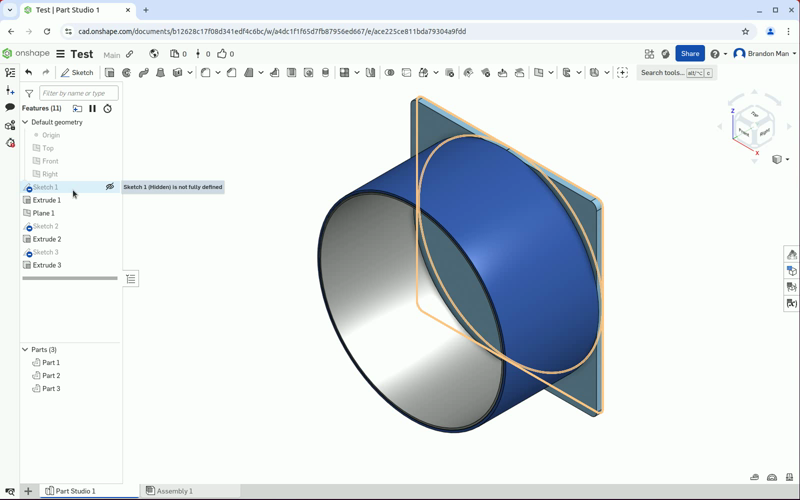
click(73, 189)